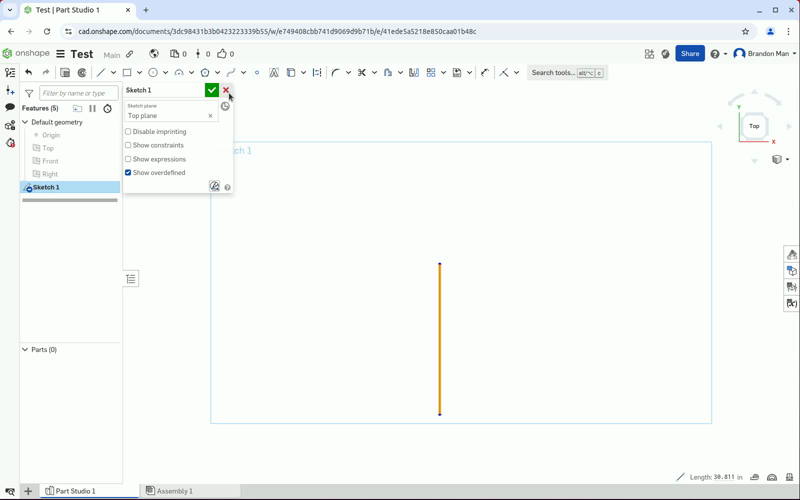
key(shift+h)
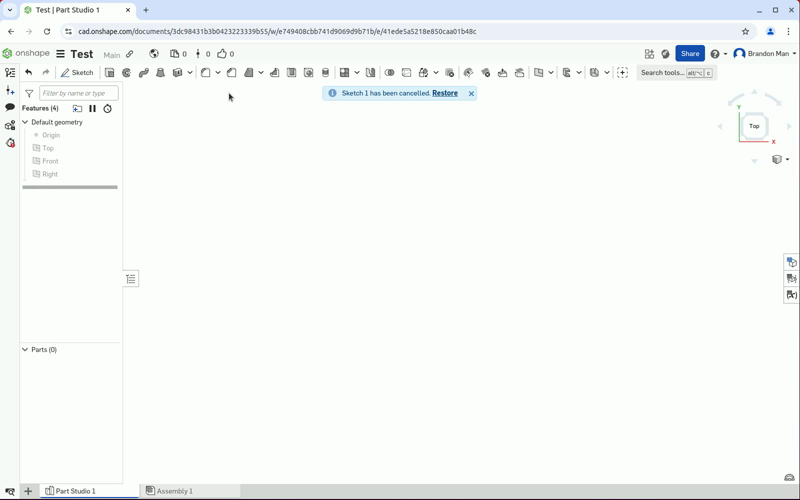
mouse_move(73, 352)
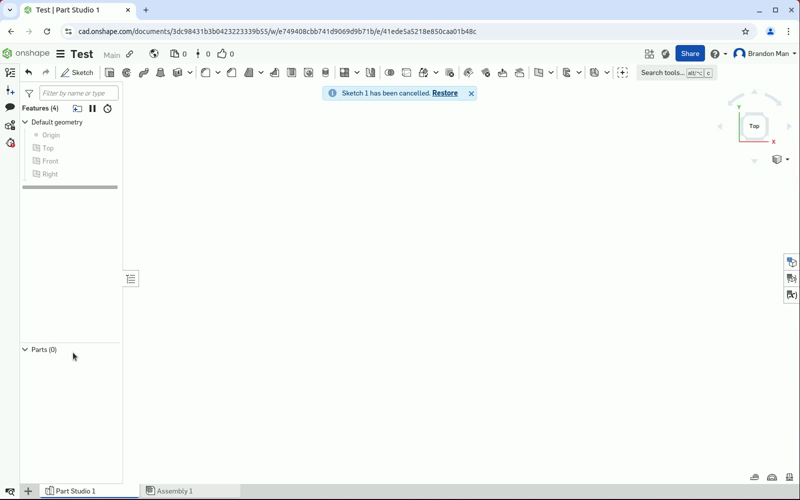
key(y)
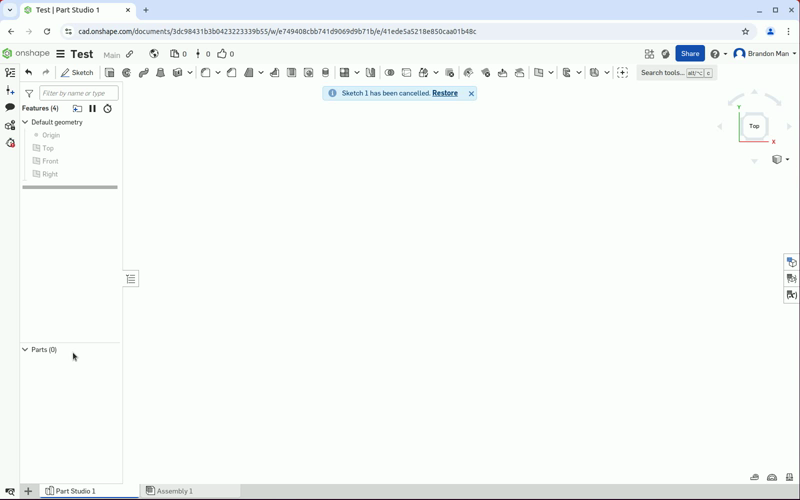
key(shift+p)
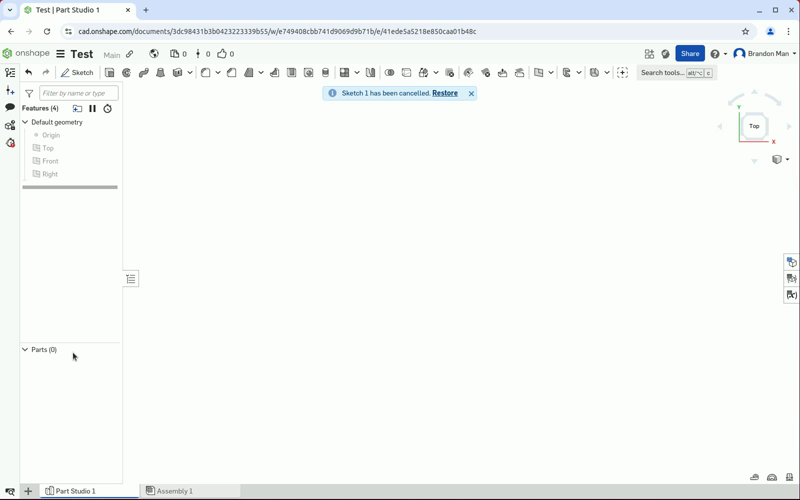
key(space)
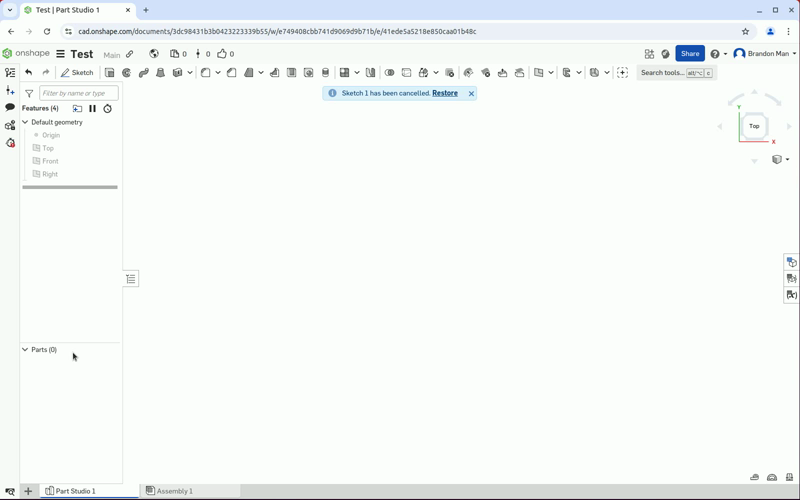
key_down(shift)
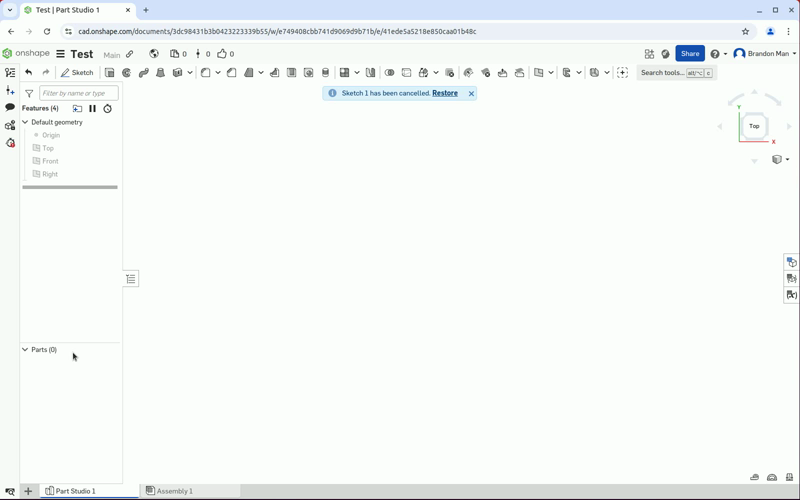
key(up)
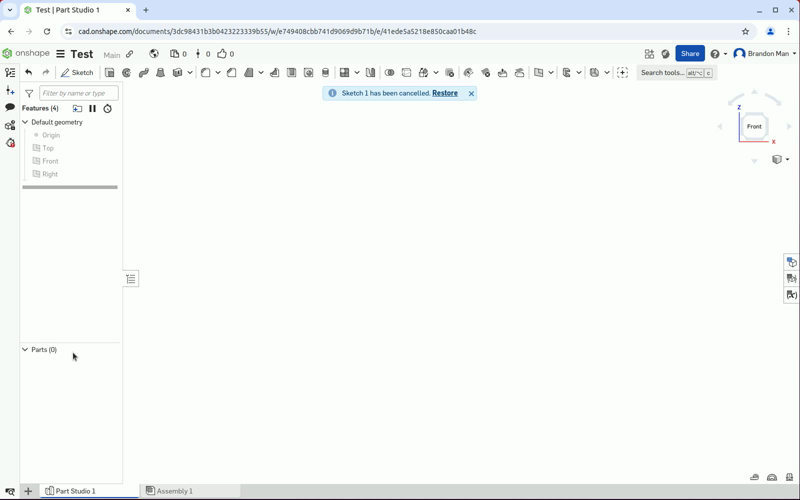
key_up(shift)
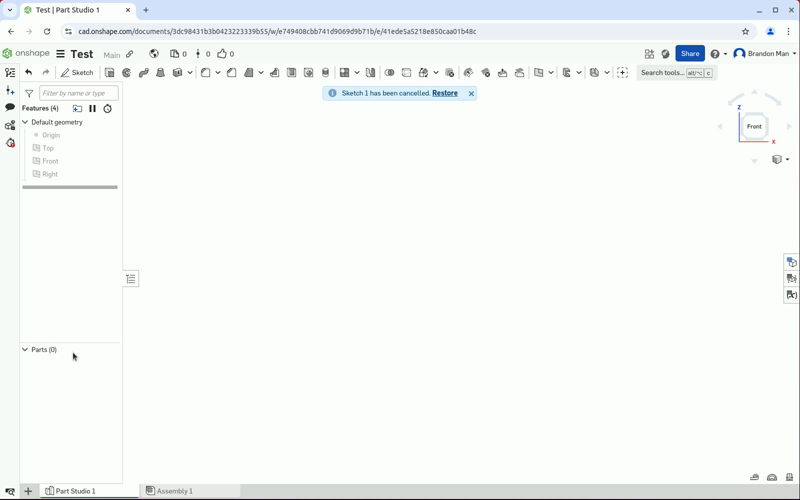
mouse_move(73, 352)
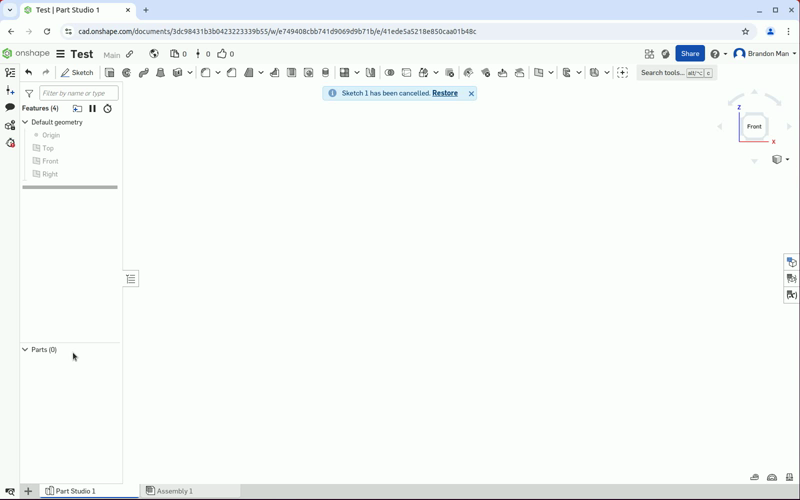
key(shift+y)
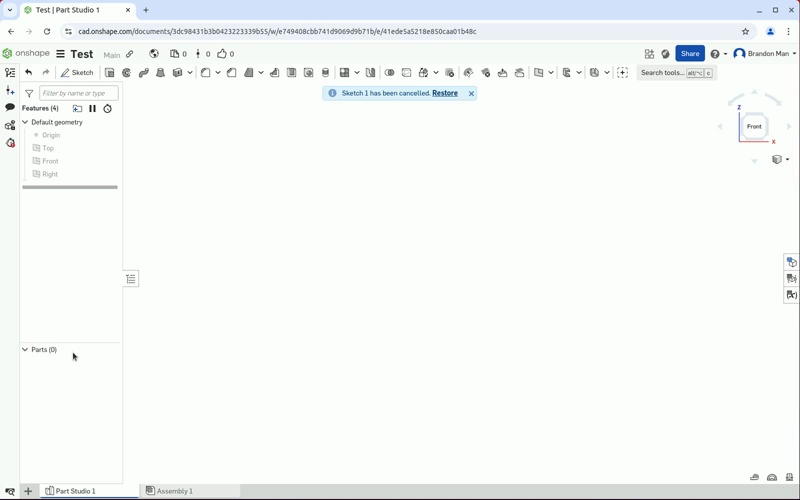
key(shift+s)
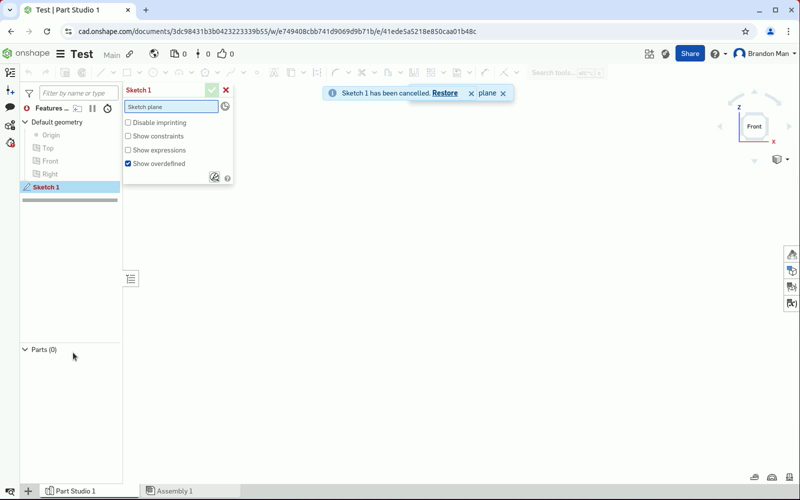
mouse_move(73, 163)
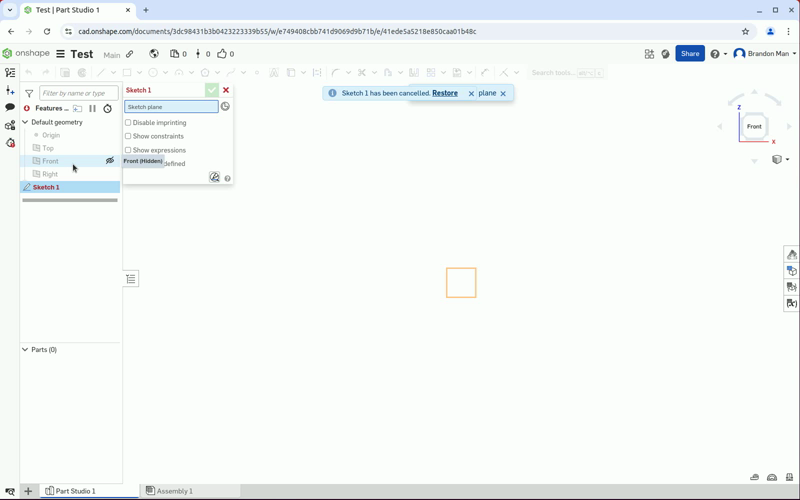
click(73, 163)
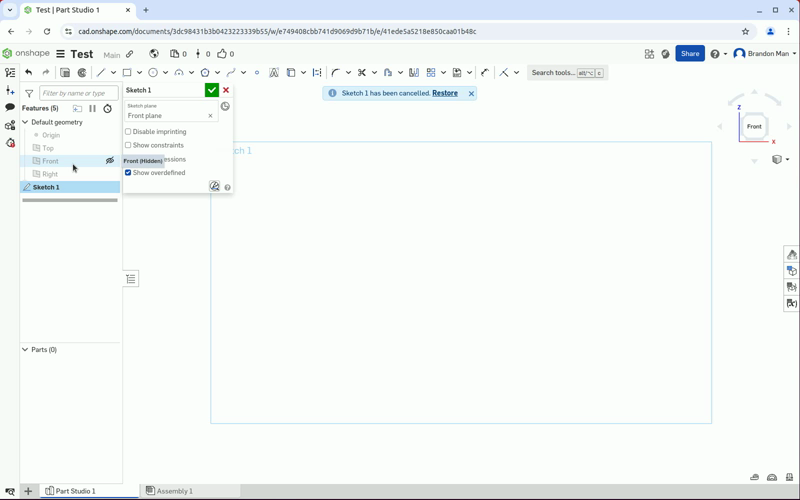
mouse_move(73, 352)
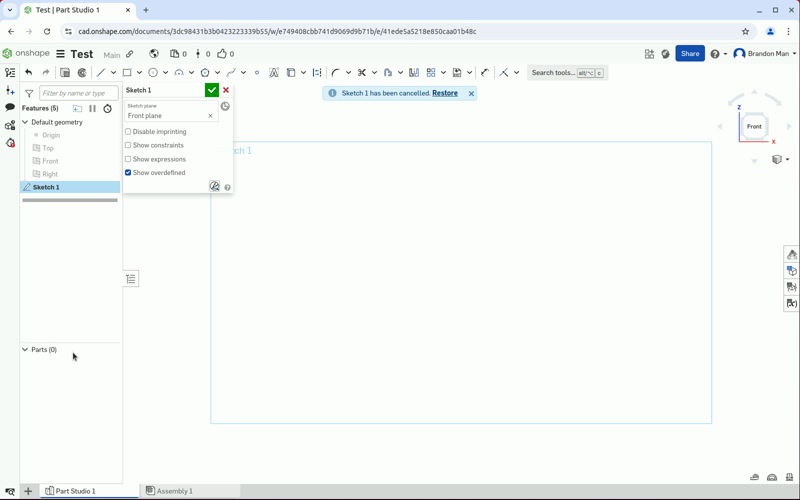
key(y)
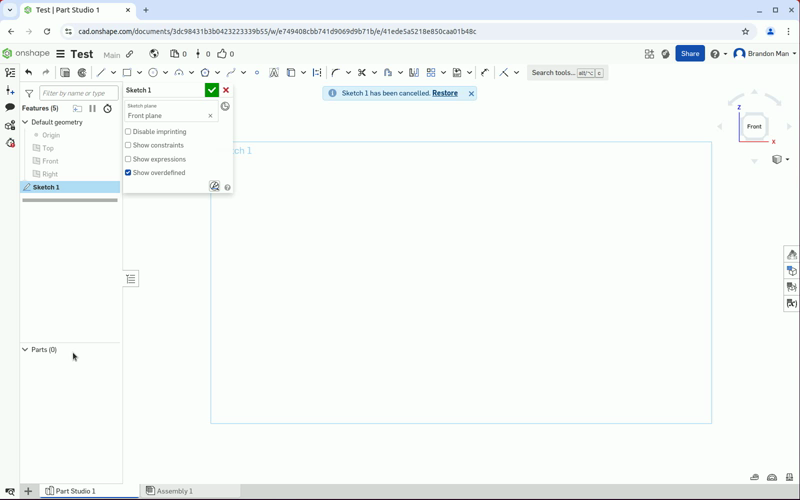
key(l)
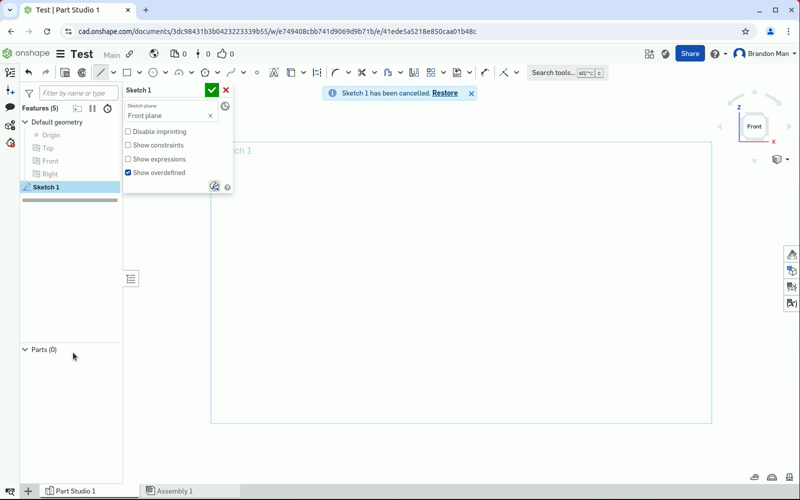
key_down(shift)
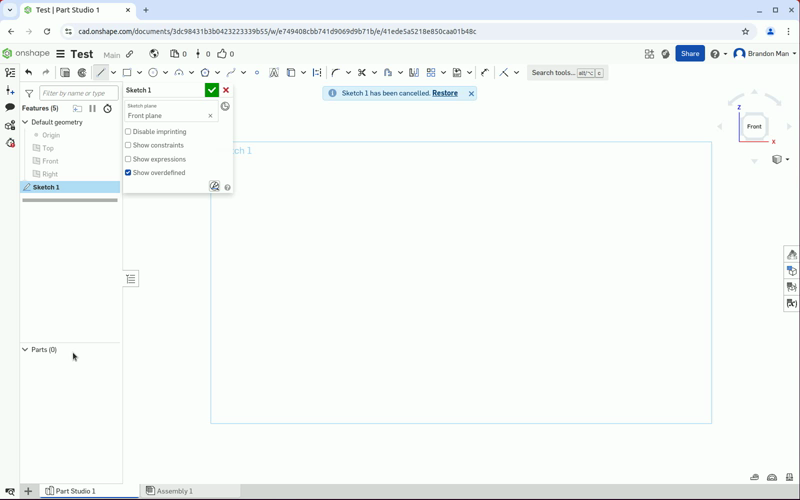
mouse_move(350, 395)
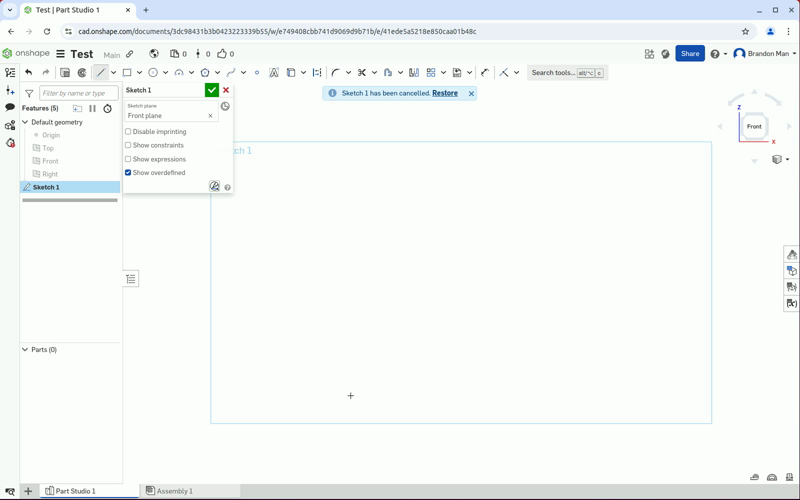
click(350, 395)
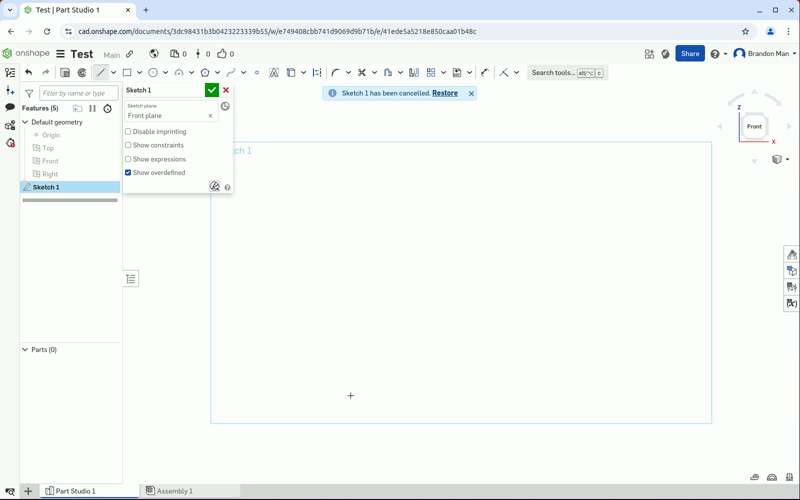
key_up(shift)
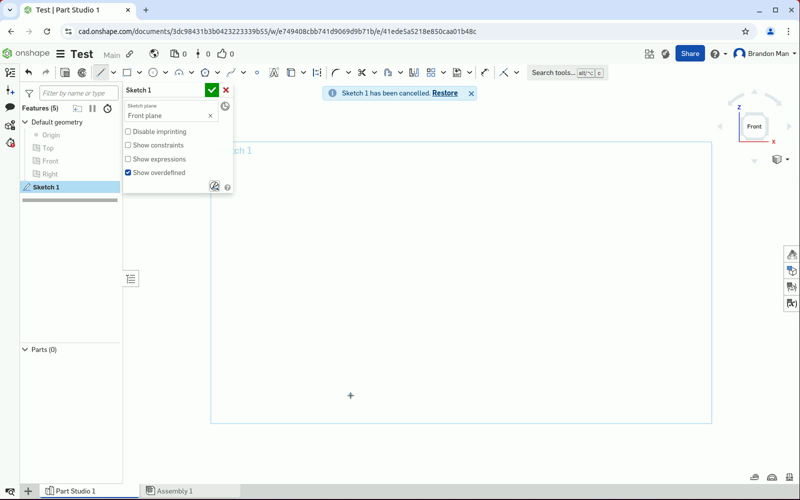
key_down(shift)
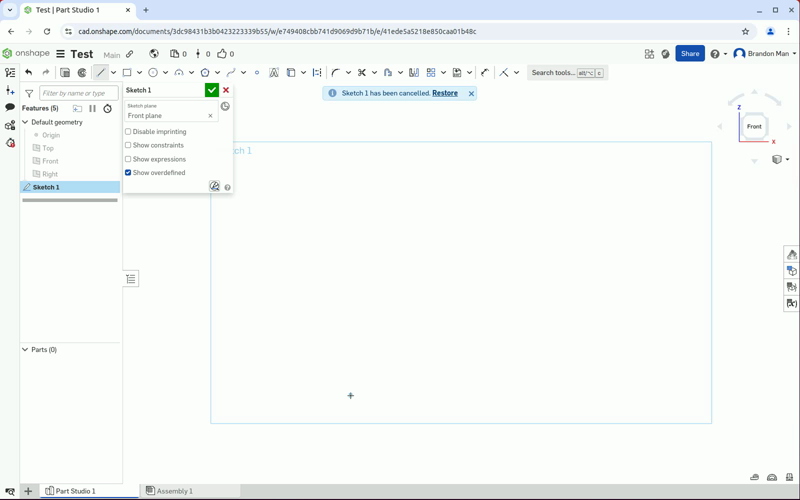
mouse_move(570, 395)
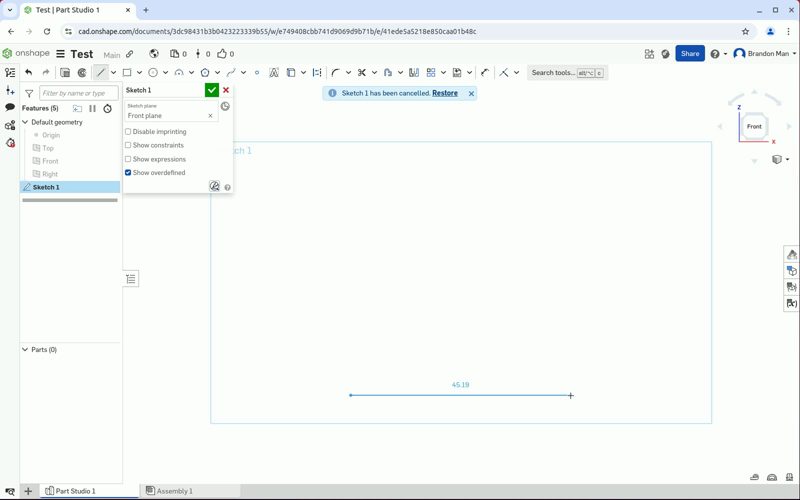
click(570, 395)
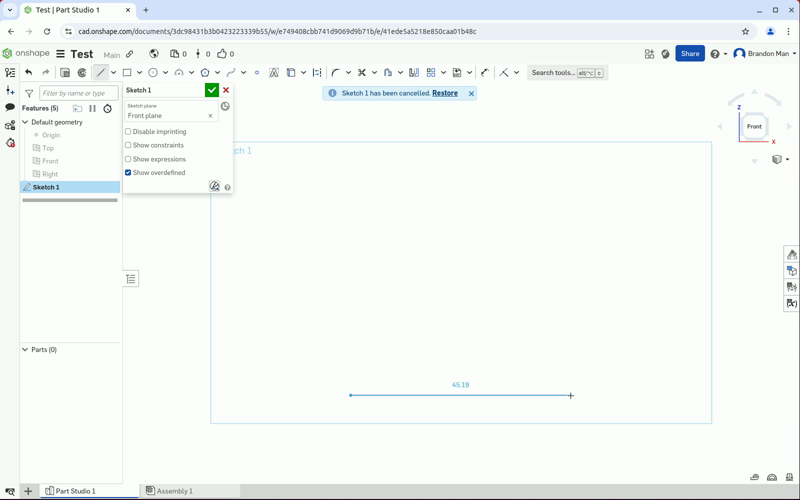
key_up(shift)
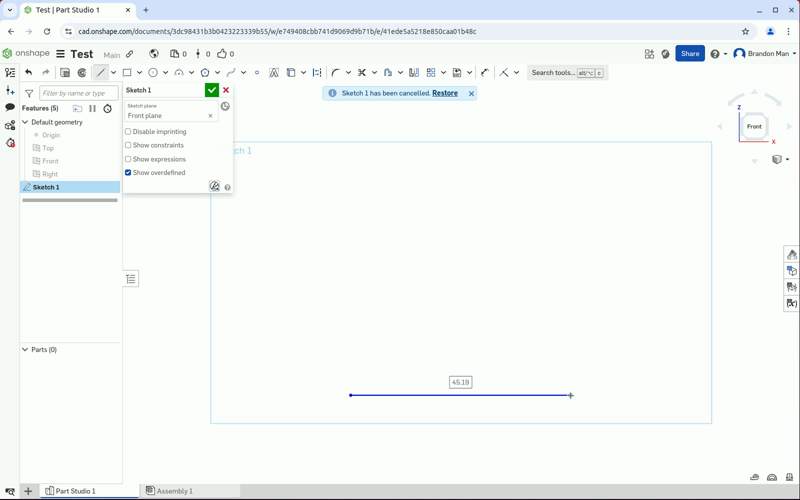
key_down(shift)
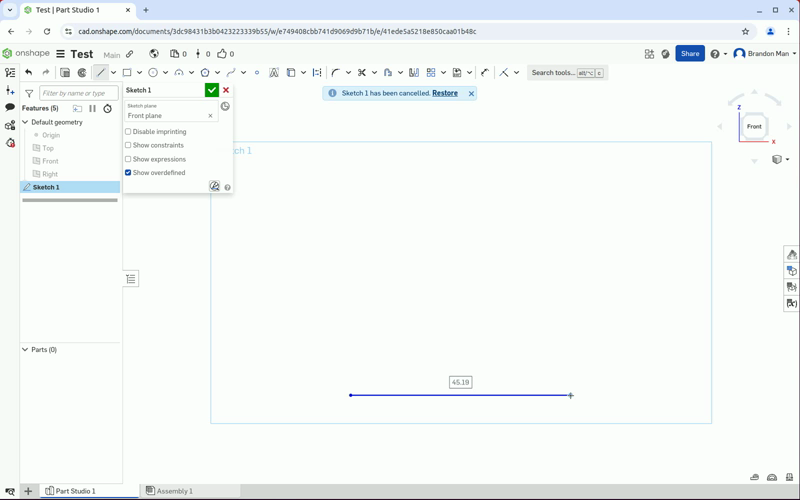
mouse_move(570, 291)
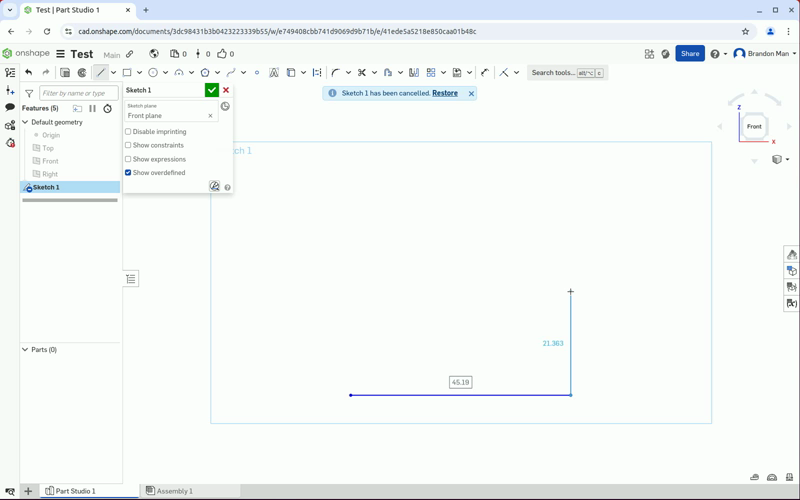
click(570, 291)
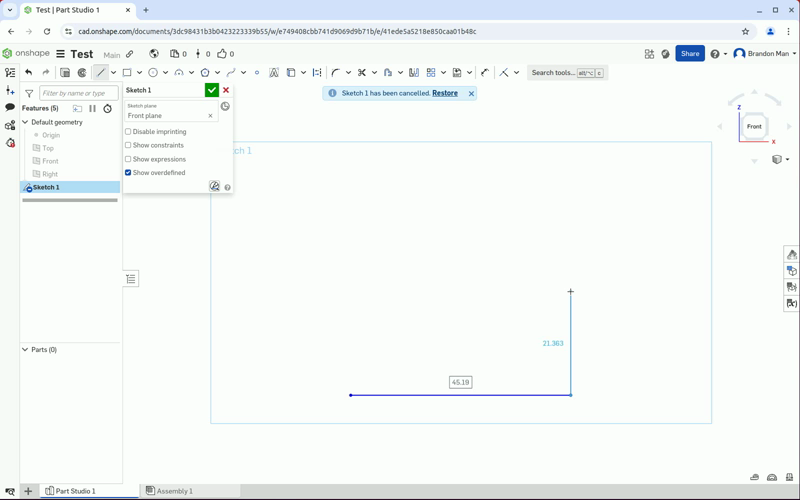
key_up(shift)
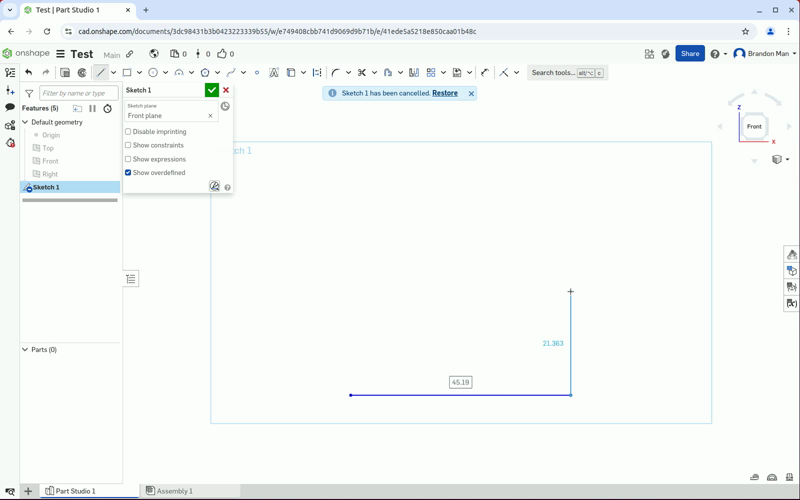
key_down(shift)
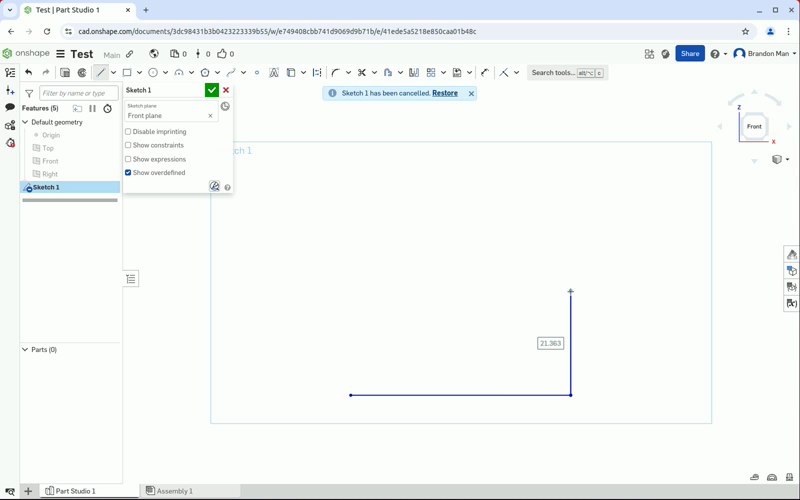
mouse_move(589, 291)
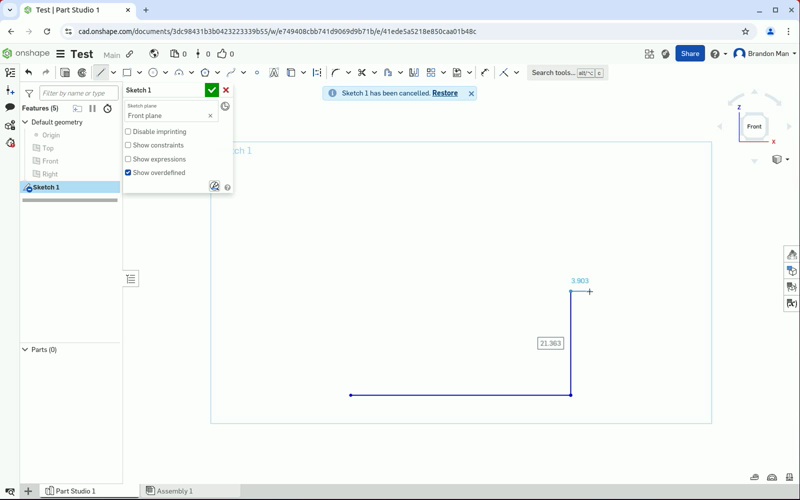
mouse_move(552, 291)
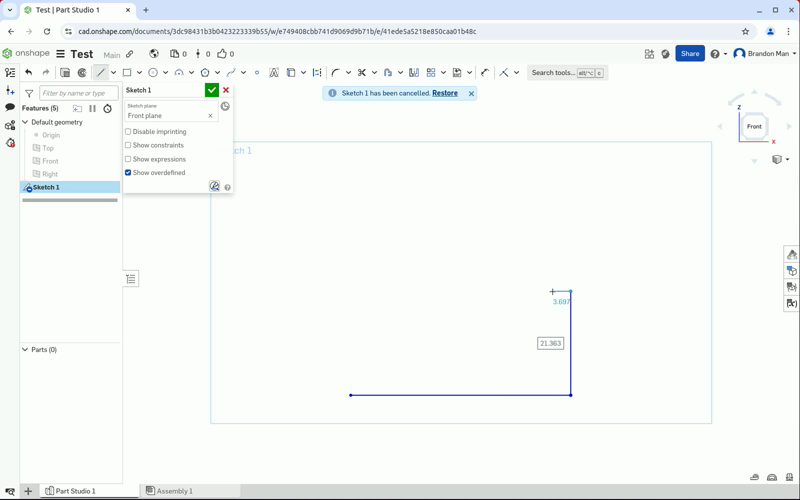
click(552, 291)
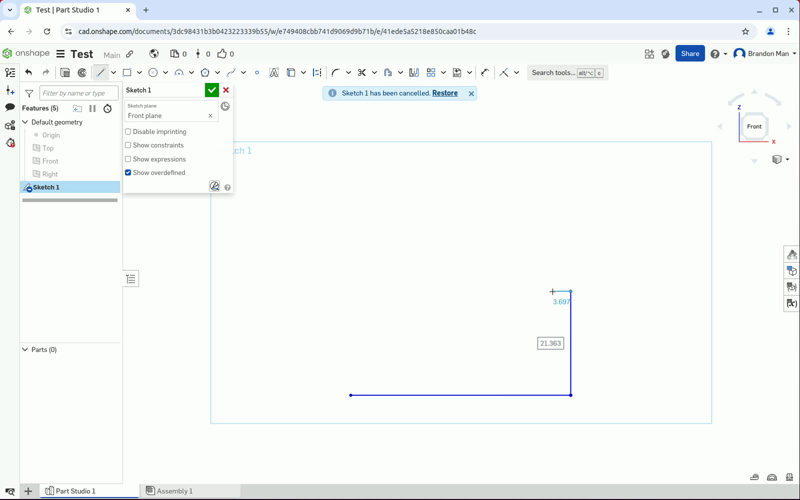
key_up(shift)
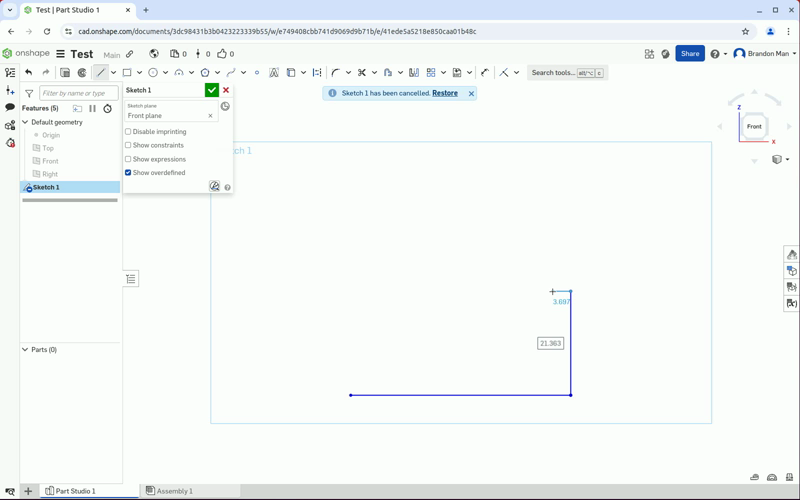
key(esc)
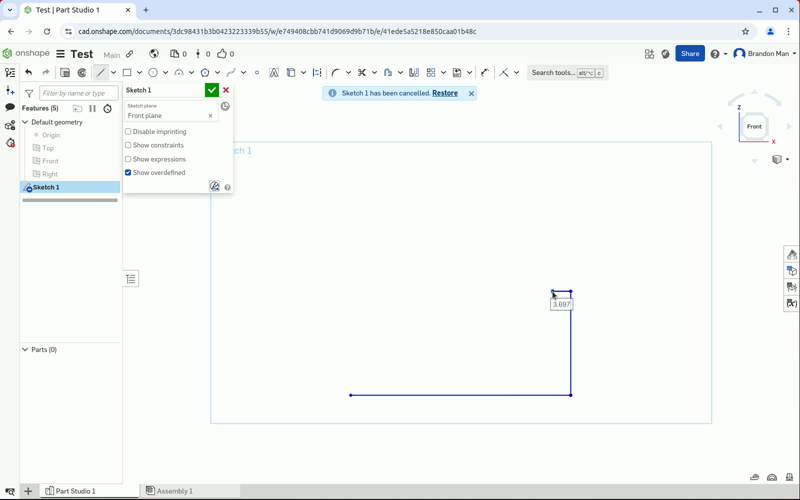
key(a)
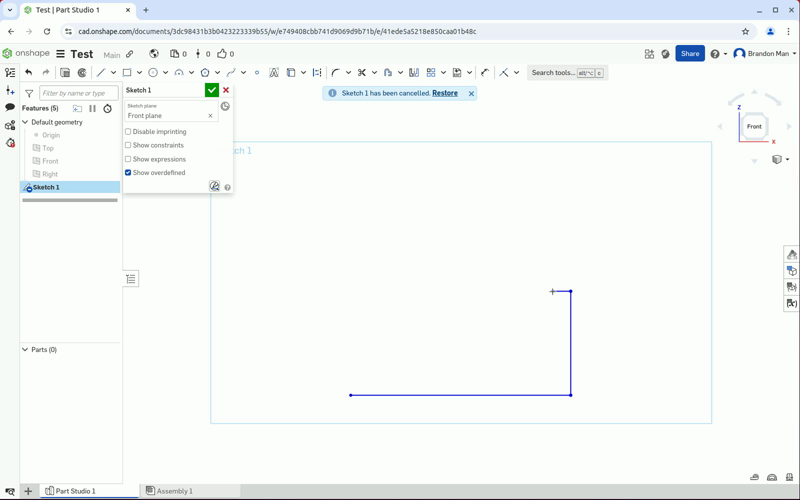
mouse_move(552, 291)
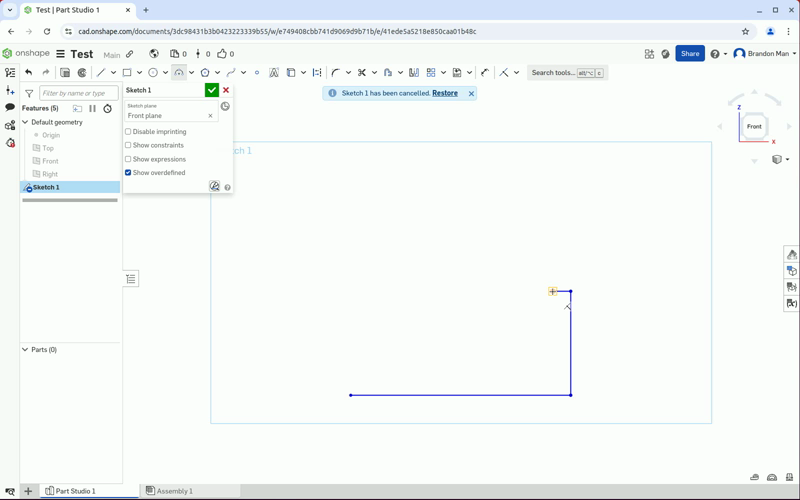
click(552, 291)
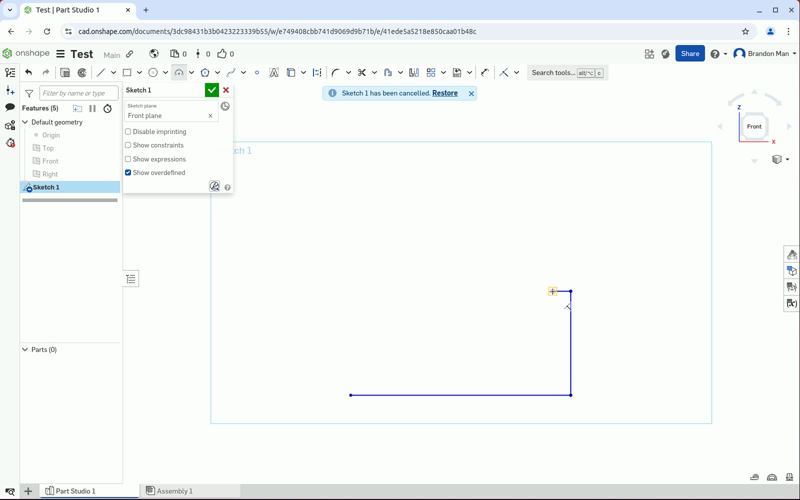
key_down(shift)
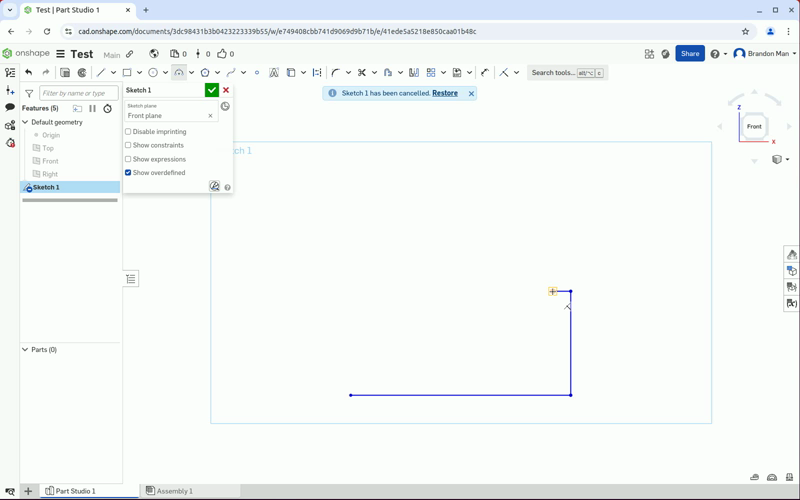
mouse_move(536, 277)
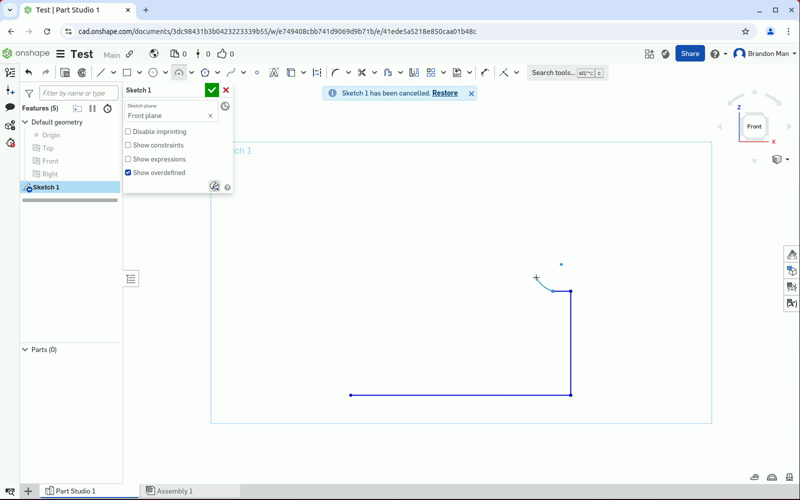
click(536, 277)
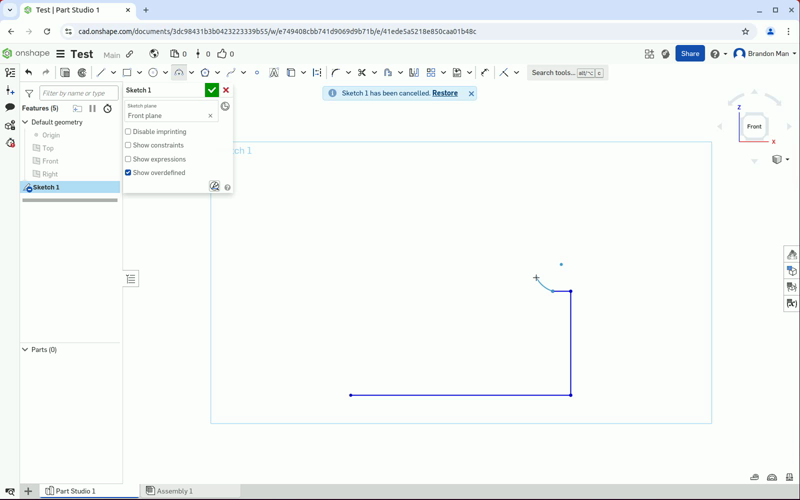
mouse_move(541, 287)
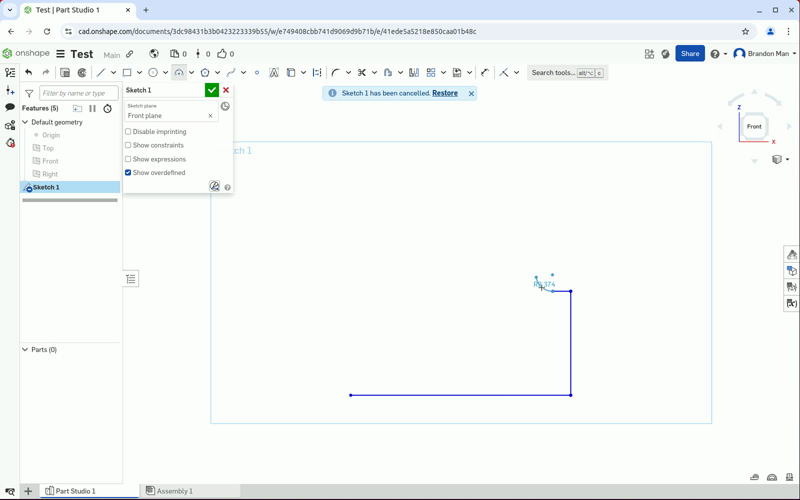
click(541, 287)
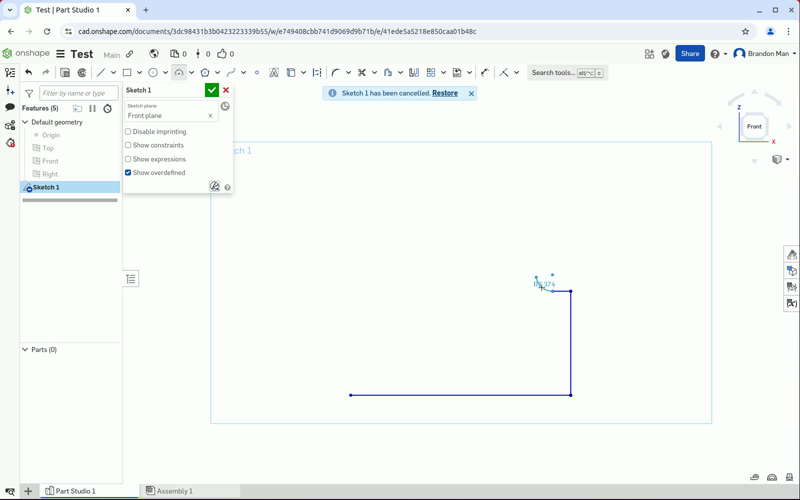
key_up(shift)
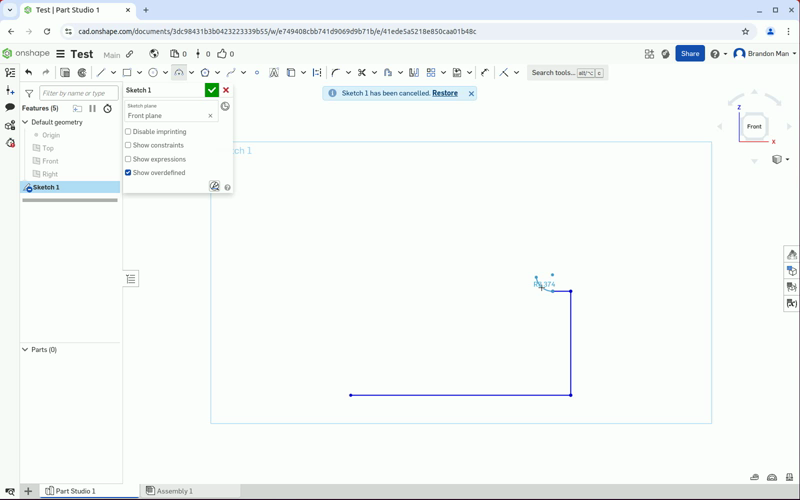
mouse_move(536, 277)
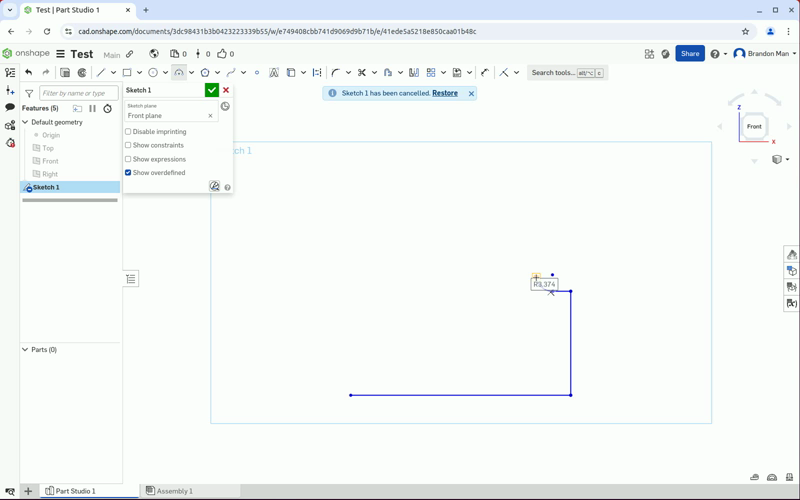
click(536, 277)
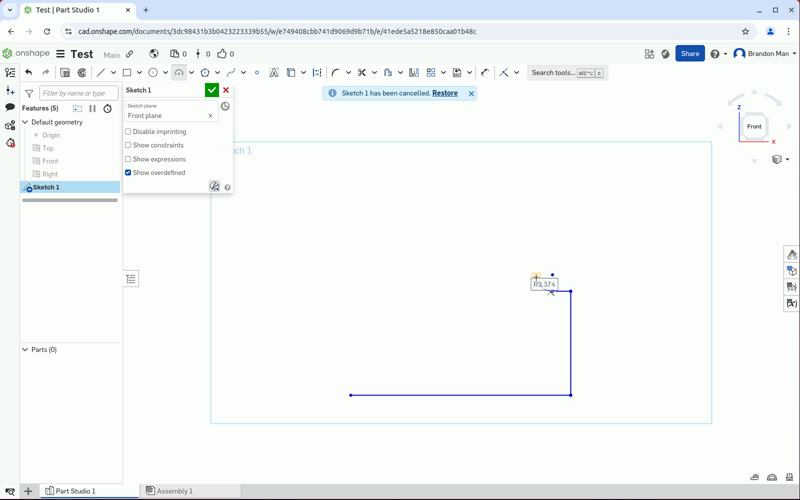
key_down(shift)
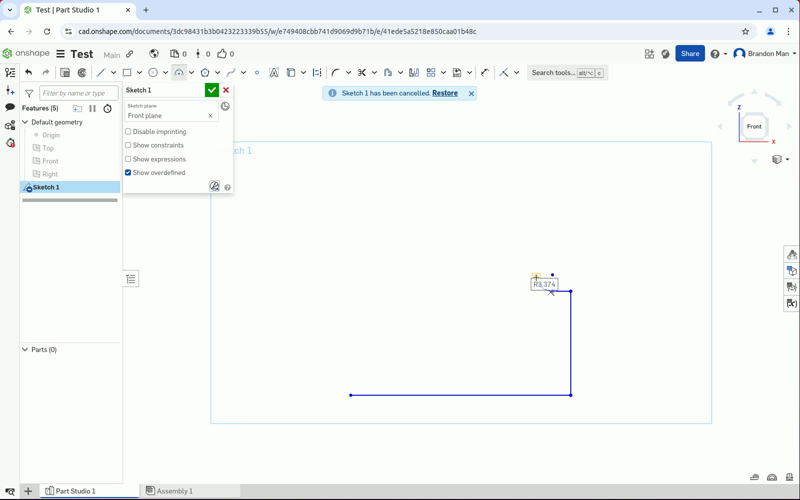
mouse_move(385, 277)
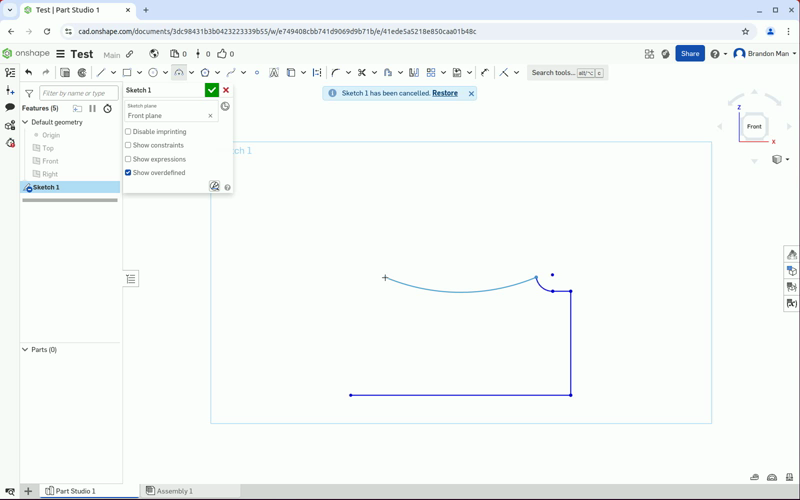
click(385, 277)
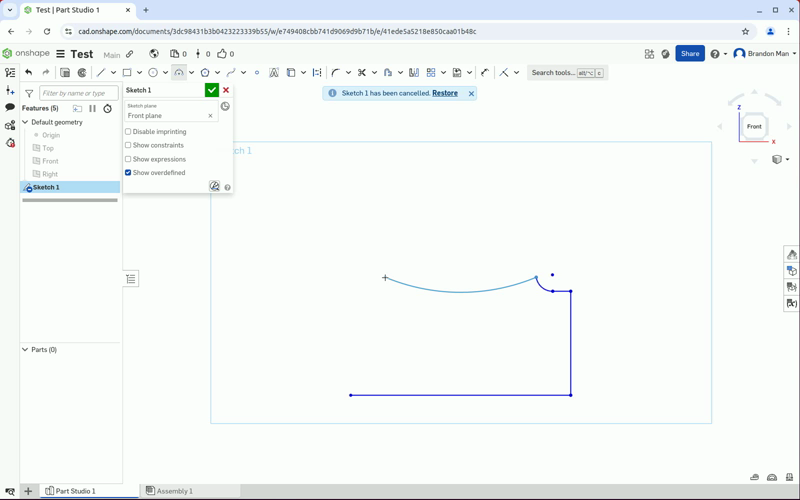
mouse_move(460, 207)
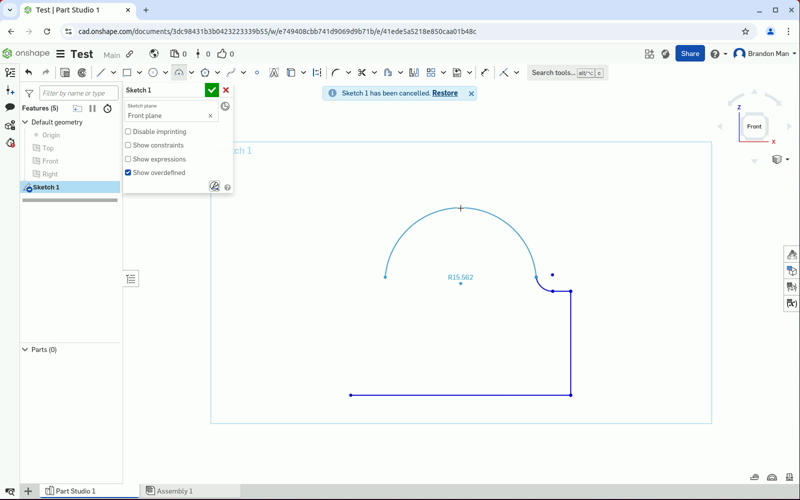
click(460, 207)
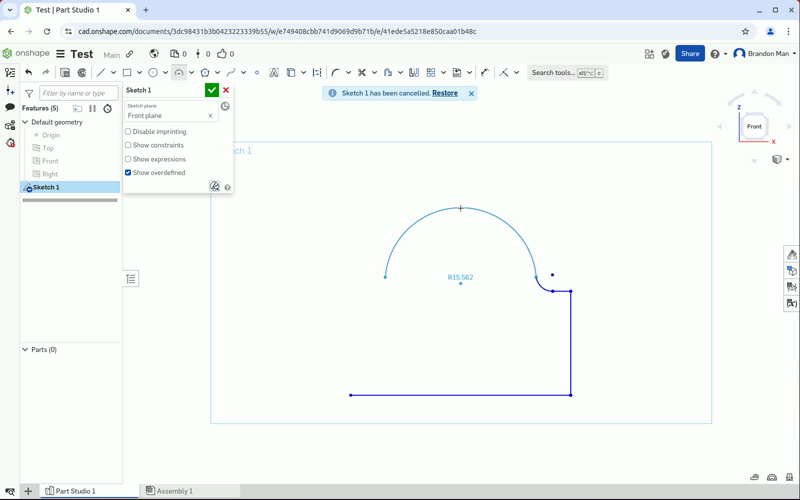
key_up(shift)
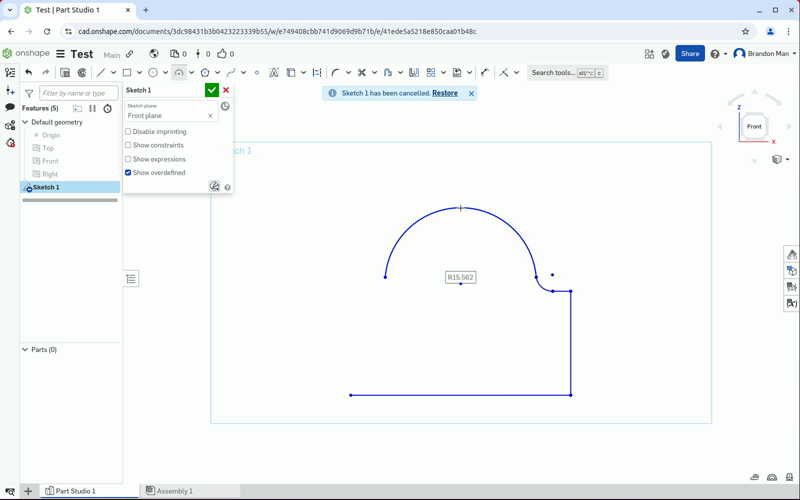
mouse_move(385, 277)
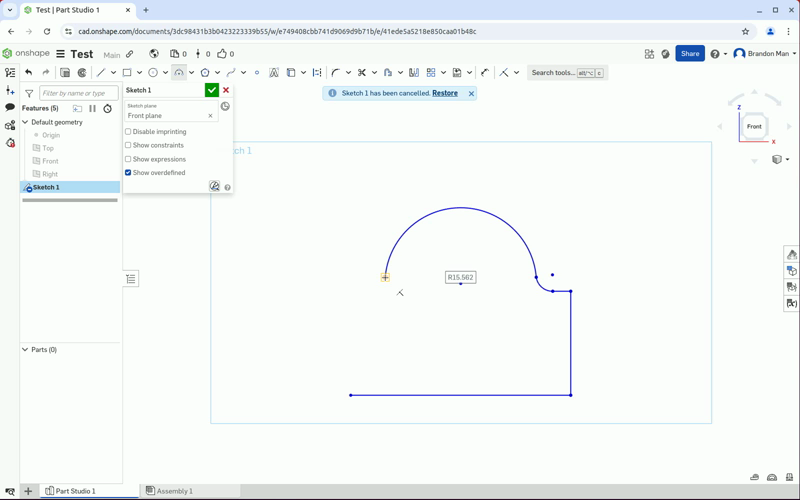
click(385, 277)
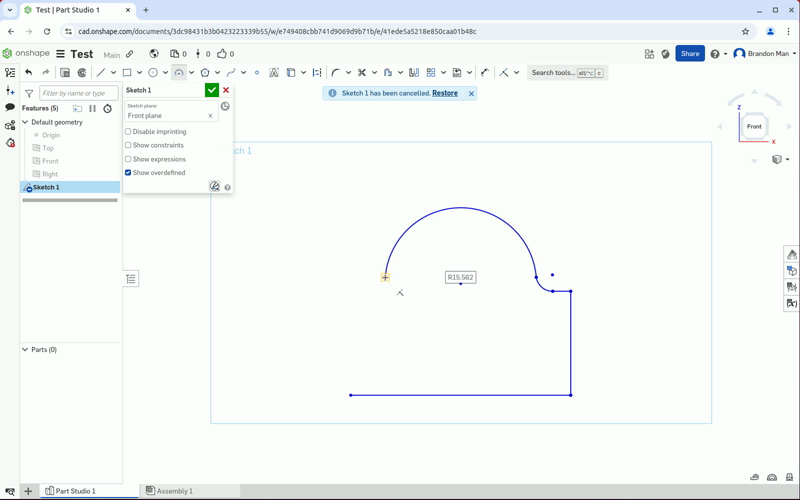
key_down(shift)
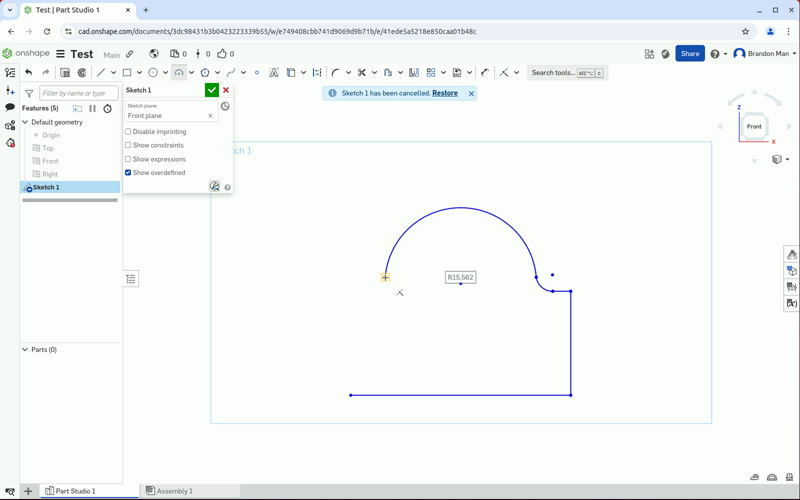
mouse_move(369, 291)
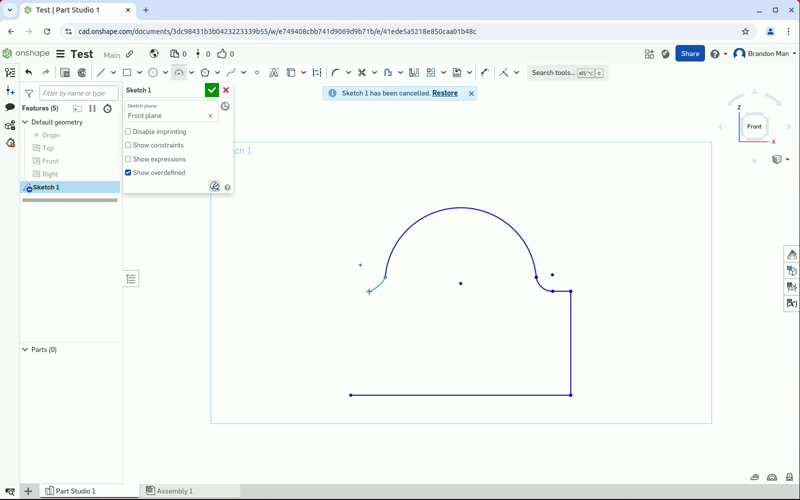
click(369, 291)
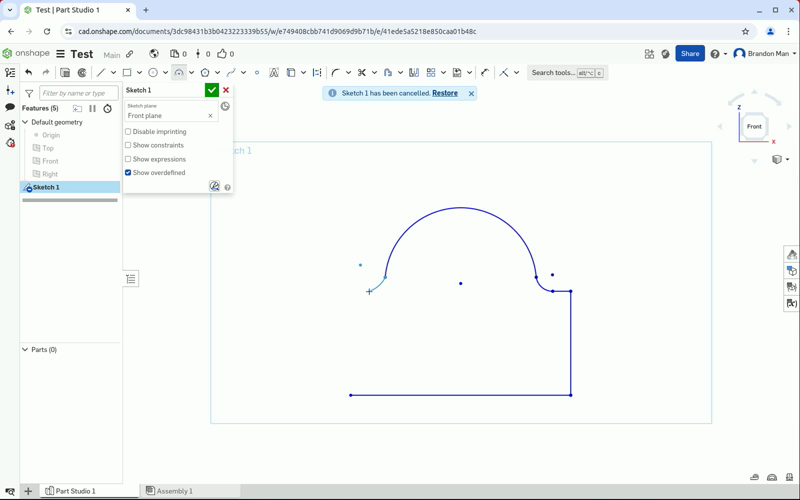
mouse_move(380, 287)
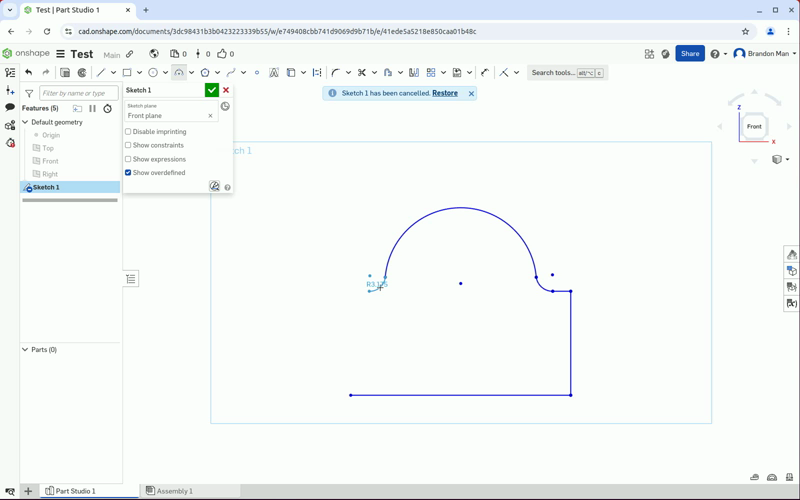
click(380, 287)
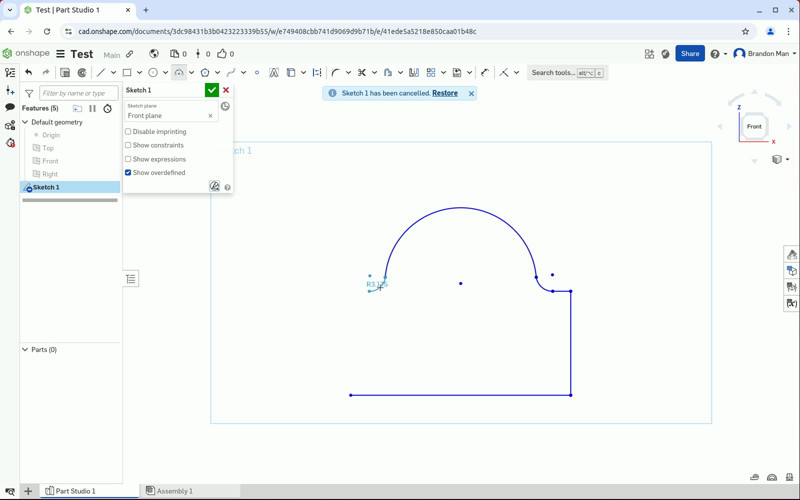
key_up(shift)
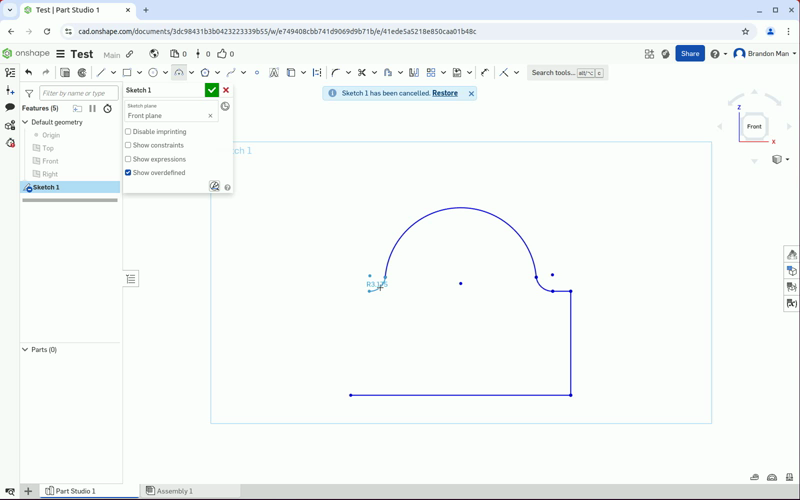
key(esc)
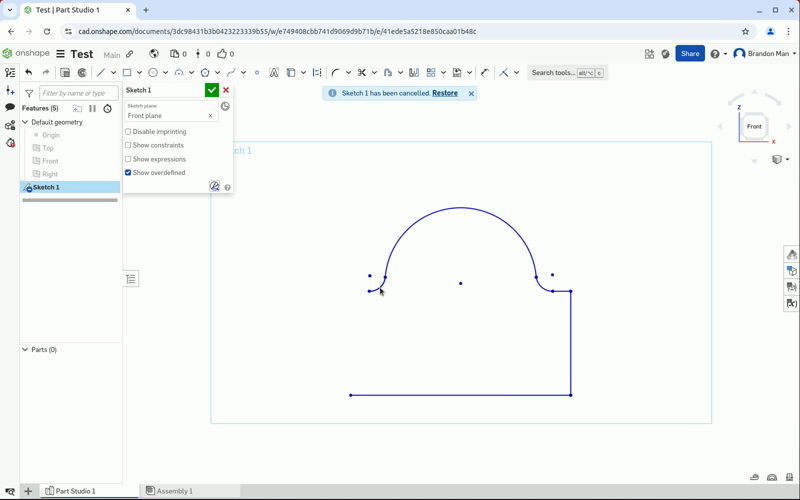
key(l)
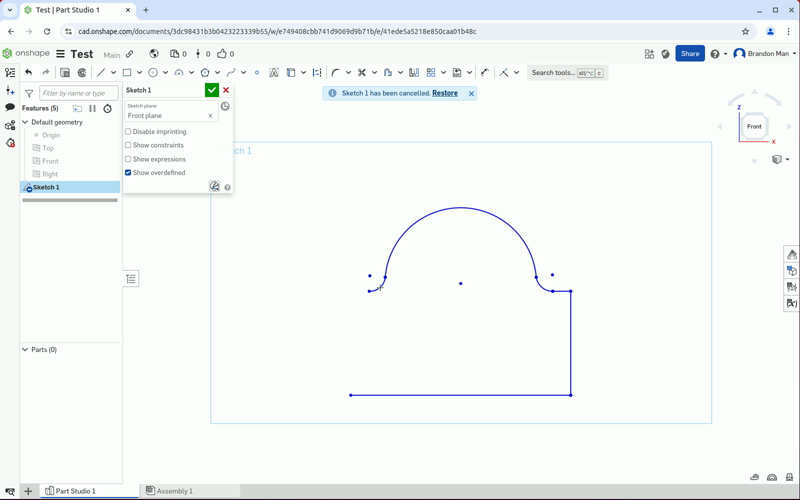
mouse_move(369, 291)
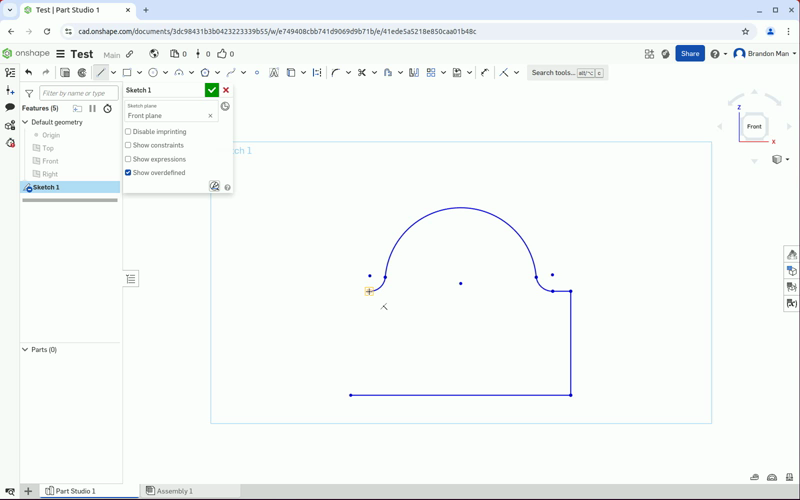
click(369, 291)
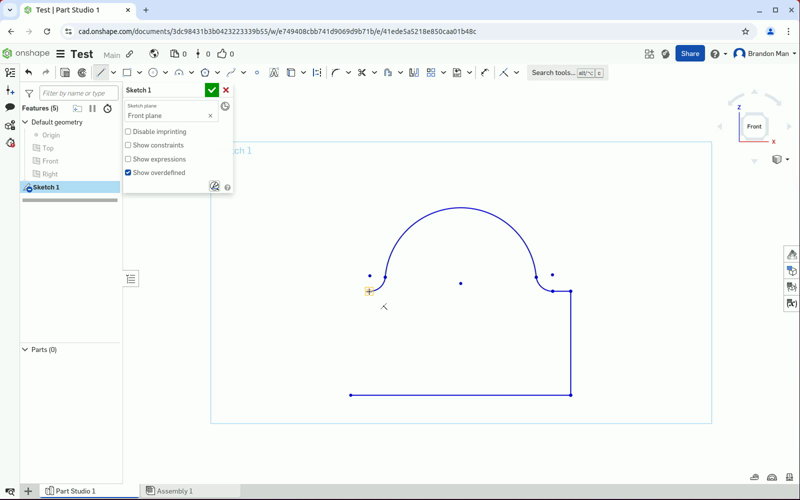
key_down(shift)
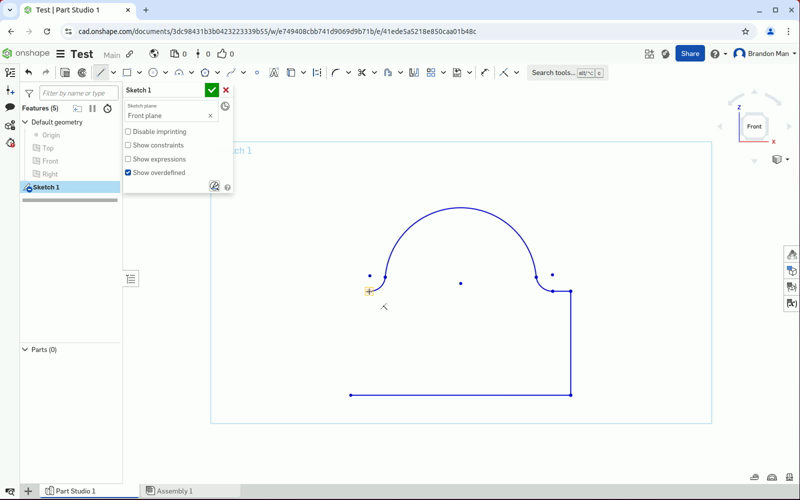
mouse_move(399, 291)
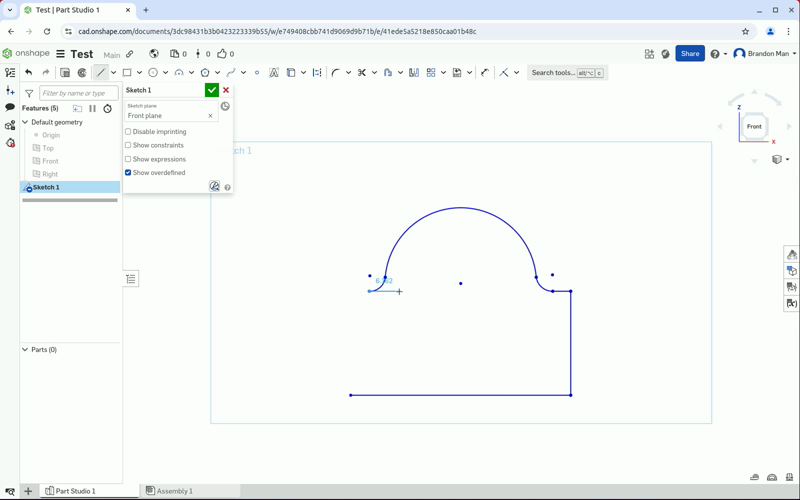
mouse_move(350, 291)
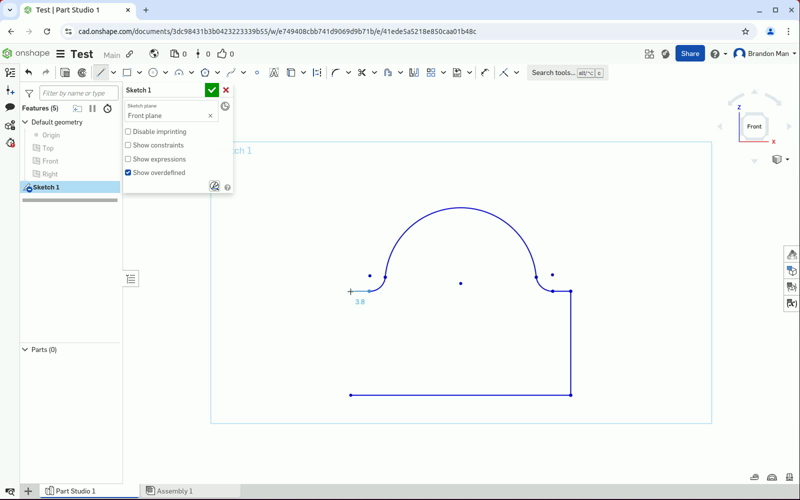
click(350, 291)
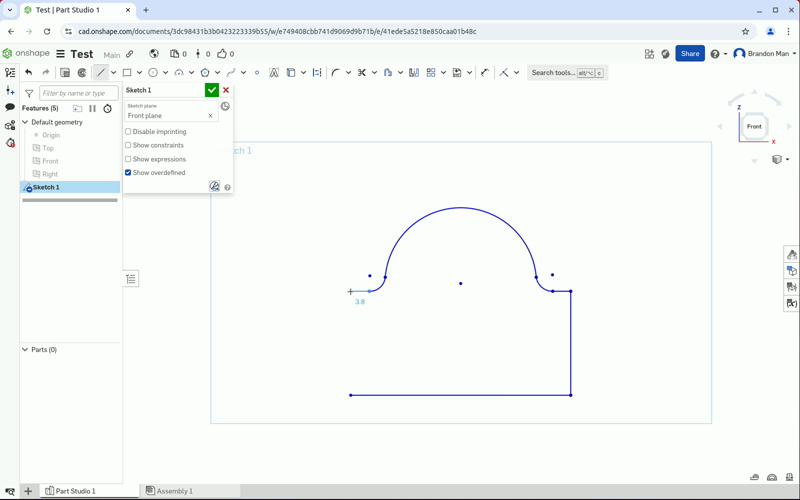
key_up(shift)
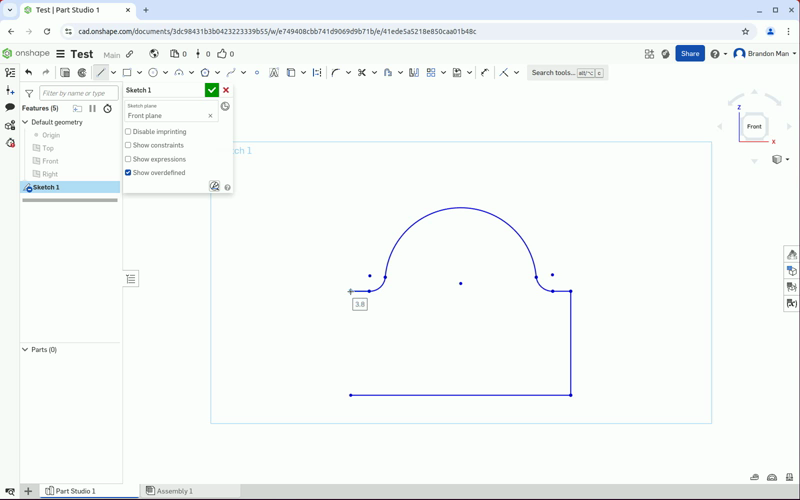
key_down(shift)
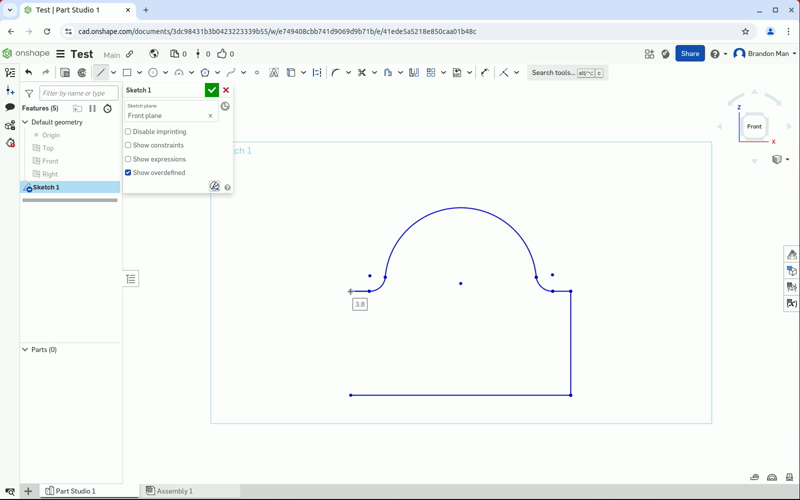
mouse_move(380, 291)
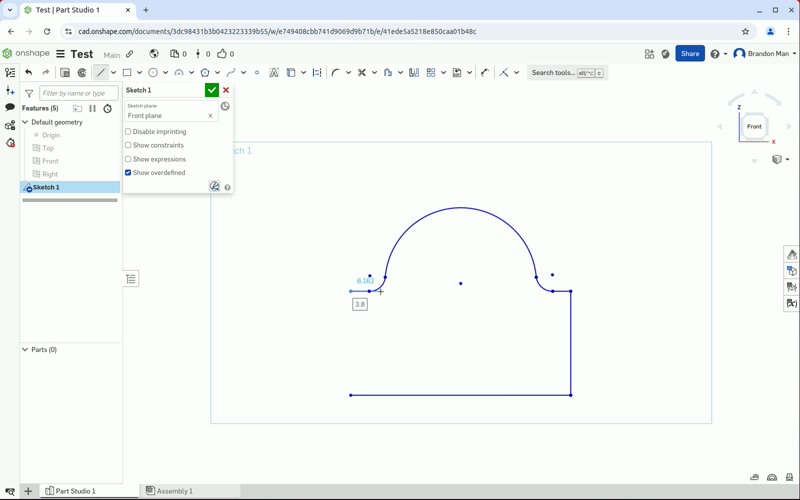
mouse_move(350, 309)
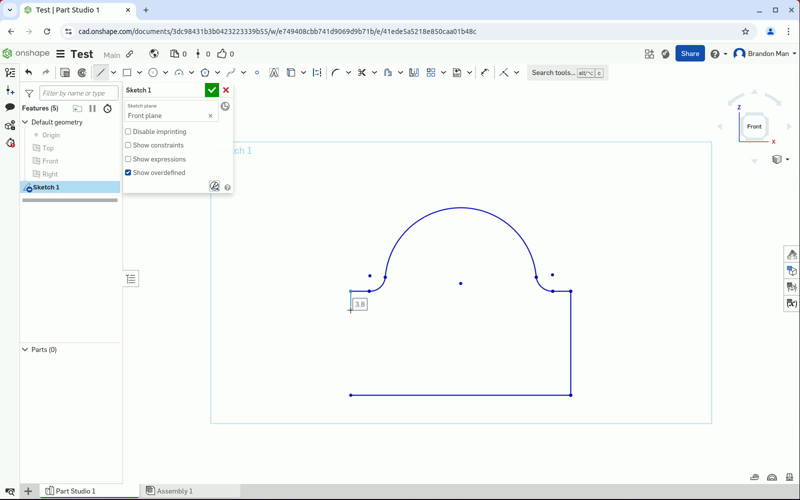
click(350, 309)
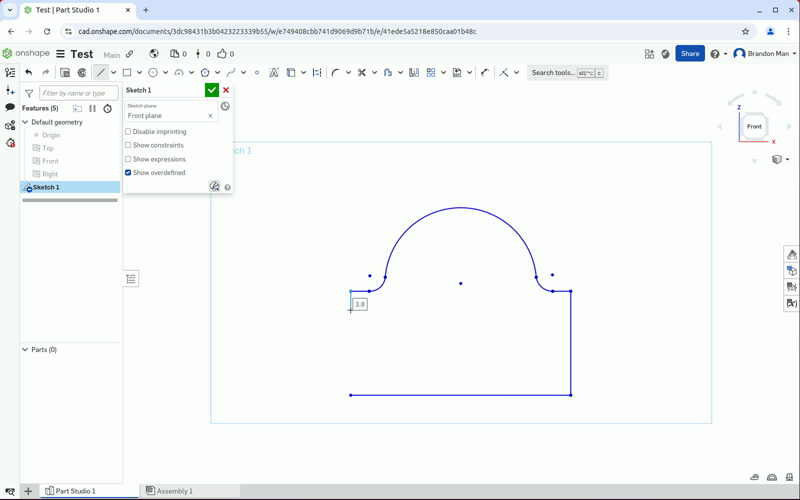
key_up(shift)
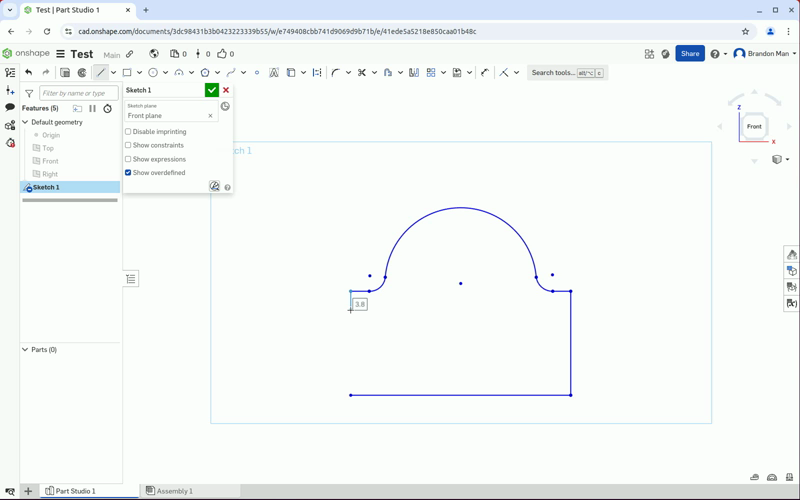
key_down(shift)
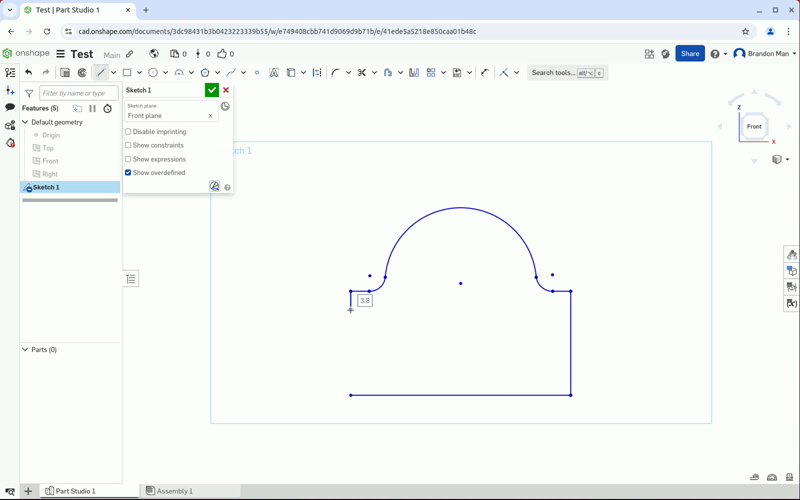
mouse_move(380, 309)
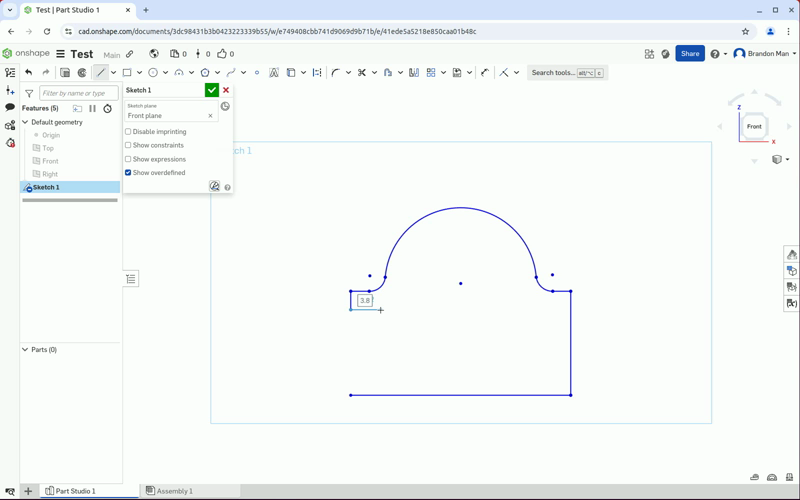
mouse_move(406, 309)
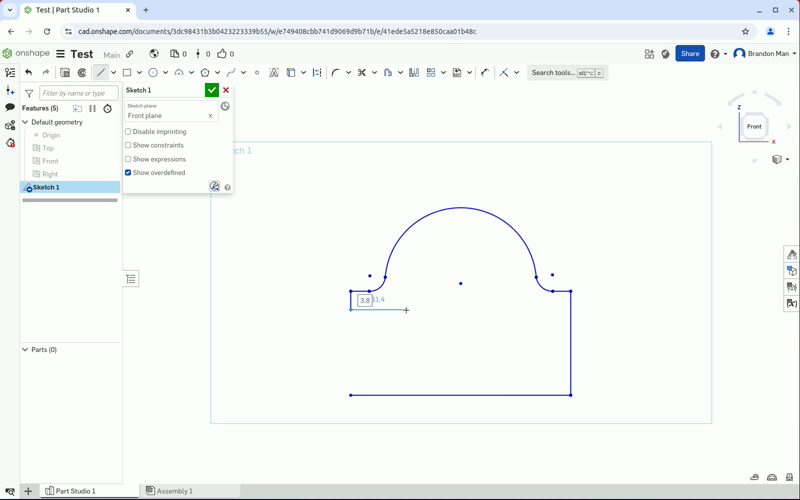
click(406, 309)
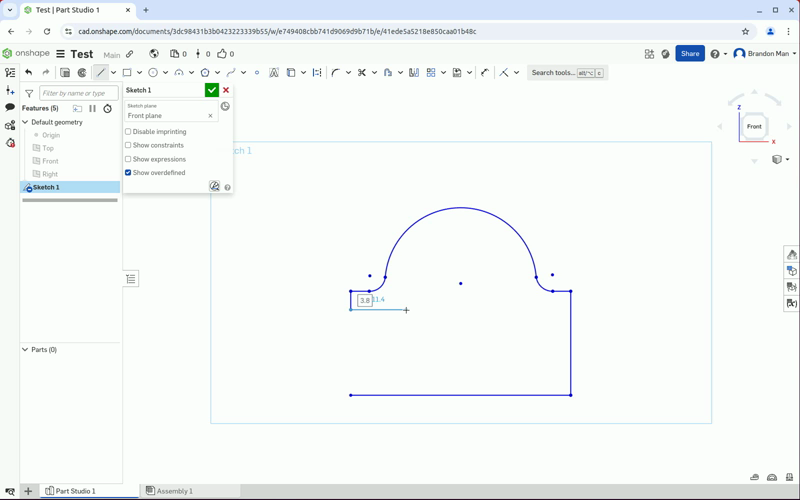
key_up(shift)
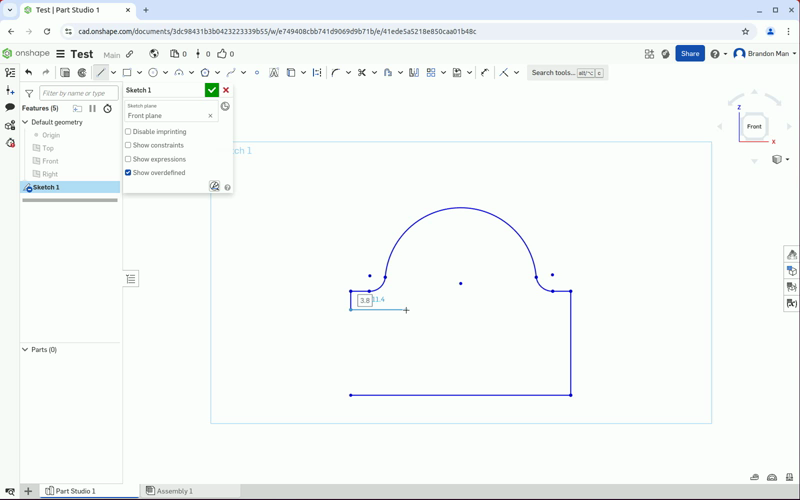
key(esc)
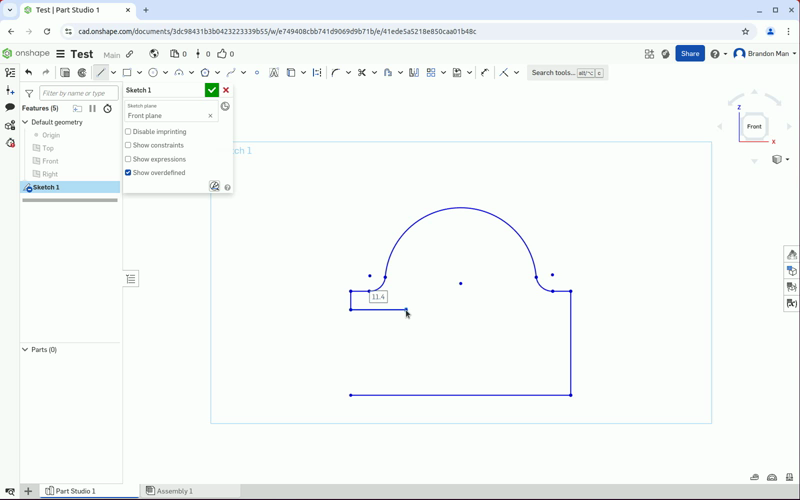
key(a)
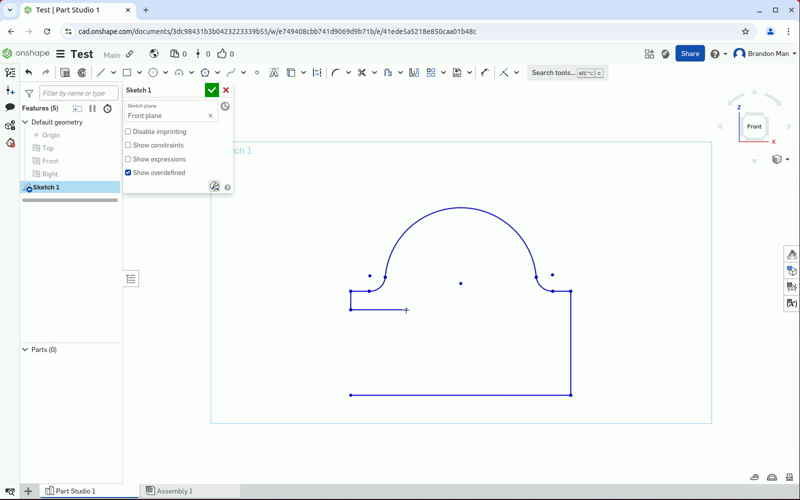
mouse_move(406, 309)
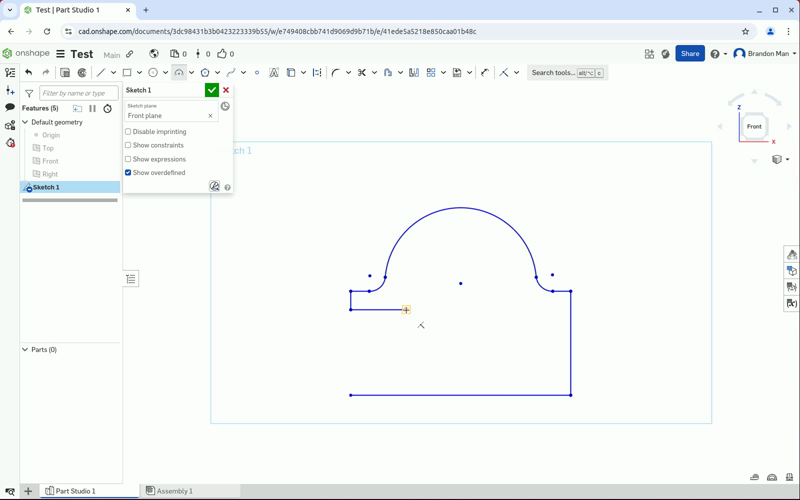
click(406, 309)
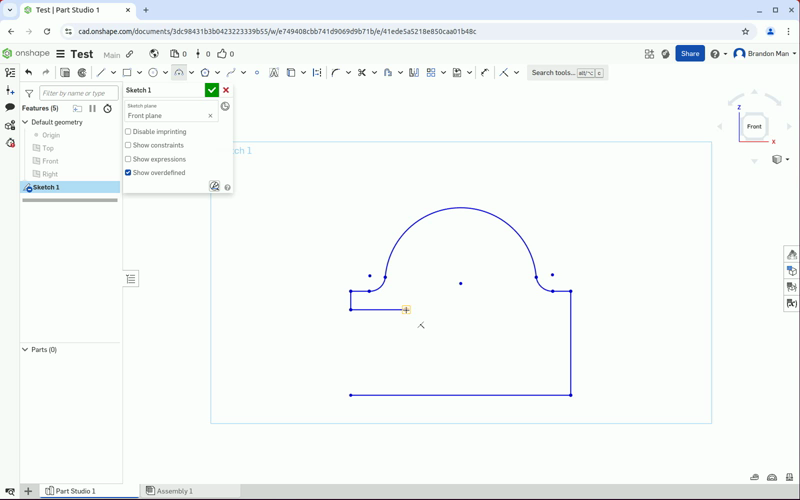
key_down(shift)
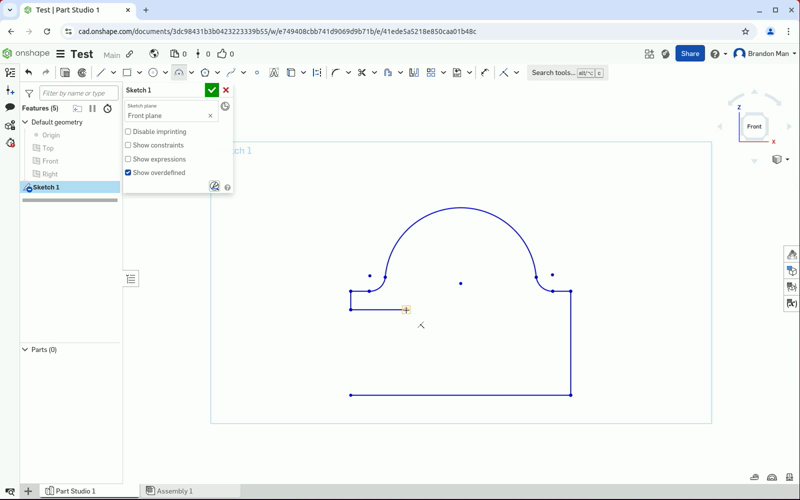
mouse_move(410, 316)
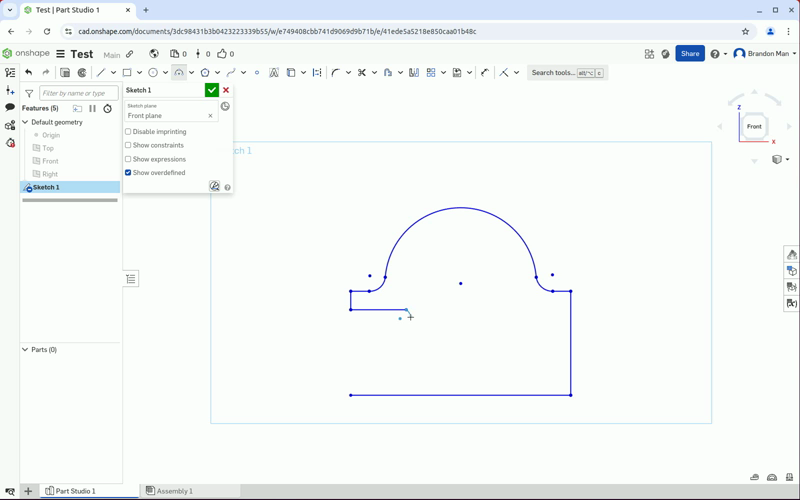
click(410, 316)
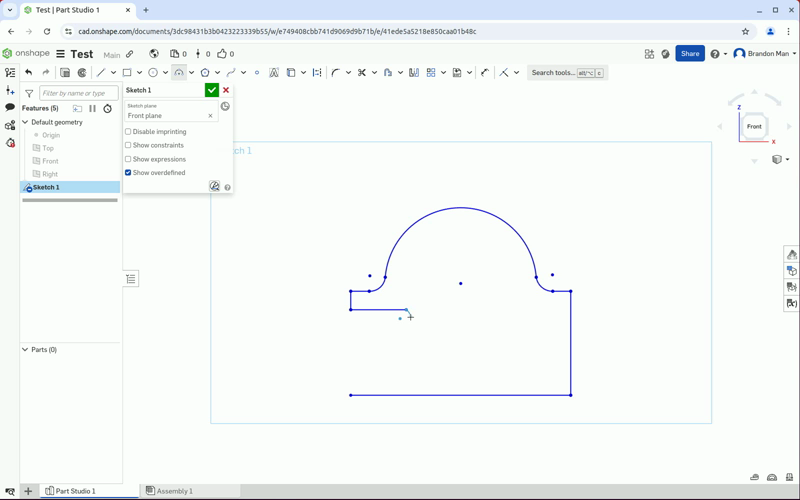
mouse_move(503, 250)
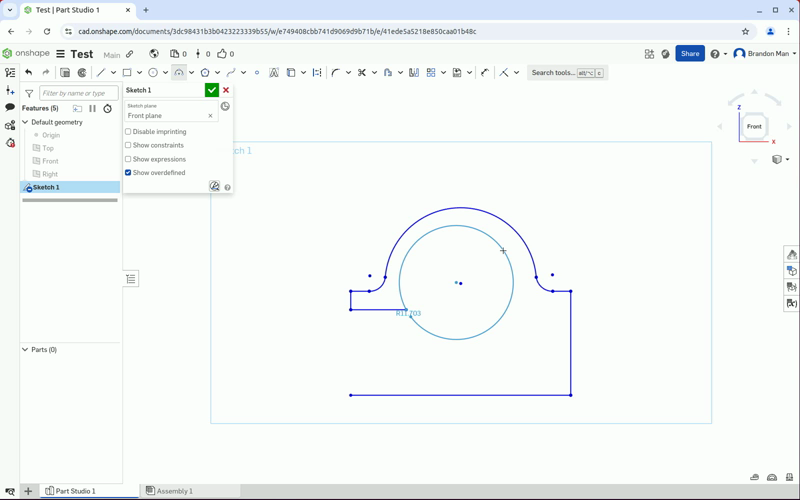
click(503, 250)
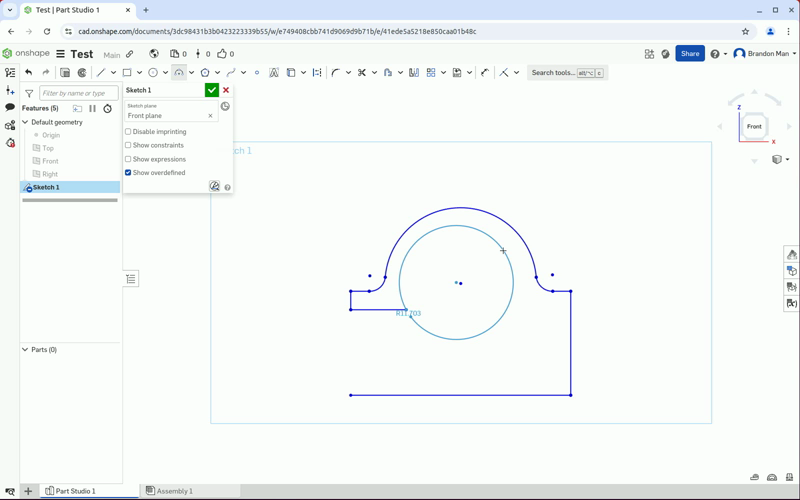
key_up(shift)
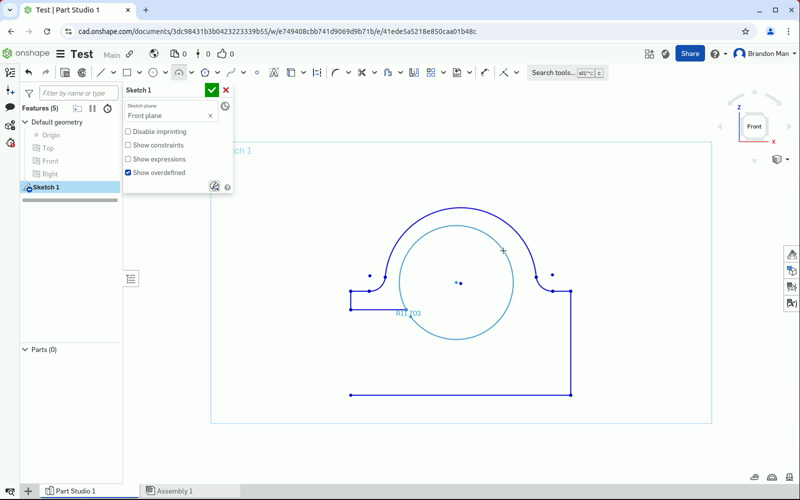
key(esc)
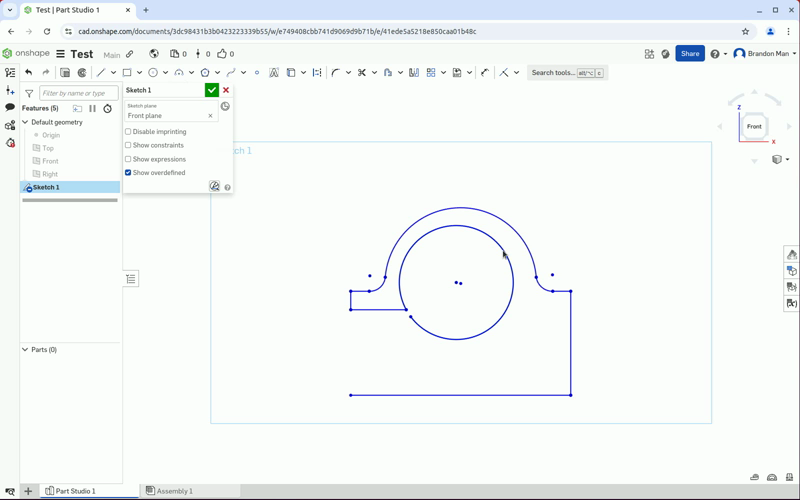
key(l)
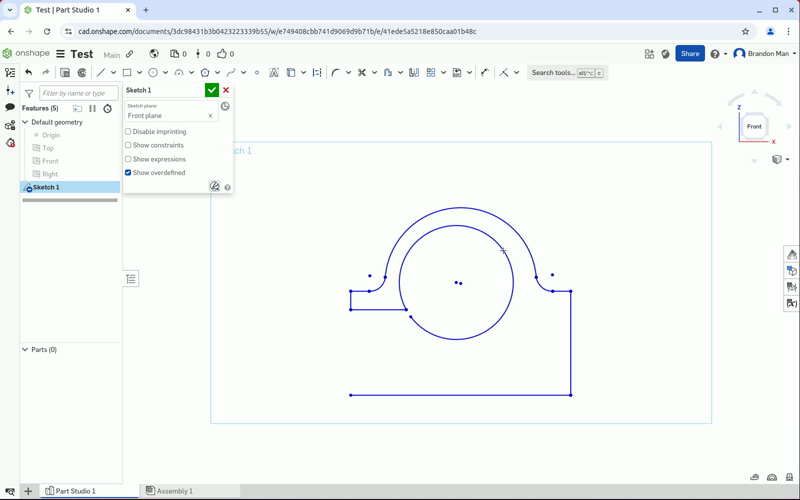
mouse_move(410, 316)
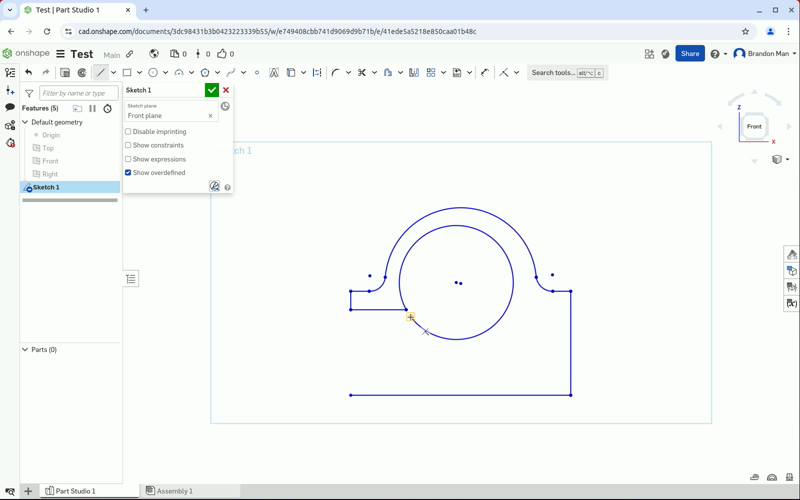
click(410, 316)
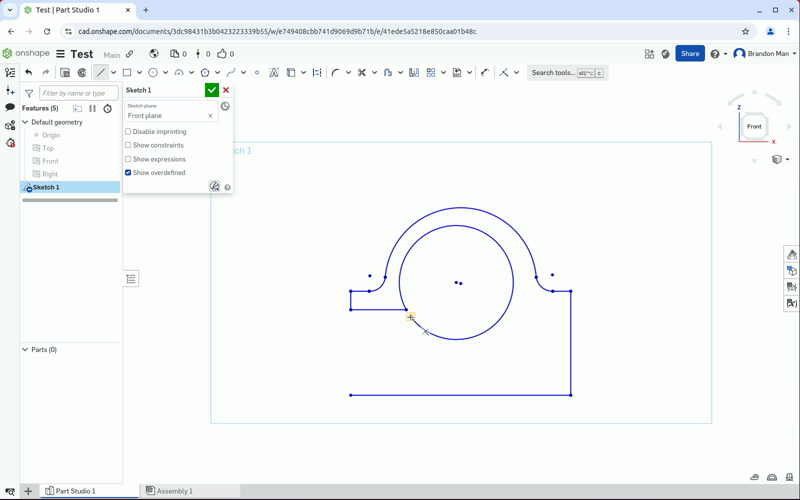
key_down(shift)
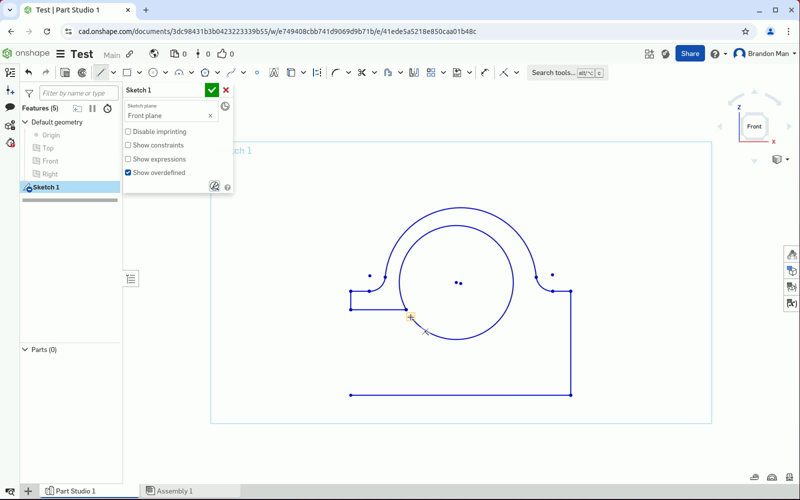
mouse_move(350, 316)
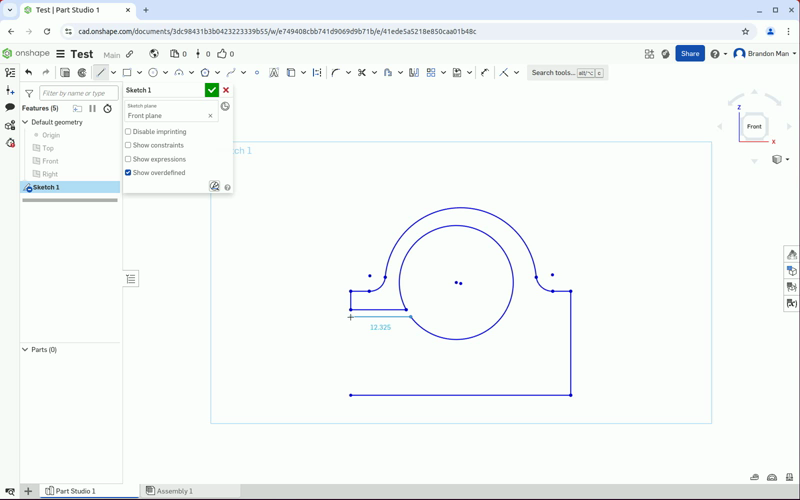
click(350, 316)
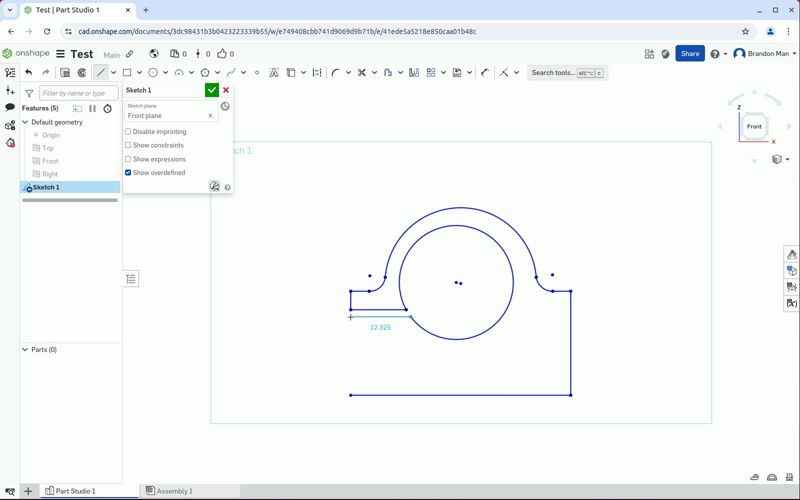
key_up(shift)
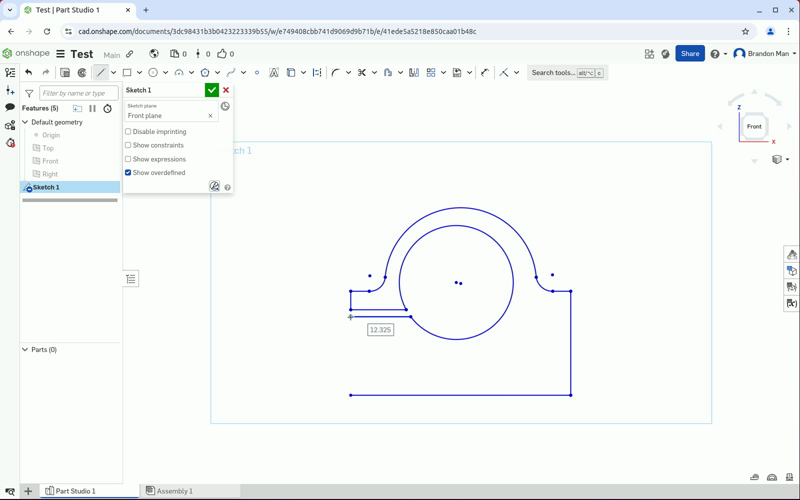
key_down(shift)
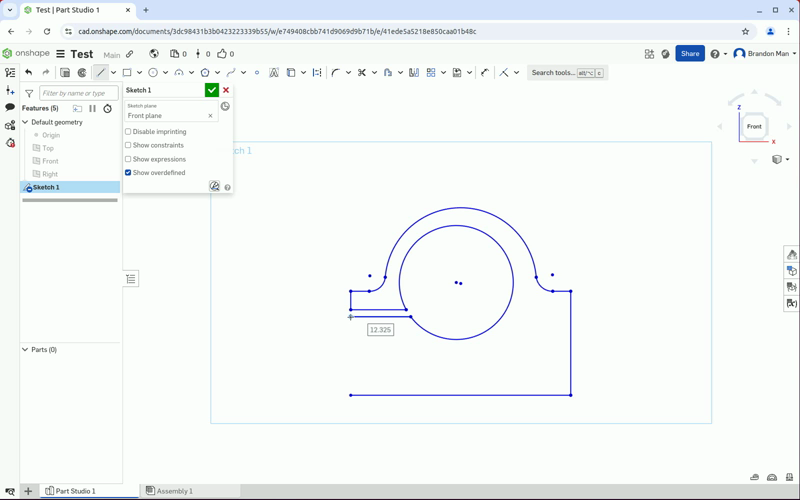
mouse_move(350, 395)
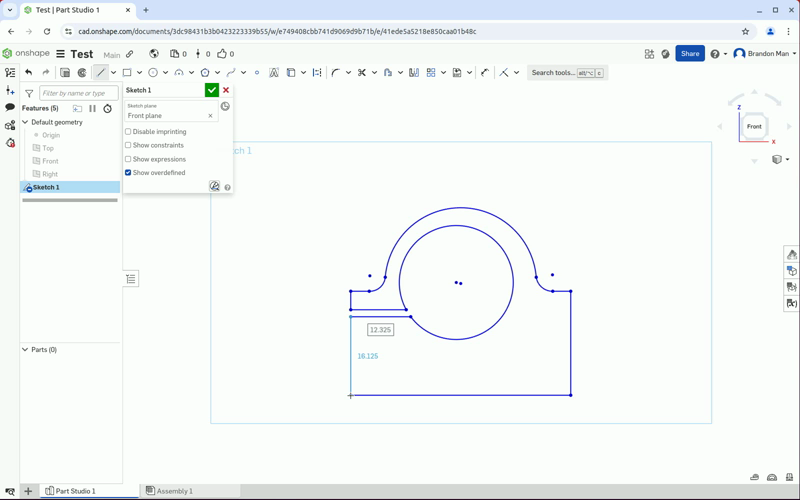
key_up(shift)
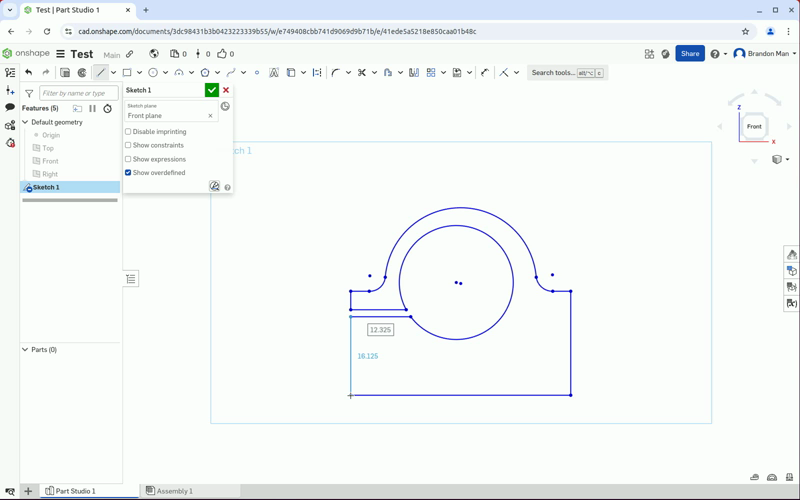
click(350, 395)
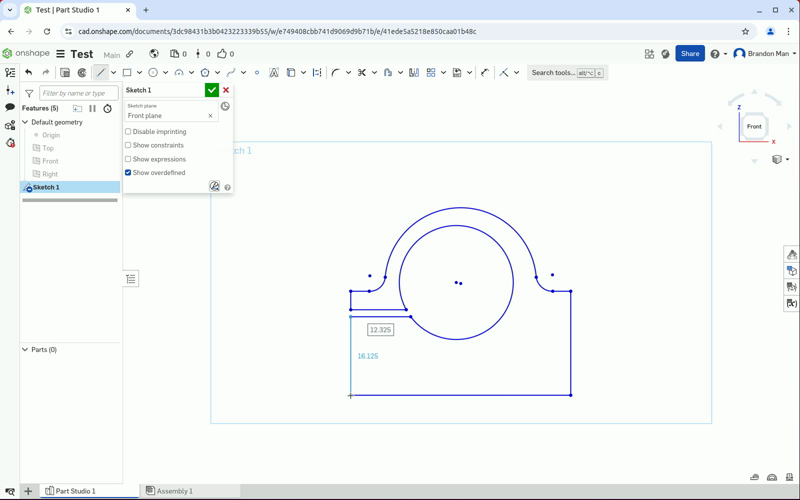
key(esc)
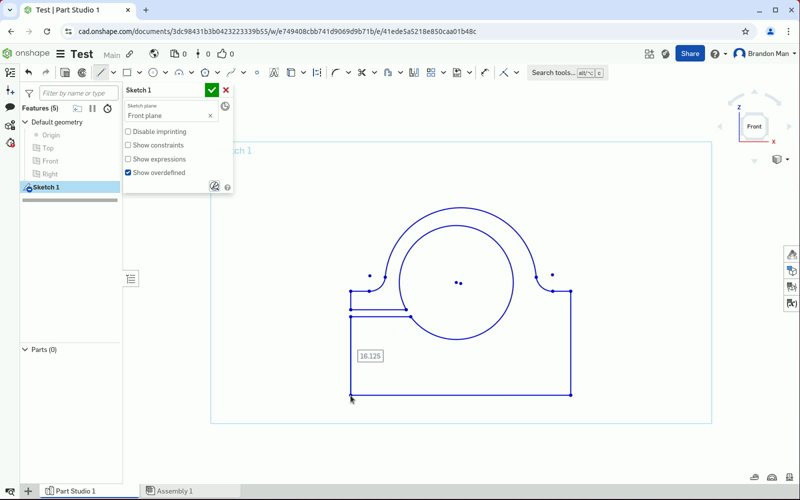
mouse_move(382, 357)
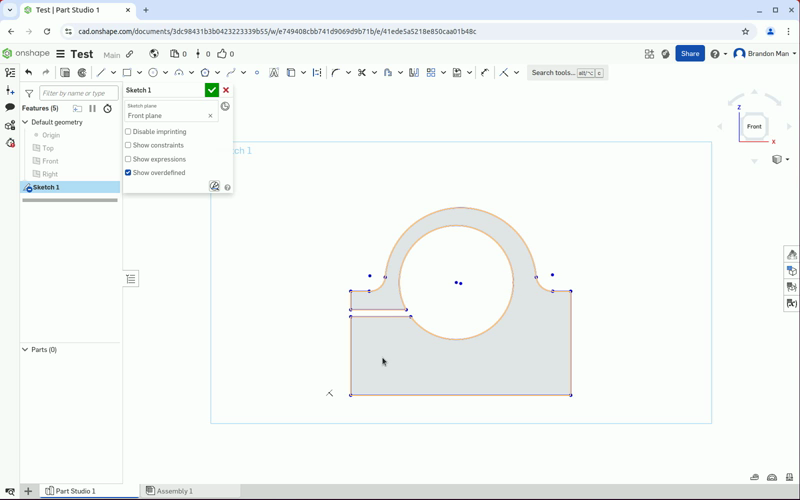
click(382, 357)
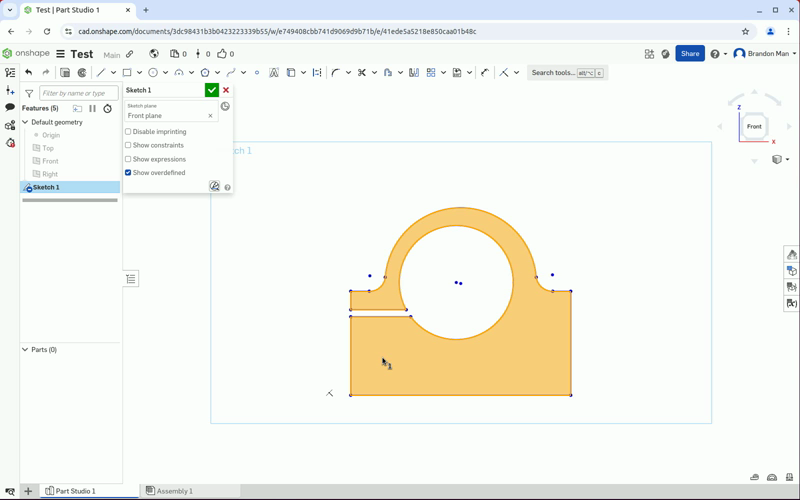
mouse_move(73, 352)
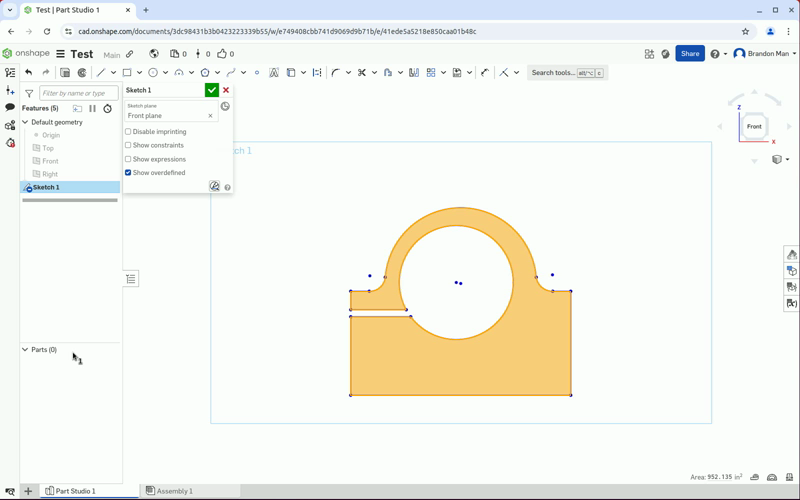
key(shift+y)
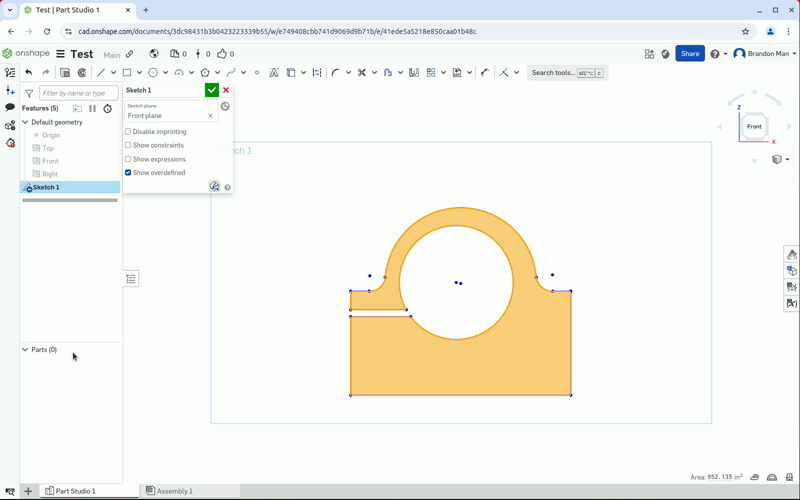
key(shift+e)
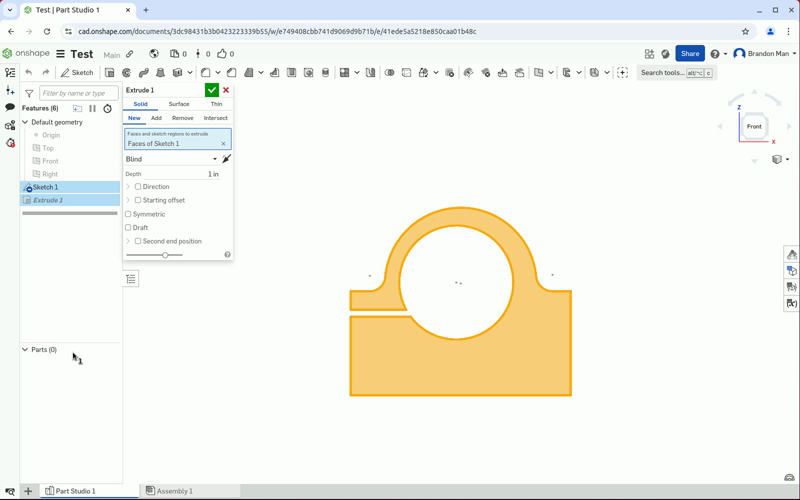
mouse_move(143, 106)
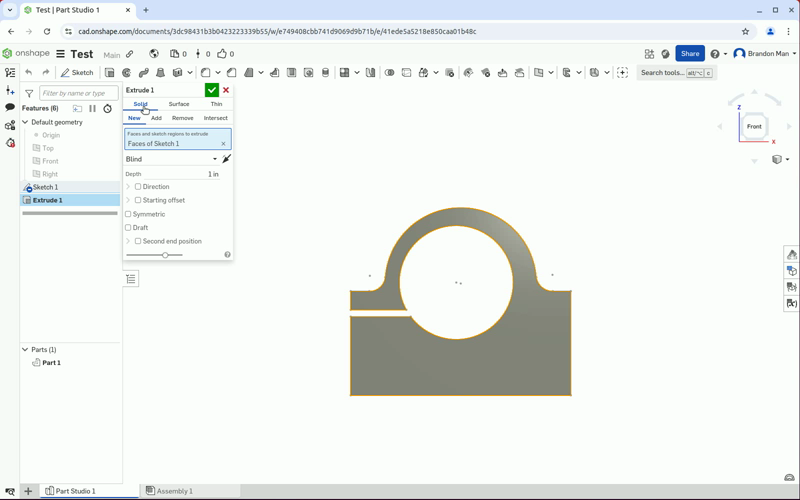
click(143, 106)
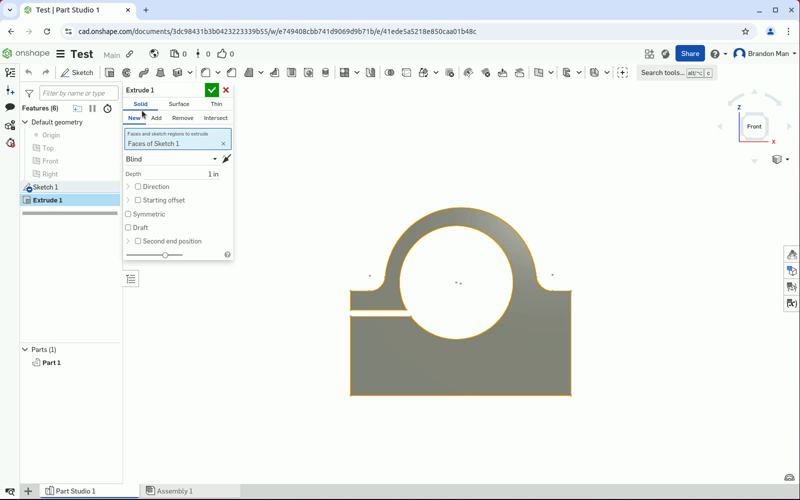
mouse_move(137, 120)
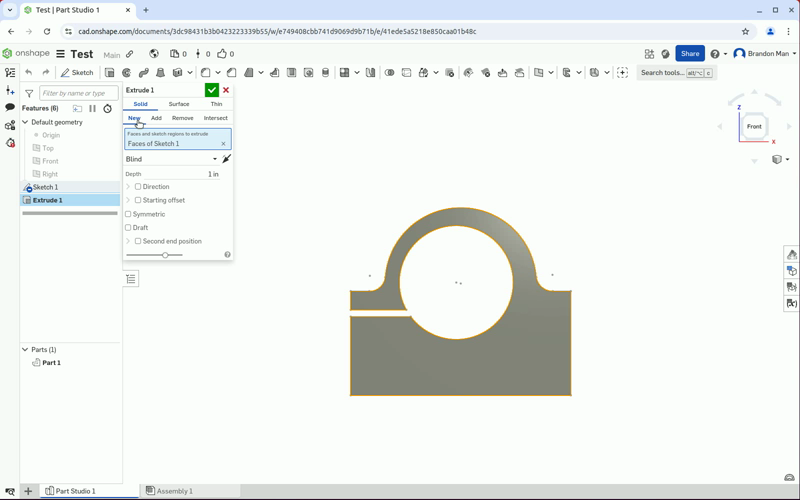
click(137, 120)
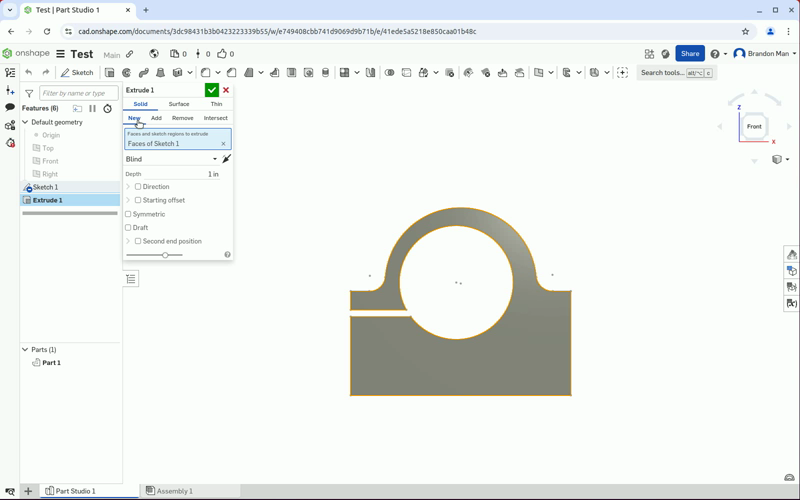
key(tab, 4)
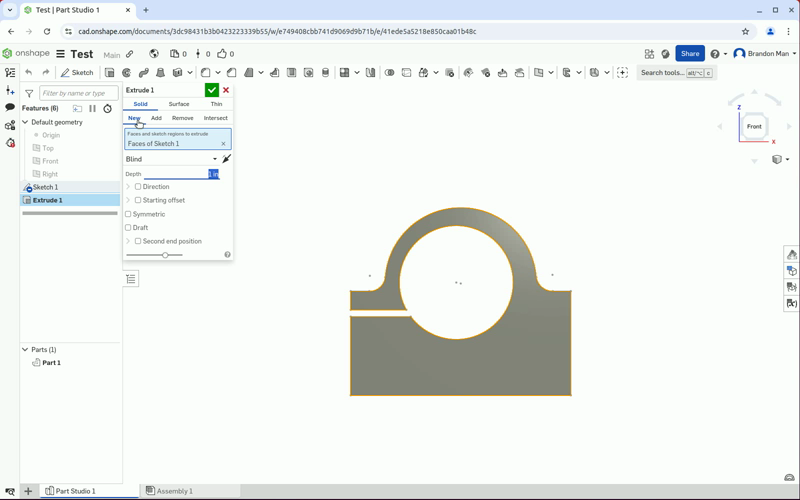
text(6.74)
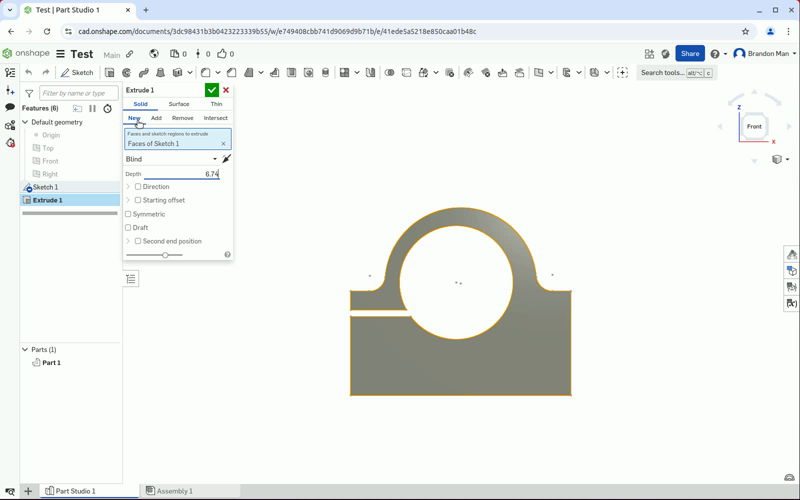
key(enter)
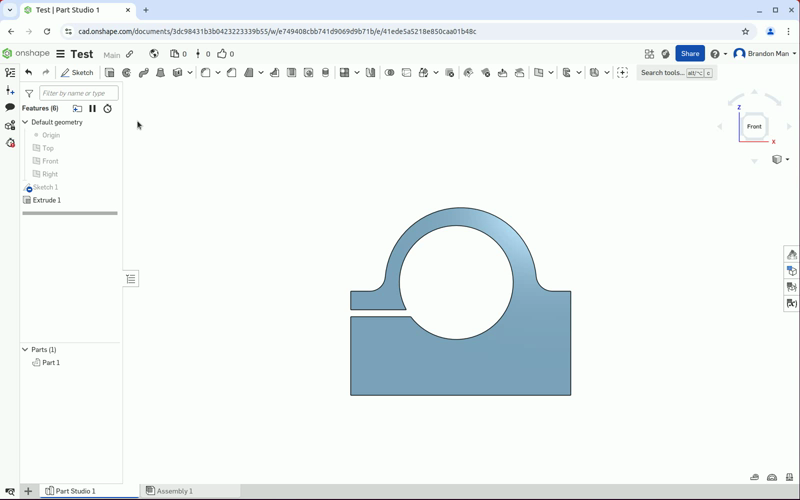
key(shift+h)
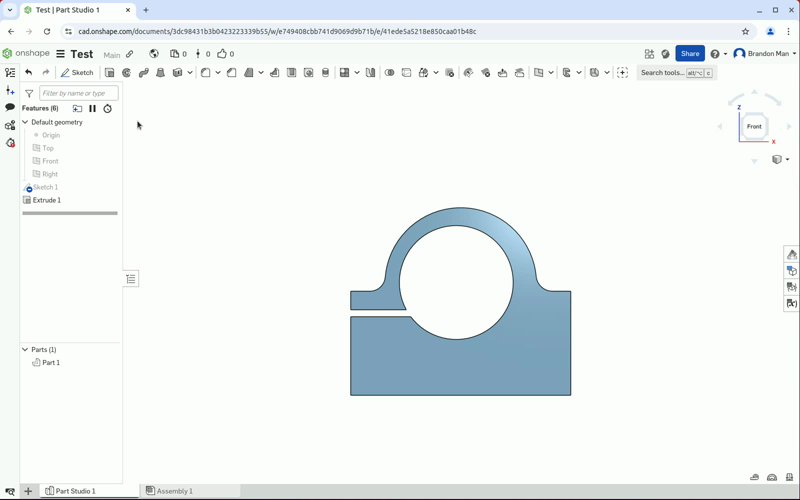
key(shift+h)
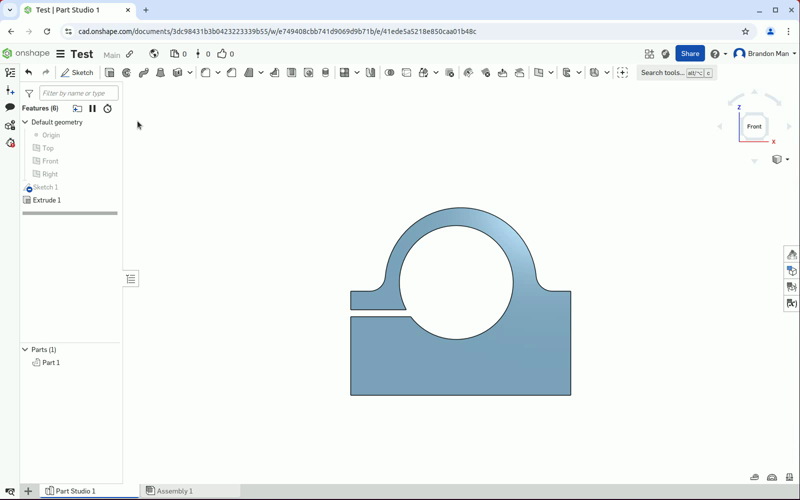
mouse_move(73, 189)
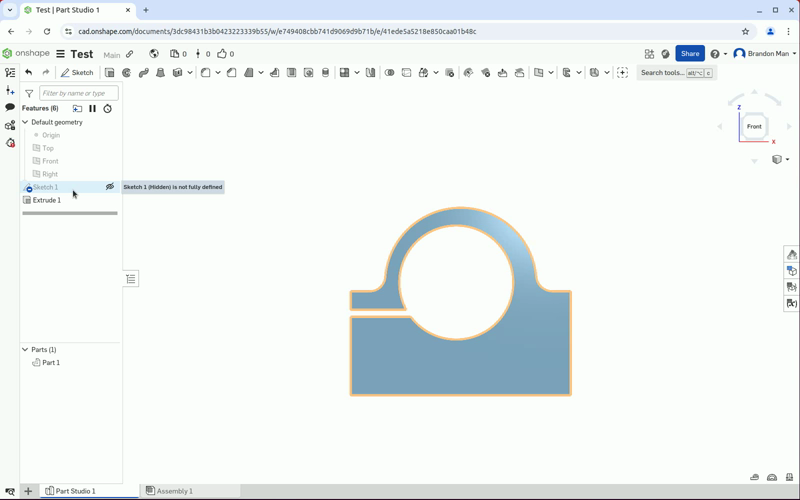
click(73, 189)
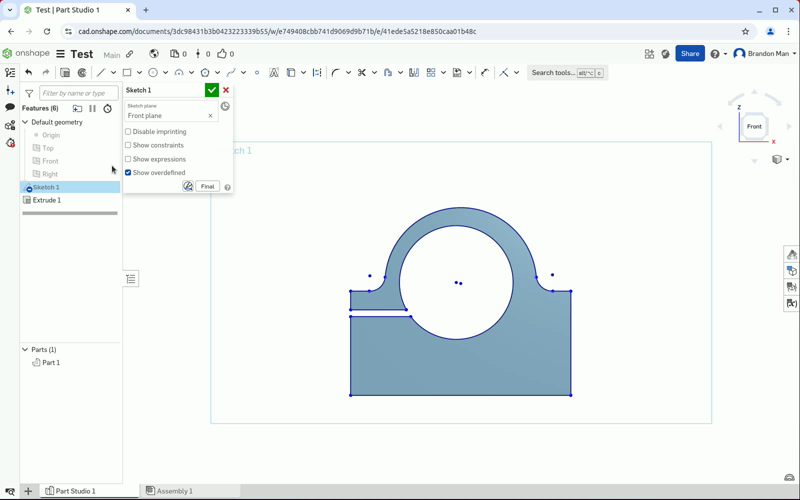
mouse_move(229, 92)
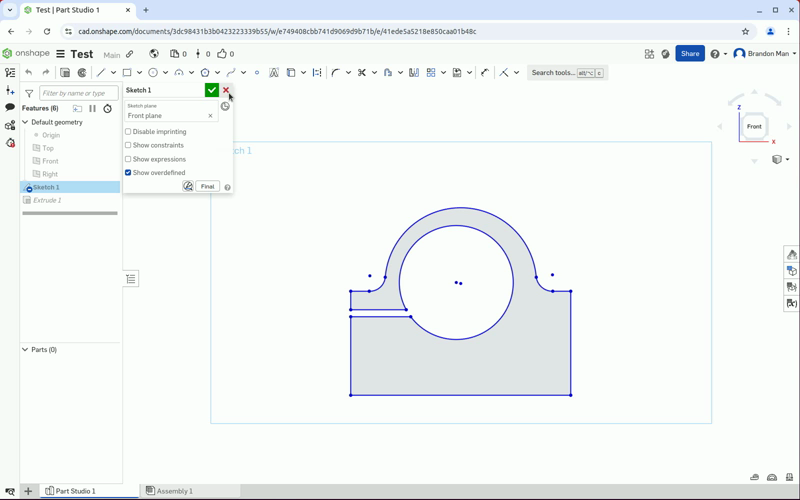
click(229, 92)
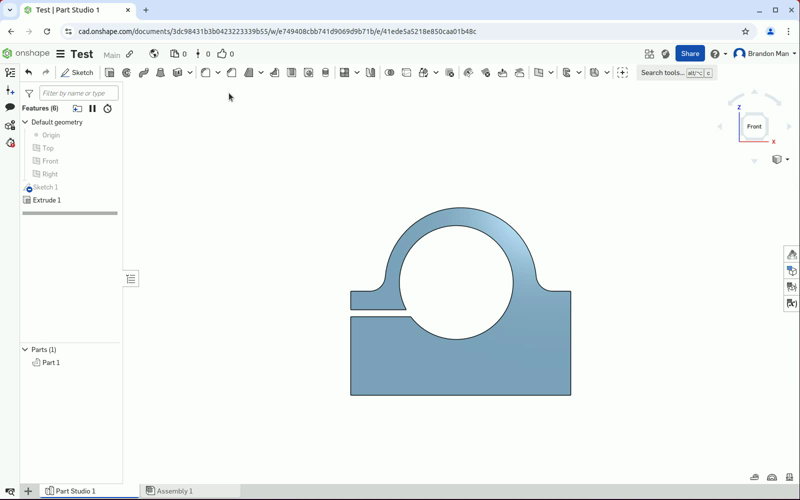
mouse_move(73, 352)
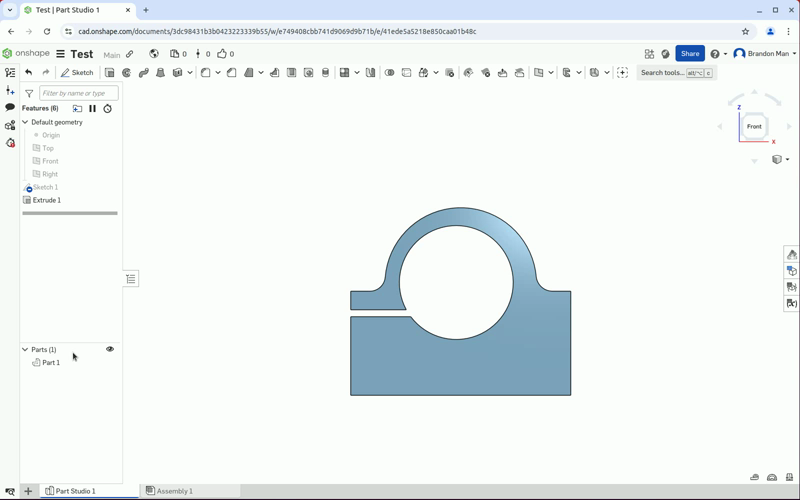
key(y)
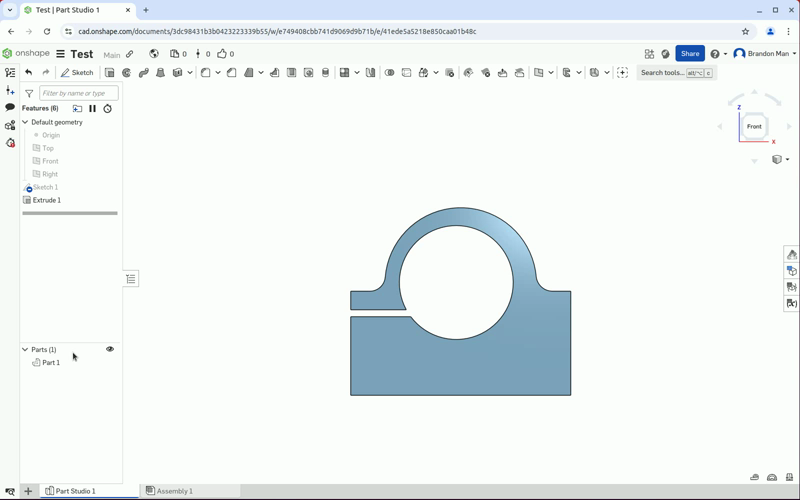
key(shift+p)
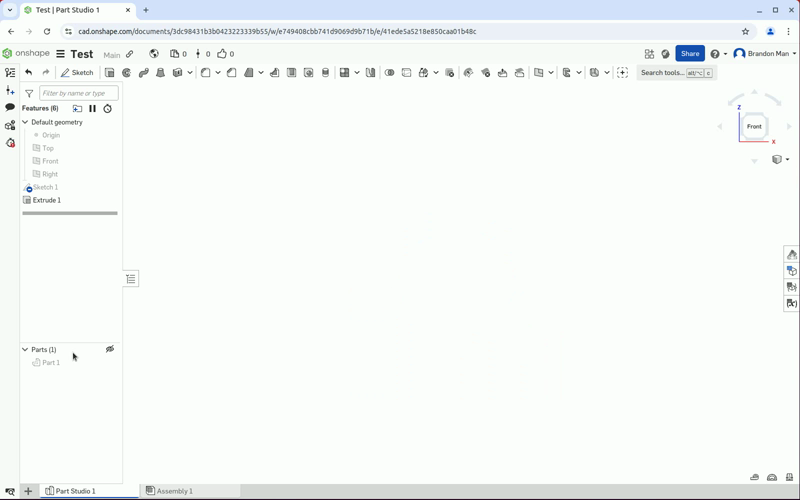
key(space)
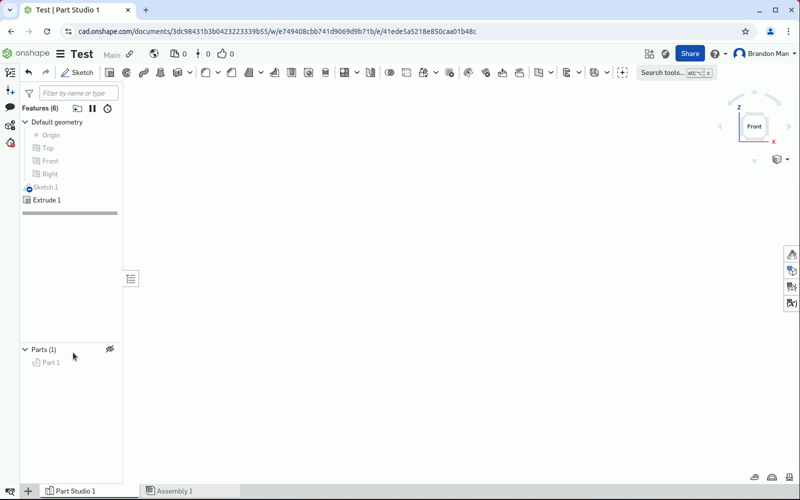
key_down(shift)
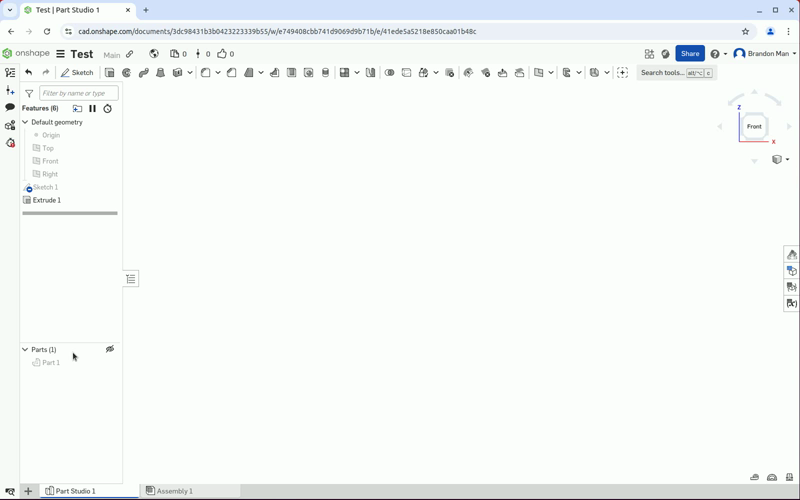
key(down)
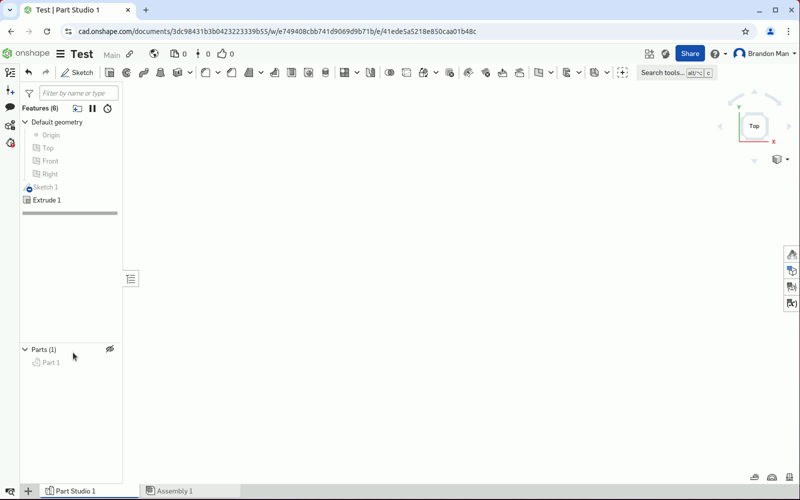
key_up(shift)
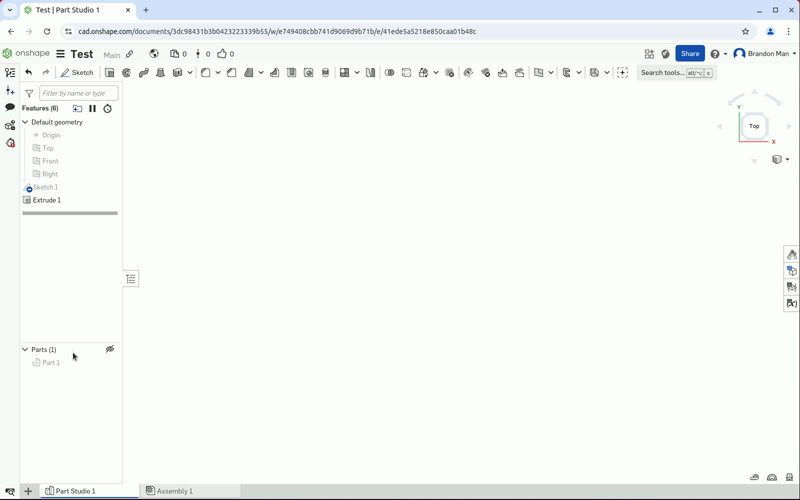
mouse_move(73, 352)
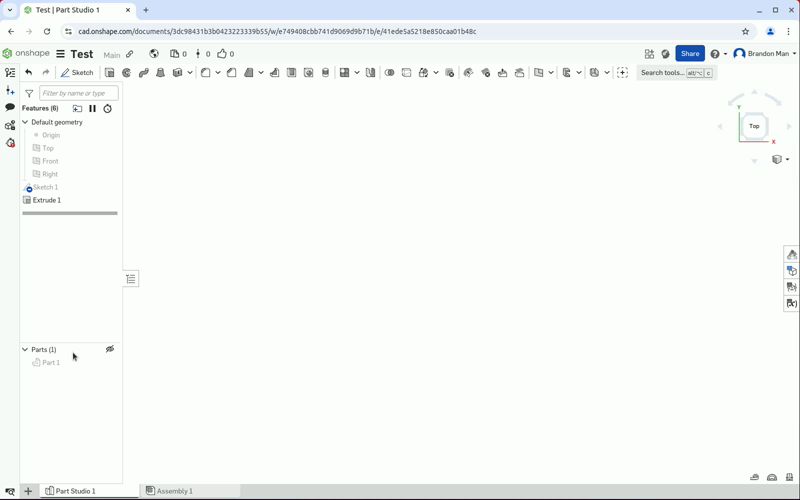
key(shift+y)
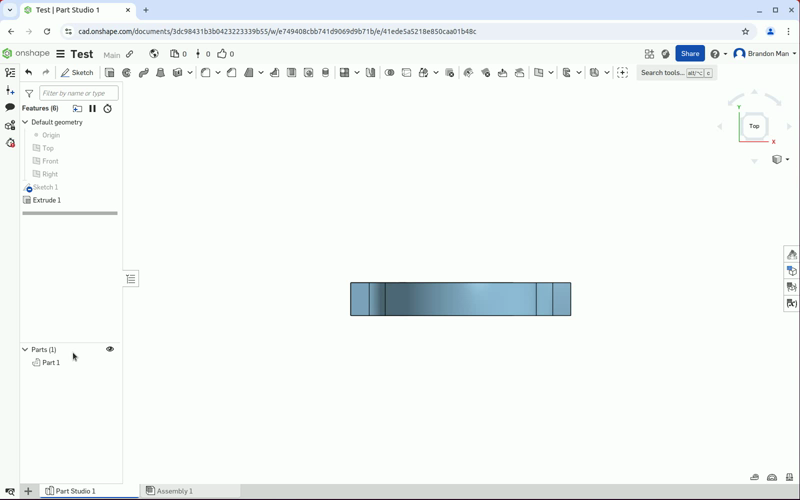
mouse_move(541, 75)
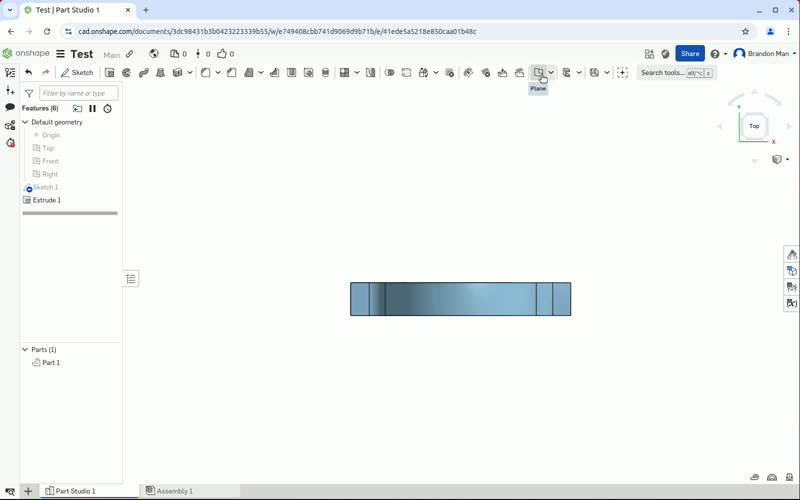
click(541, 75)
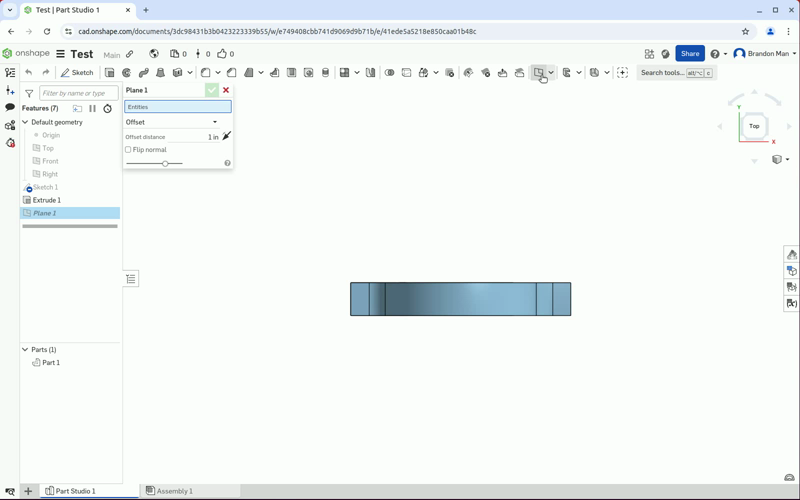
mouse_move(73, 150)
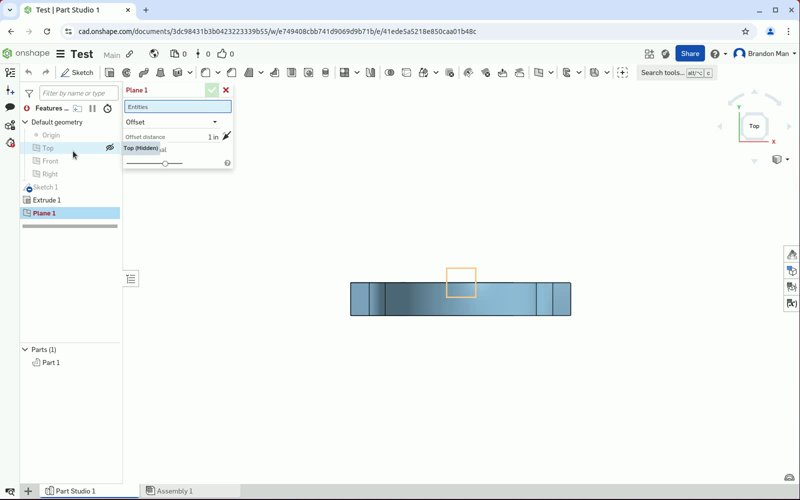
click(73, 150)
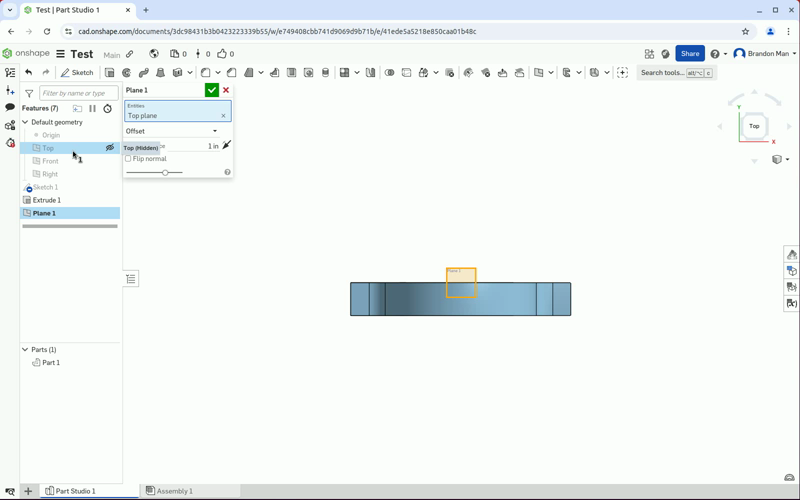
key(tab, 2)
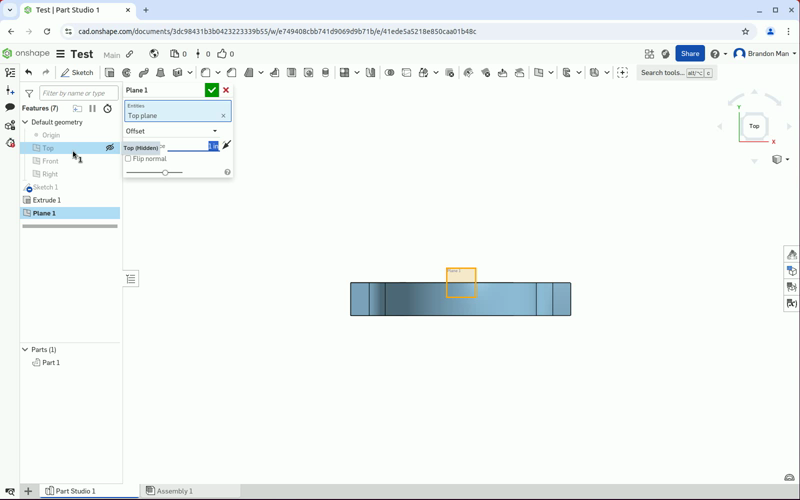
text(1.695)
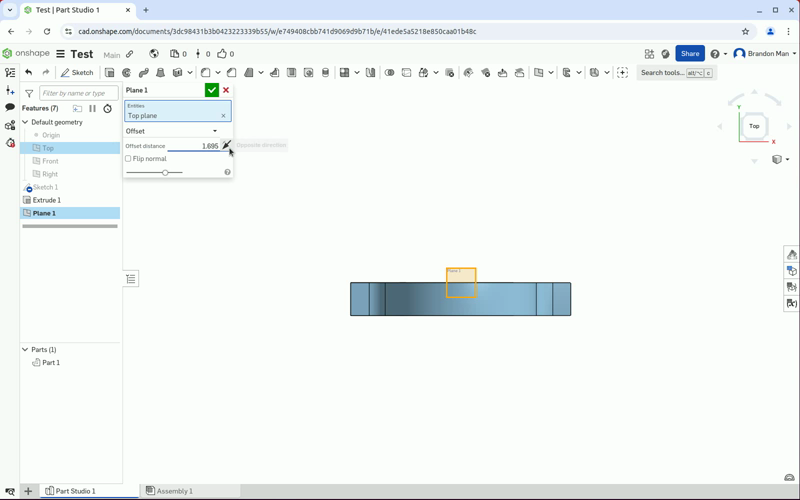
mouse_move(229, 147)
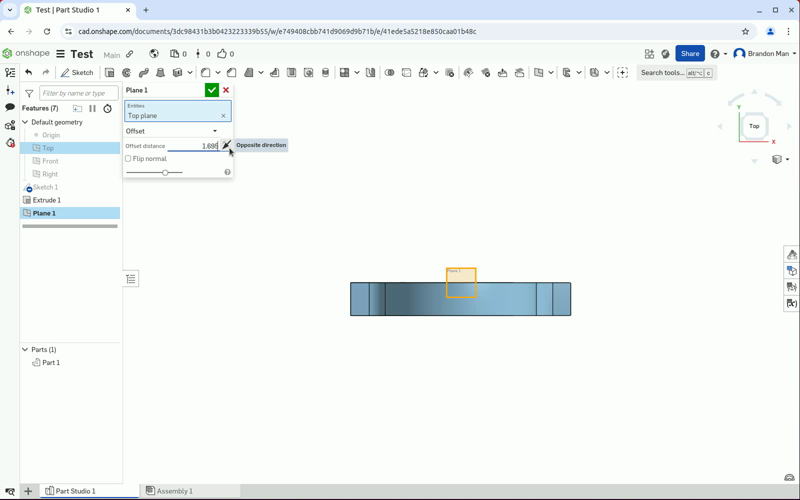
click(229, 147)
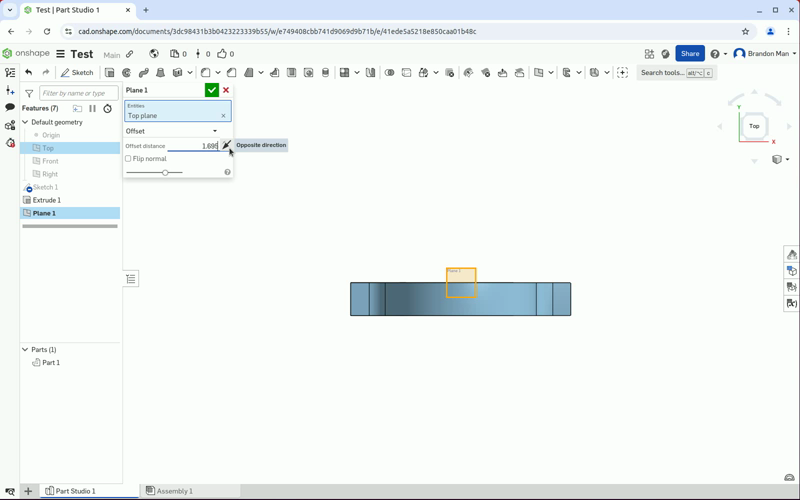
key(enter, 2)
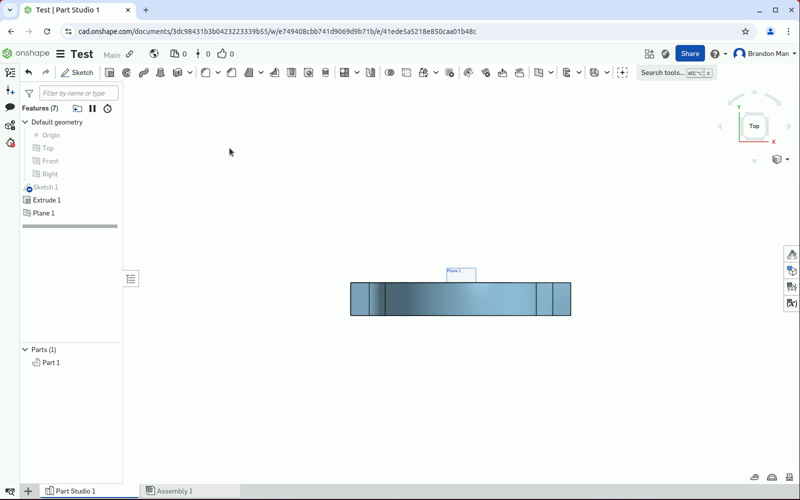
key(shift+s)
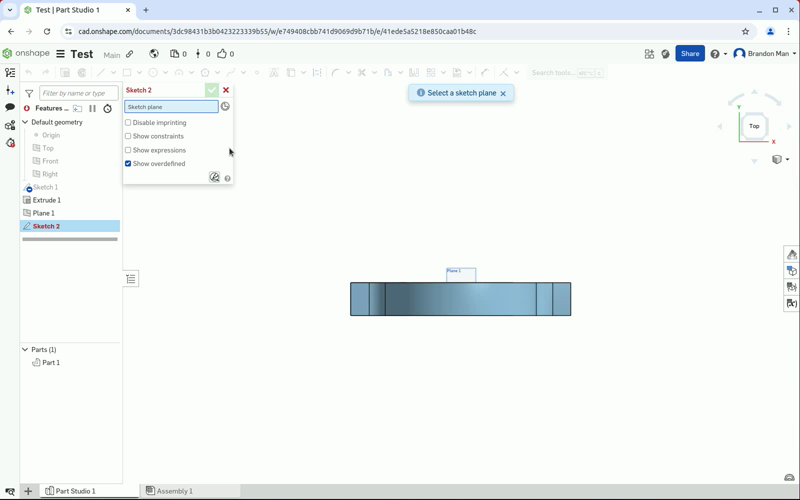
mouse_move(73, 215)
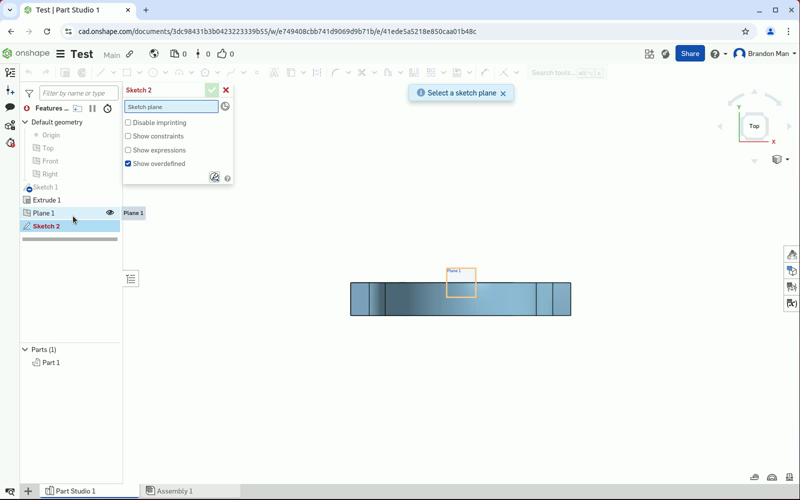
click(73, 215)
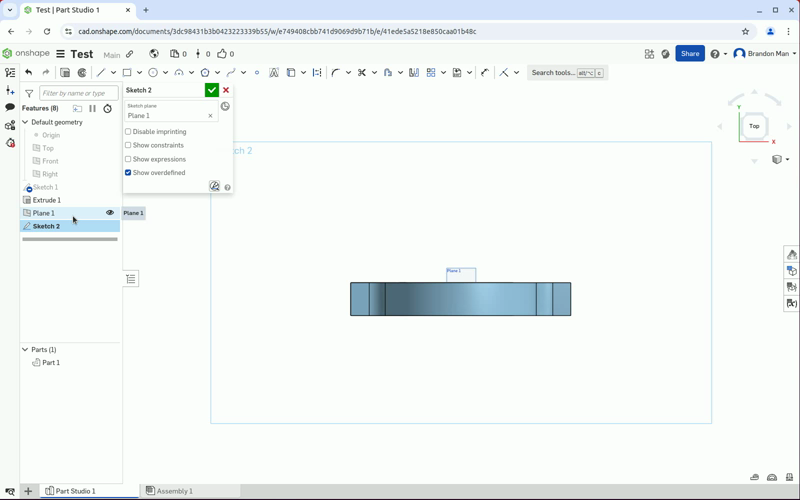
mouse_move(73, 352)
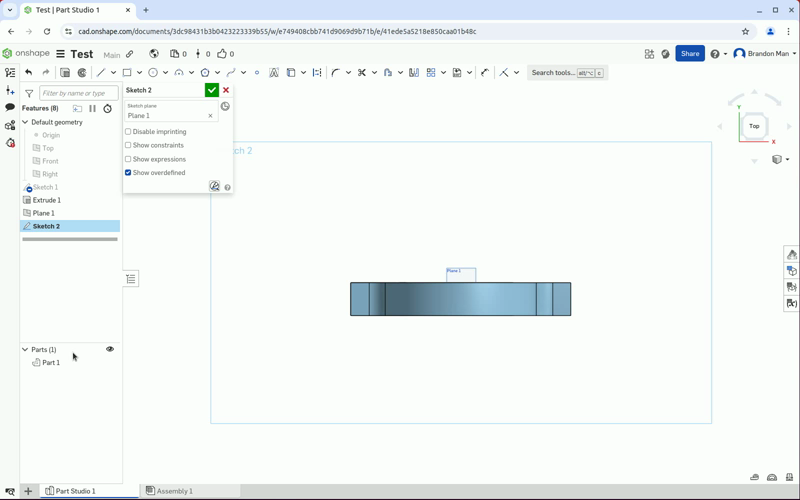
key(y)
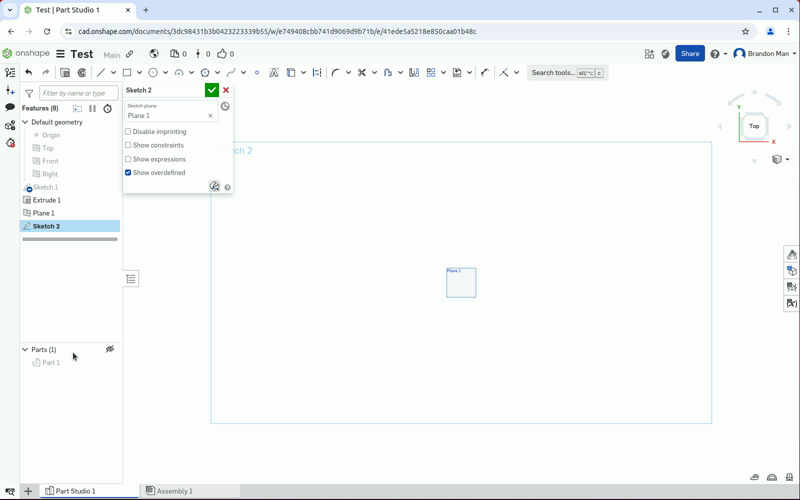
key(c)
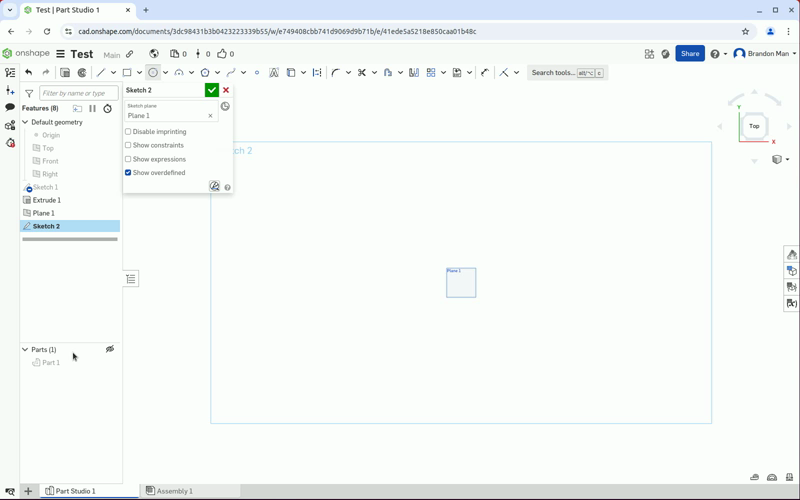
key_down(shift)
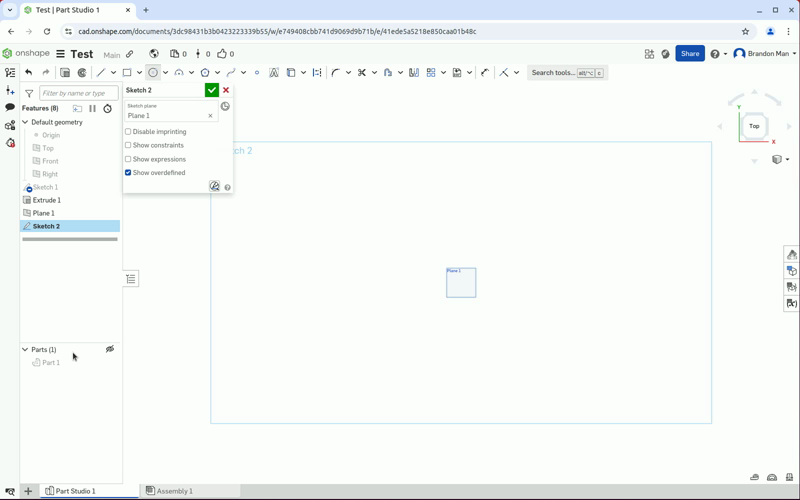
mouse_move(555, 299)
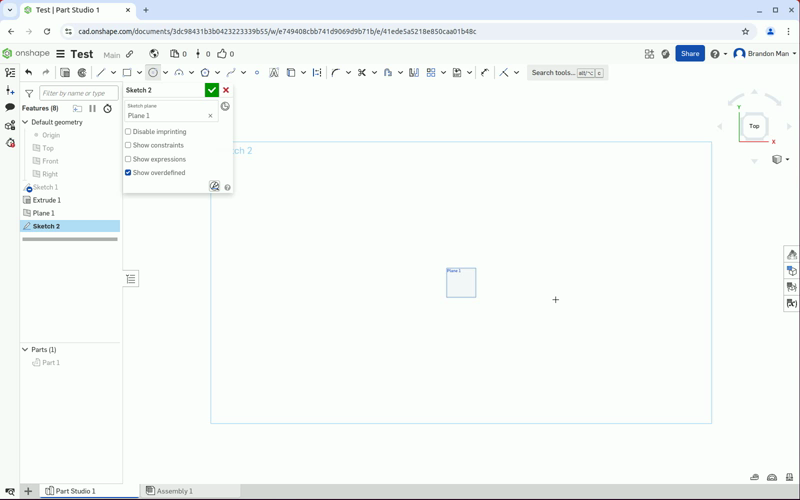
click(555, 299)
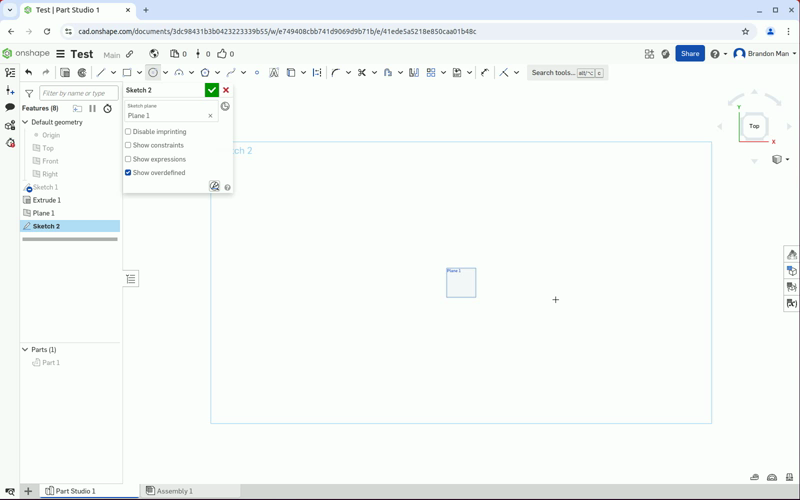
key_up(shift)
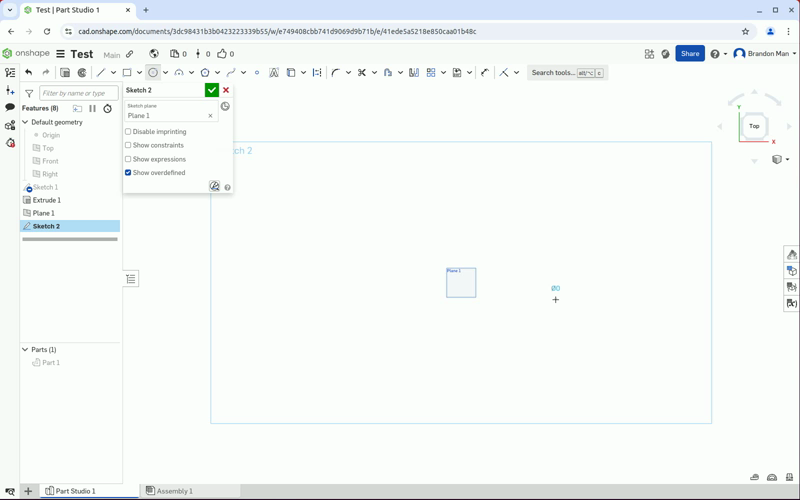
mouse_move(567, 299)
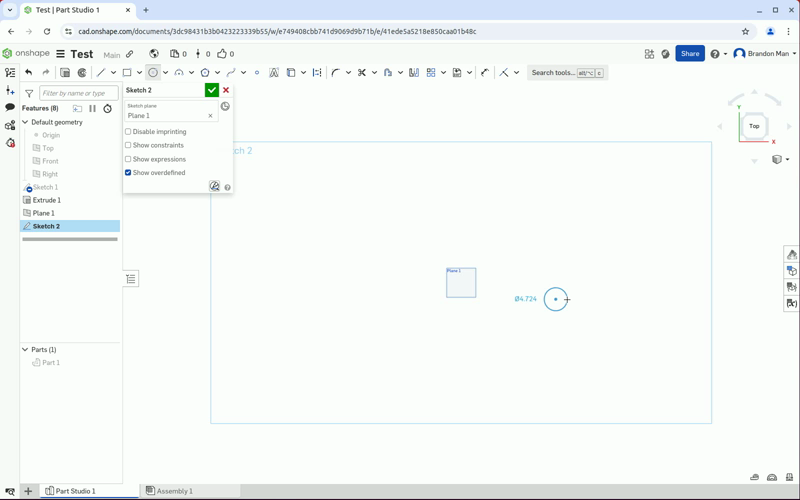
click(567, 299)
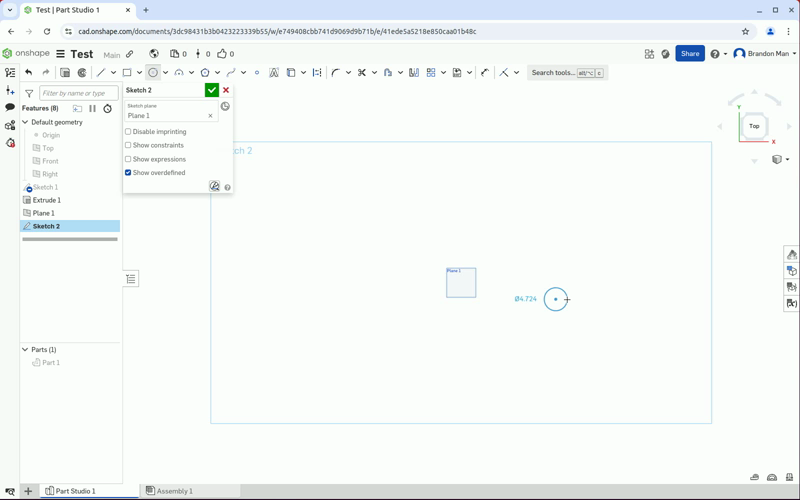
key(esc)
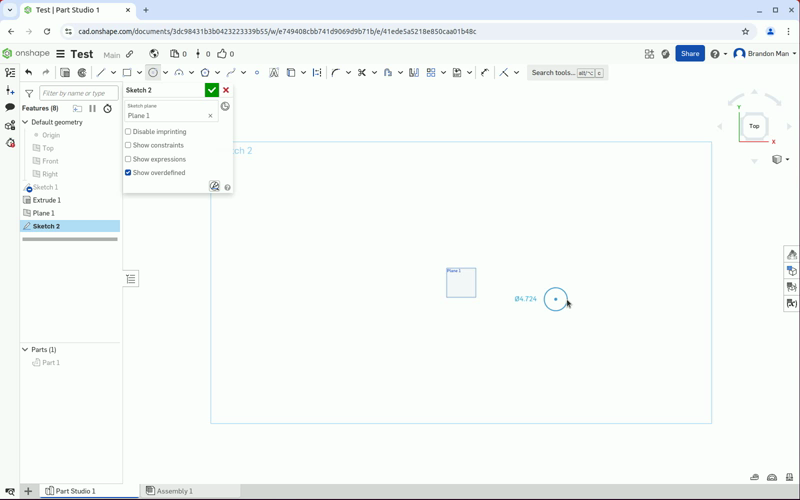
mouse_move(557, 306)
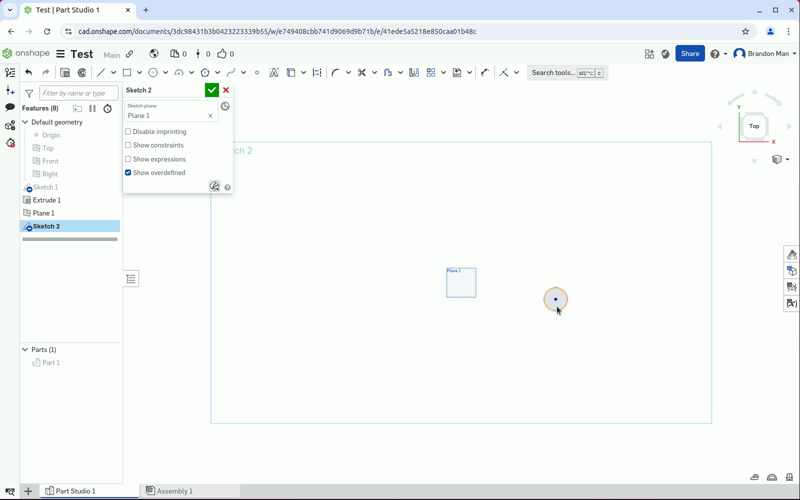
scroll(6)
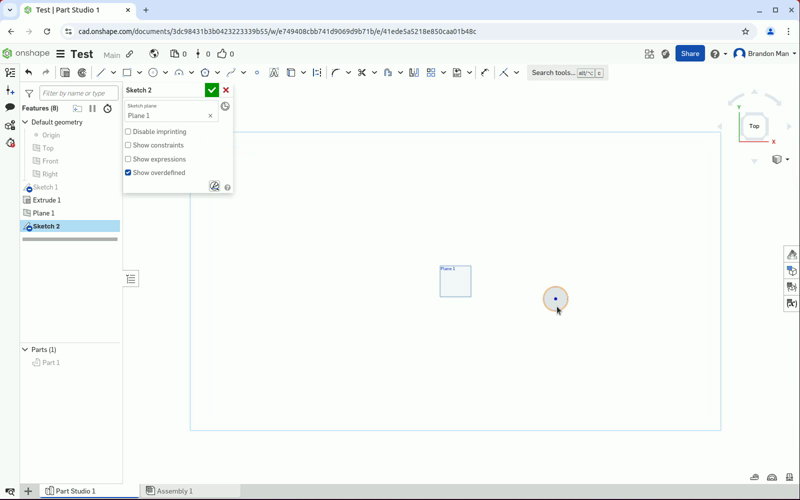
scroll(6)
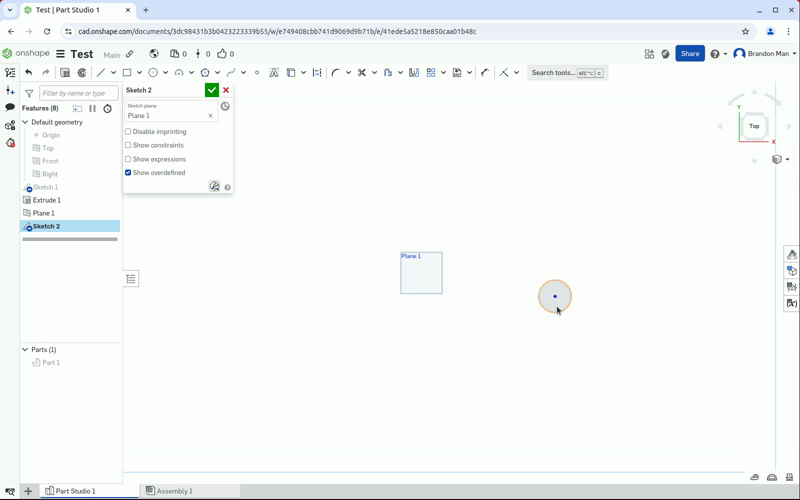
scroll(6)
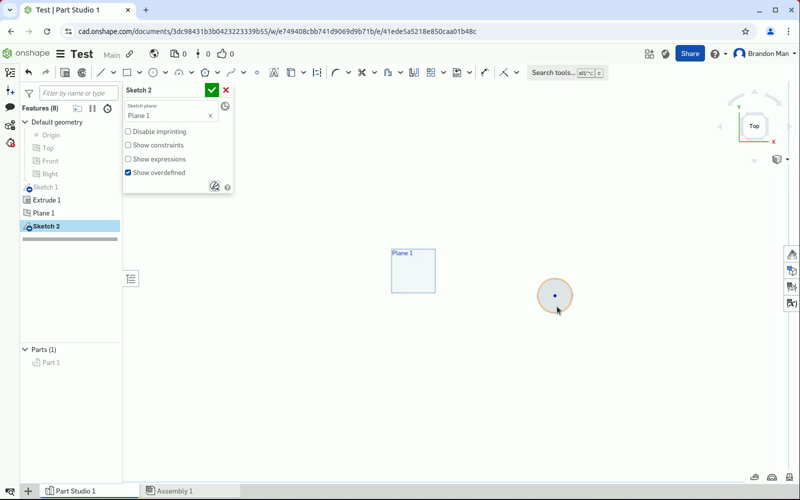
scroll(6)
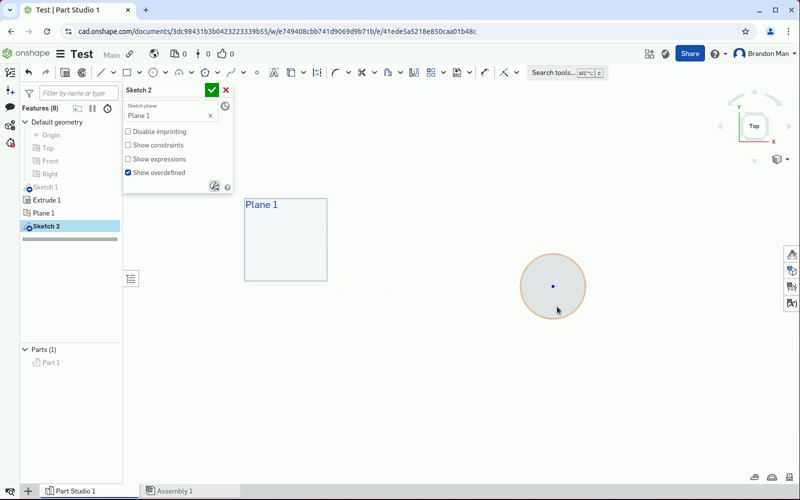
scroll(6)
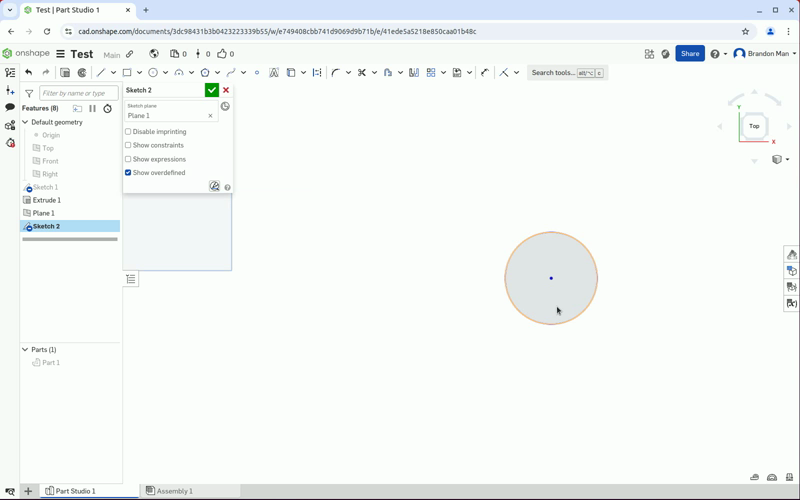
scroll(6)
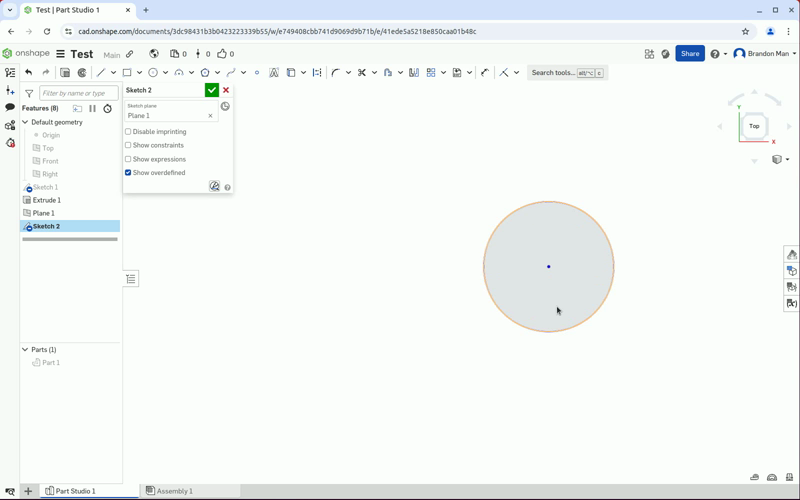
scroll(6)
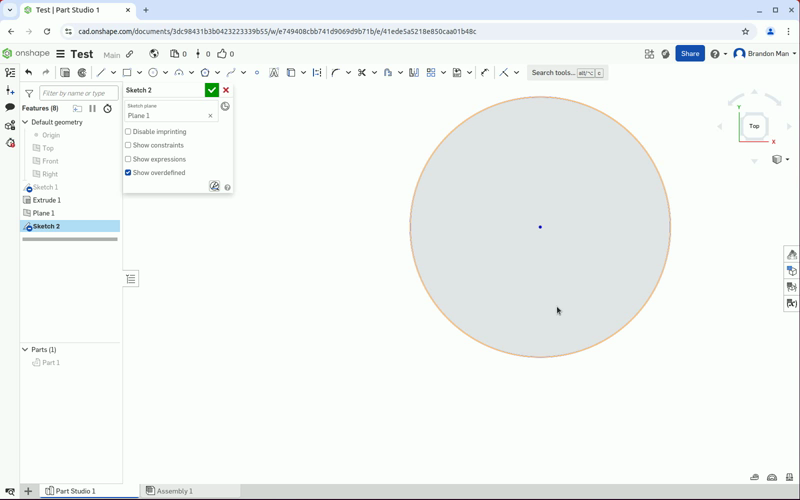
click(557, 306)
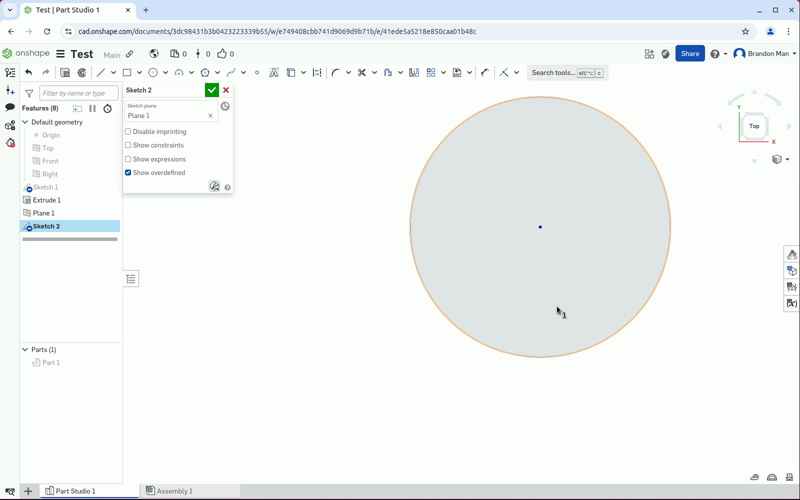
scroll(-6)
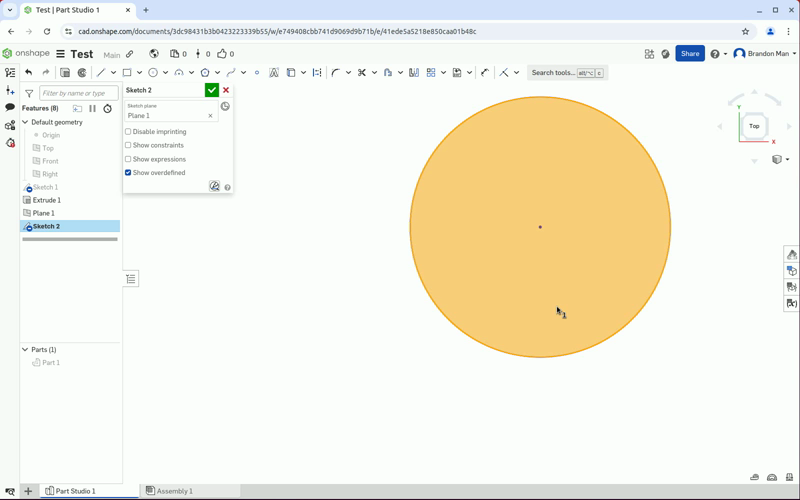
scroll(-6)
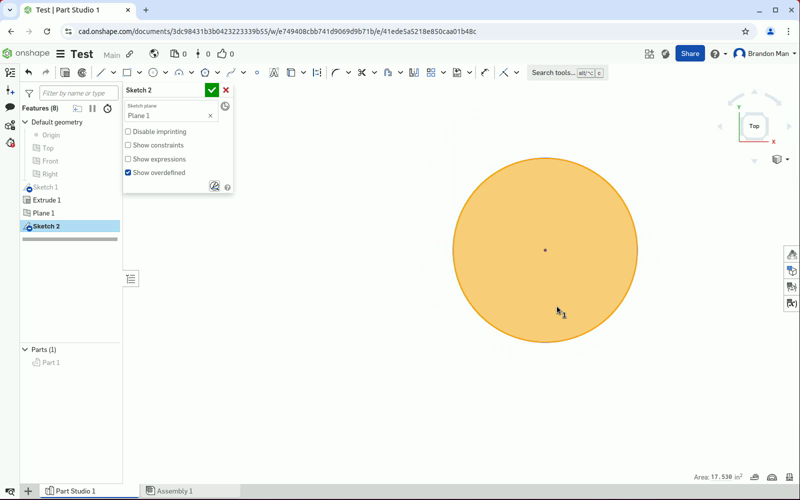
scroll(-6)
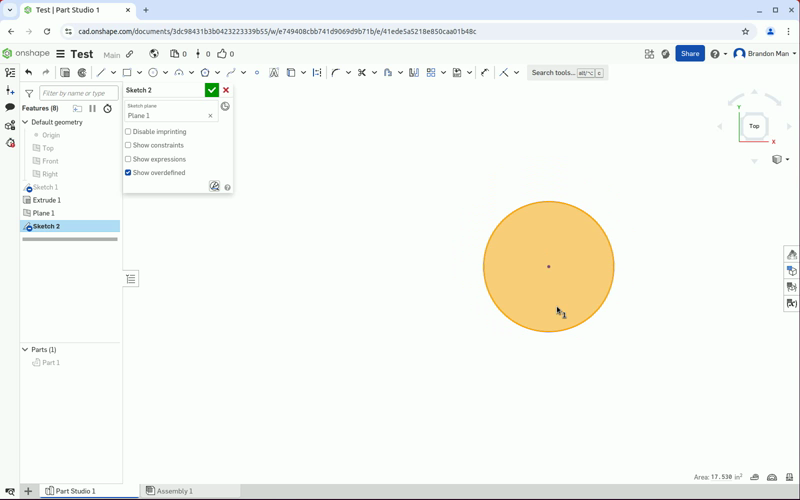
scroll(-6)
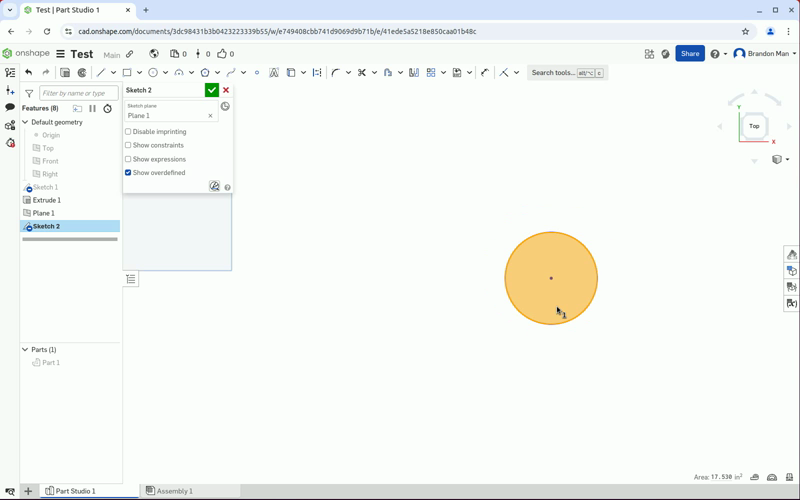
scroll(-6)
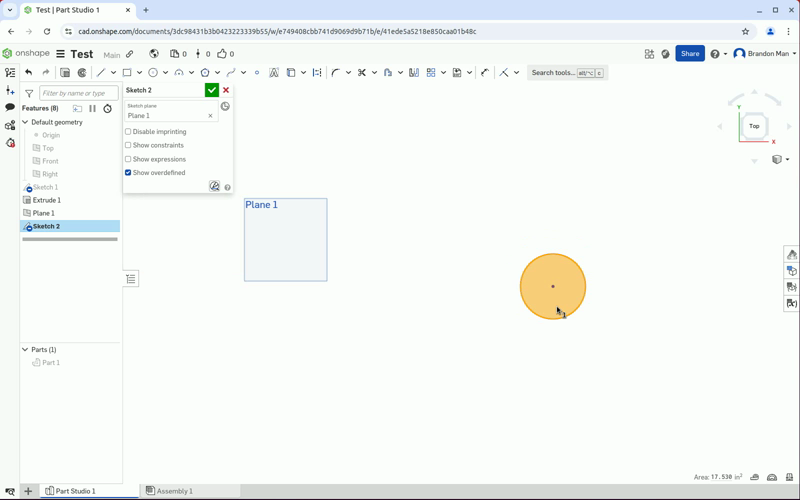
scroll(-6)
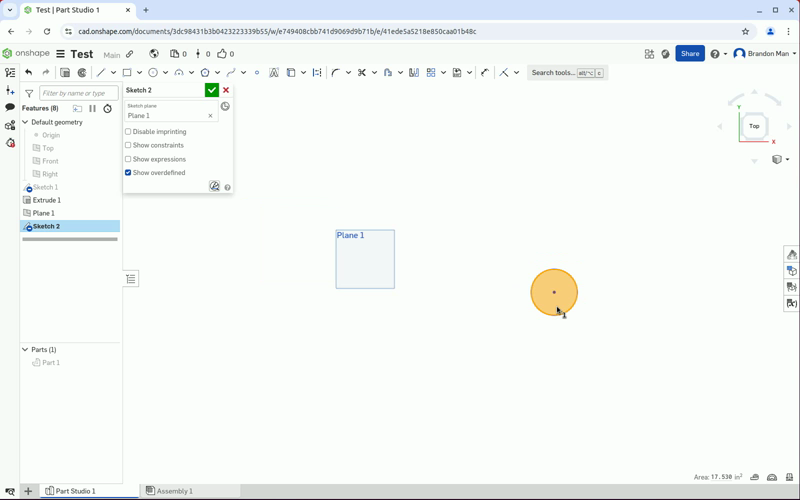
scroll(-6)
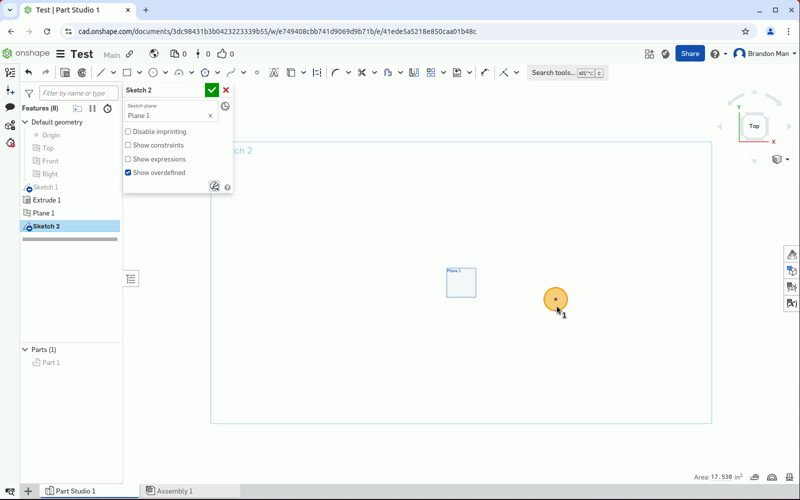
mouse_move(73, 352)
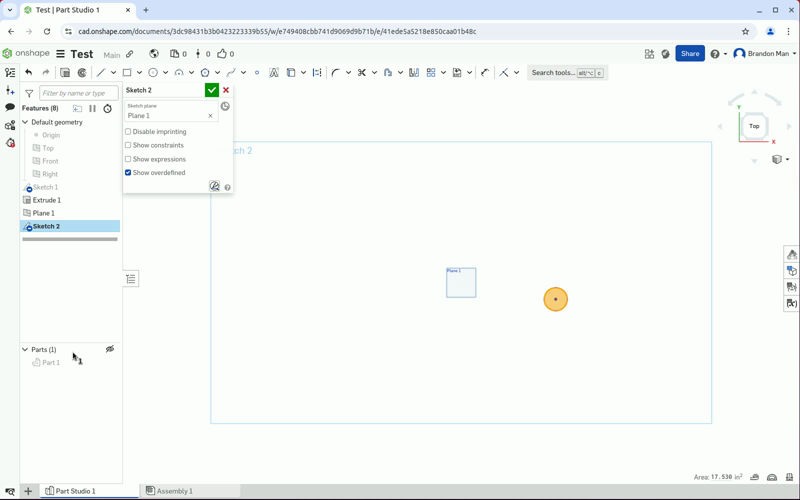
key(shift+y)
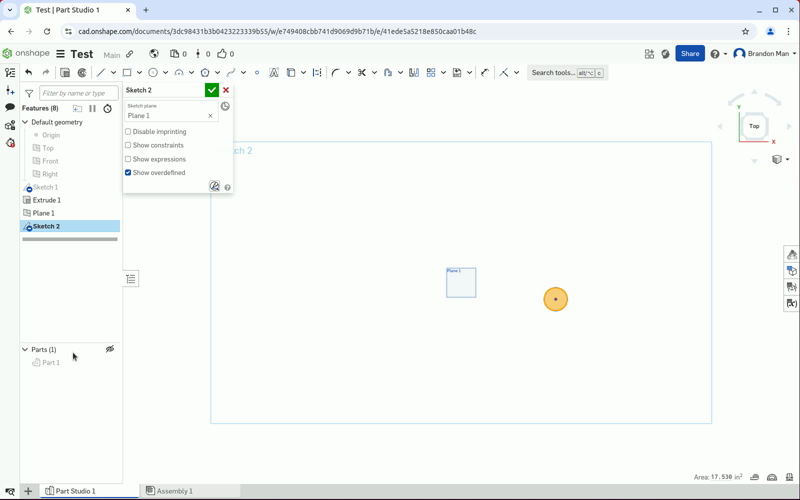
key(shift+e)
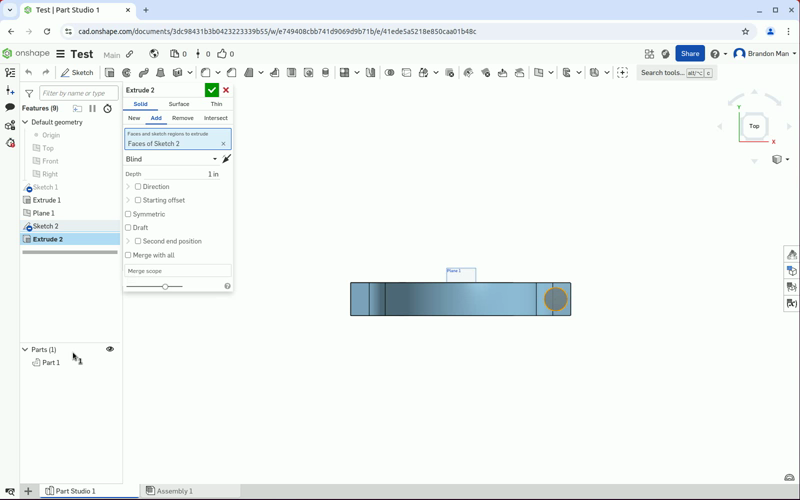
mouse_move(143, 106)
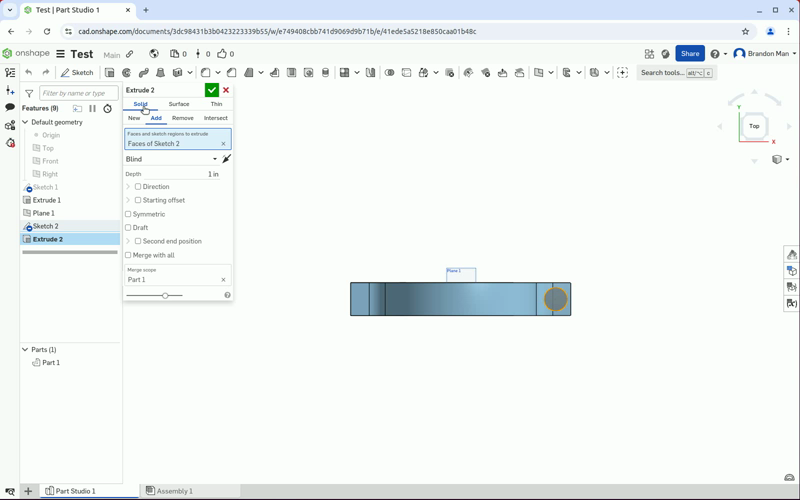
click(143, 106)
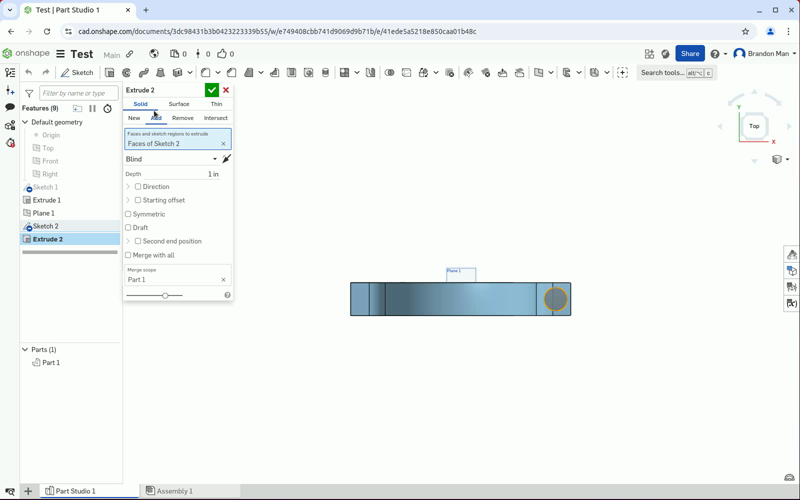
mouse_move(186, 120)
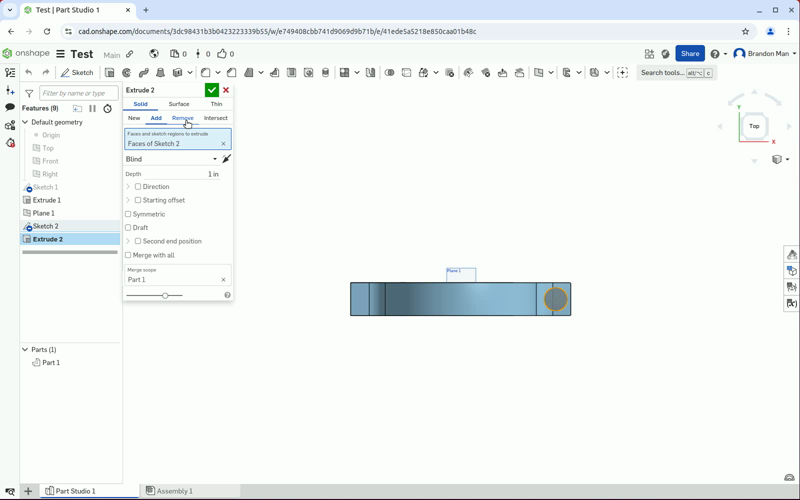
click(186, 120)
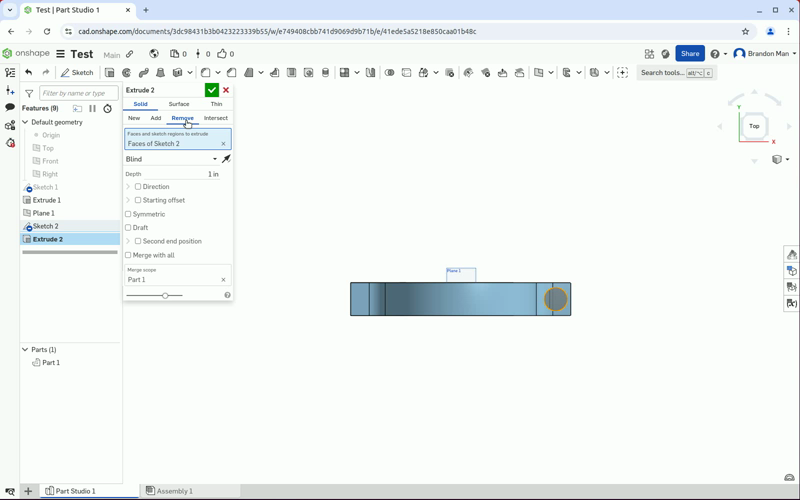
key(tab, 4)
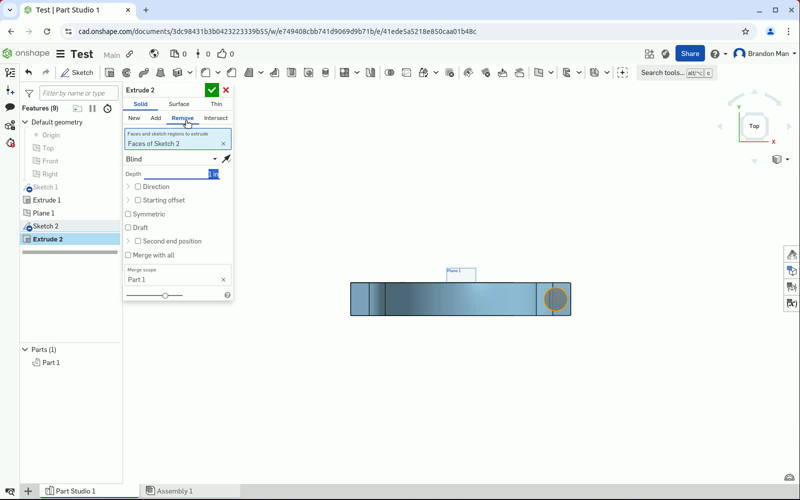
text(61.622)
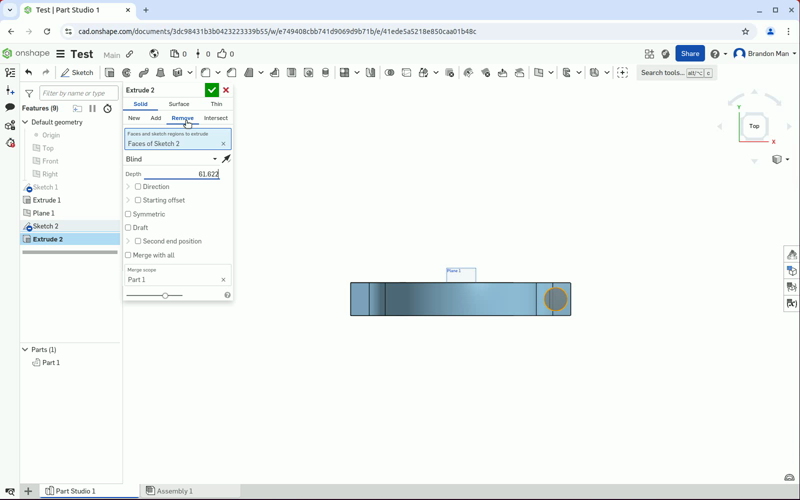
key(tab, 3)
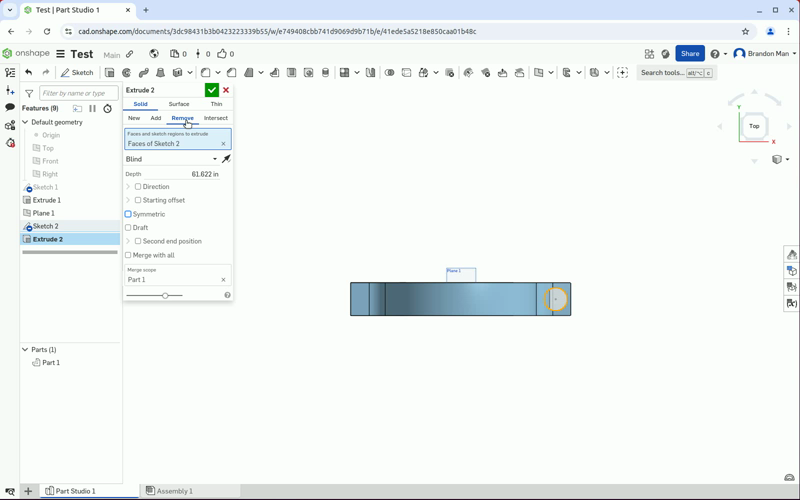
key(space)
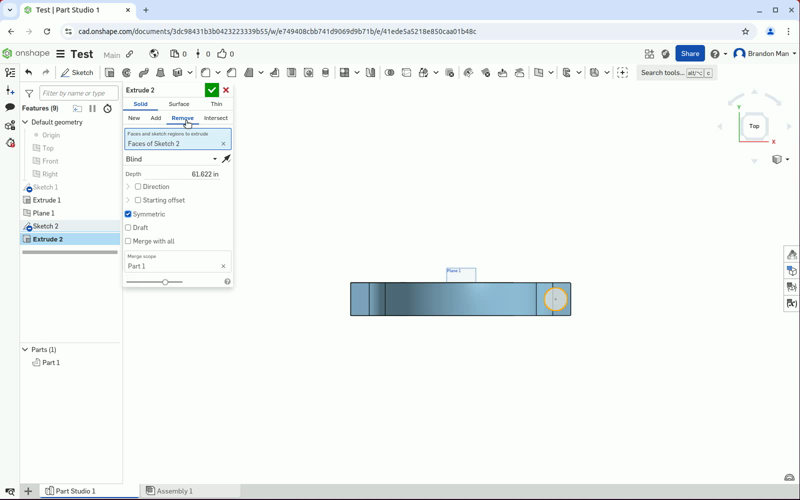
key(tab, 2)
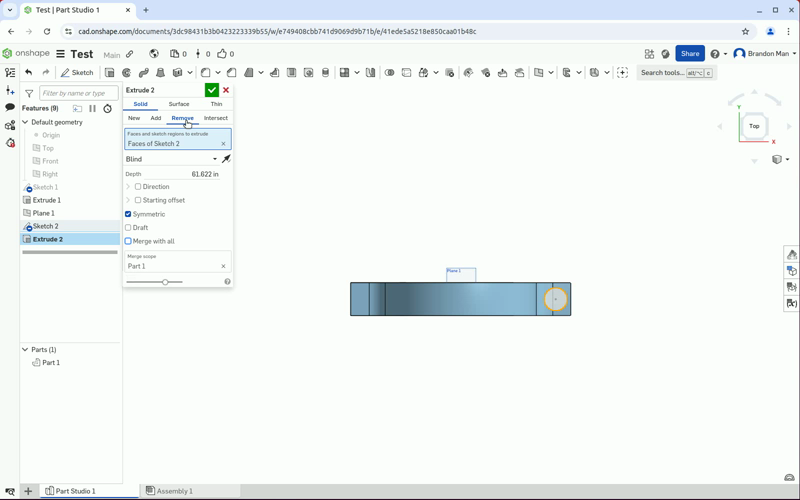
key(space)
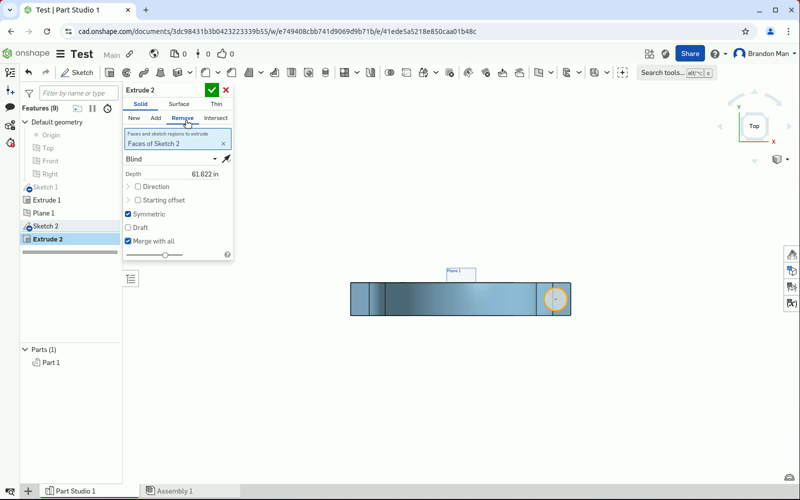
key(enter)
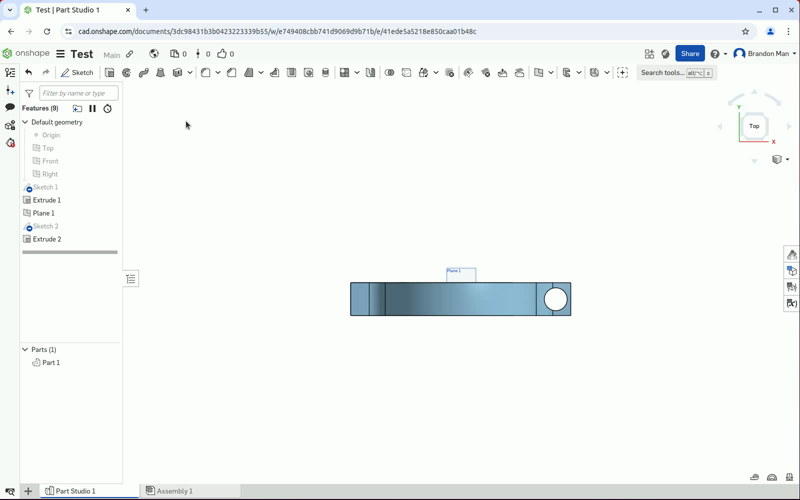
key(shift+h)
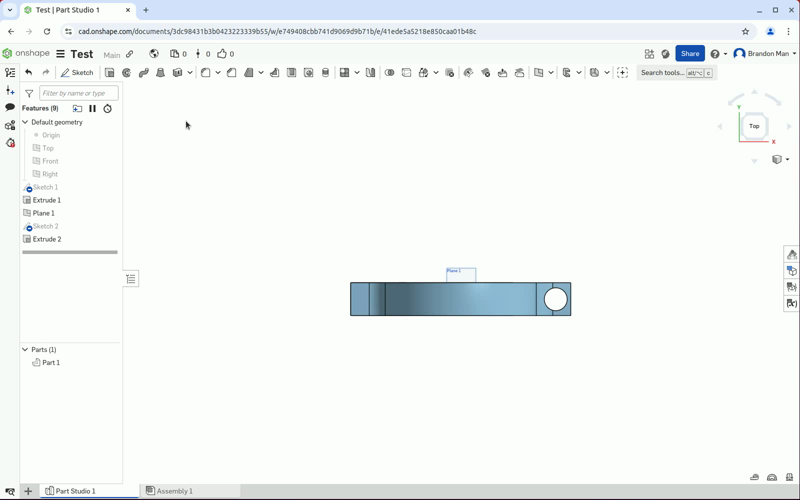
key(shift+h)
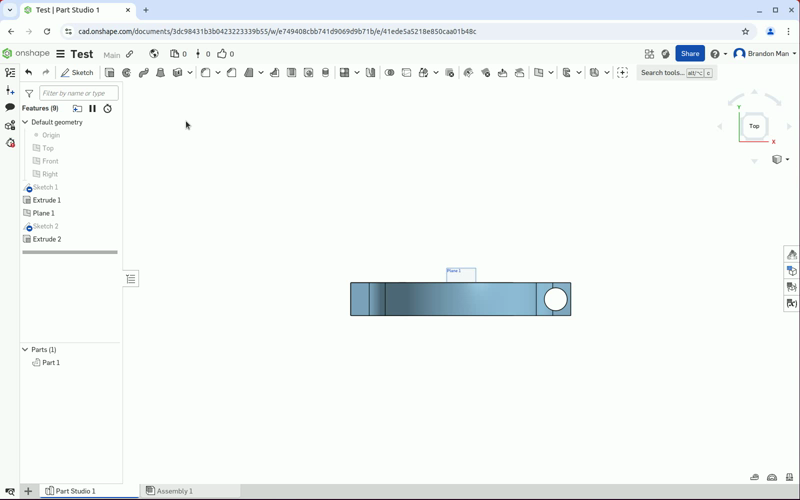
mouse_move(73, 189)
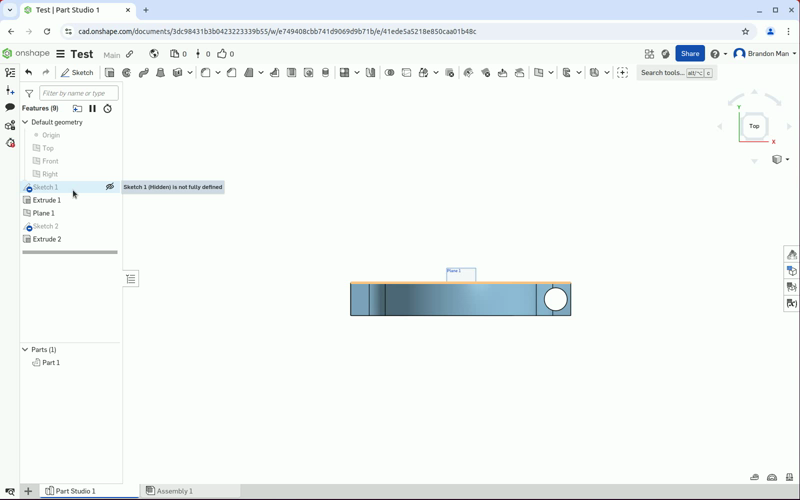
click(73, 189)
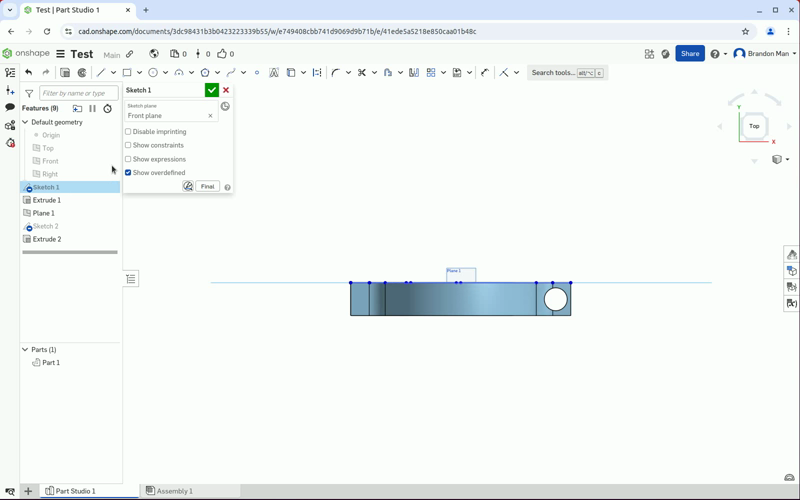
mouse_move(229, 92)
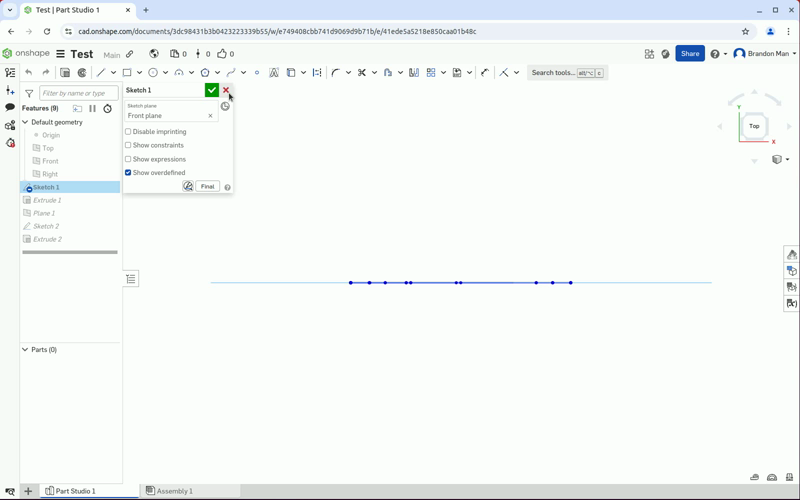
click(229, 92)
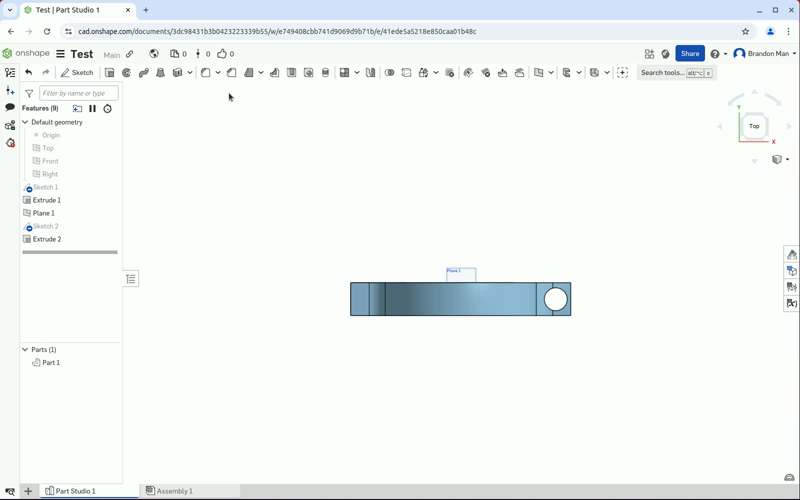
key(shift+s)
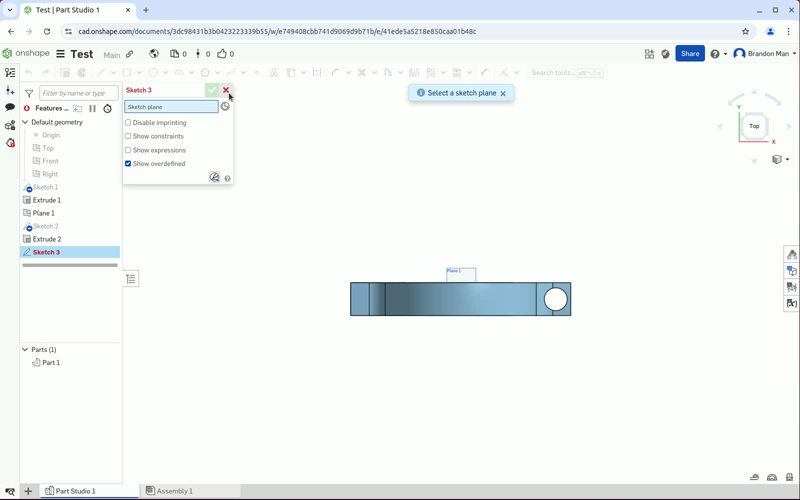
mouse_move(73, 215)
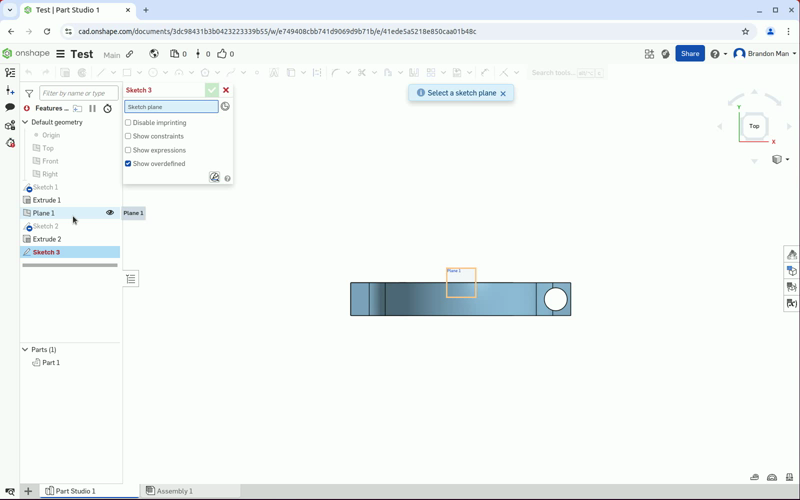
click(73, 215)
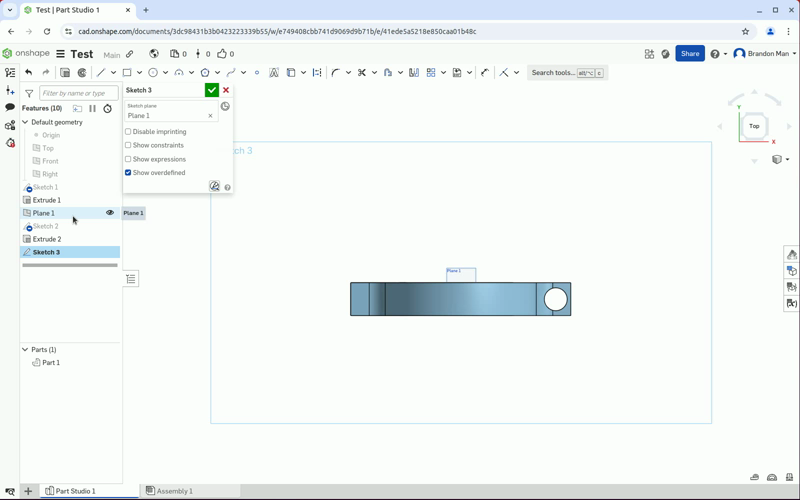
mouse_move(73, 352)
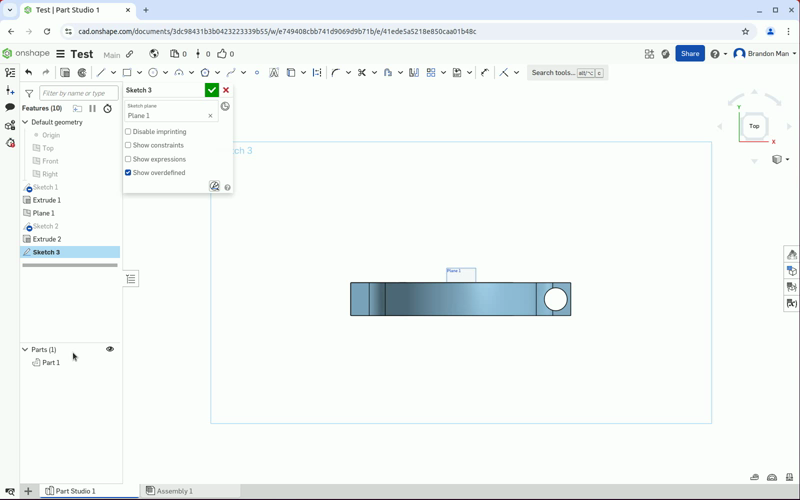
key(y)
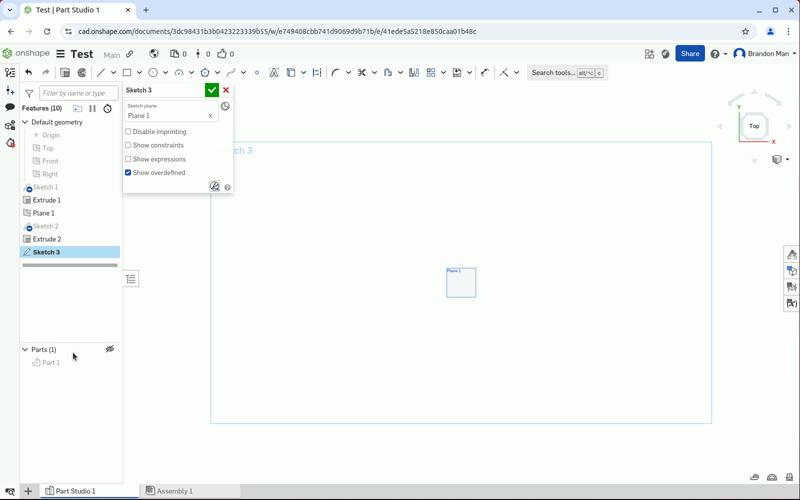
key(a)
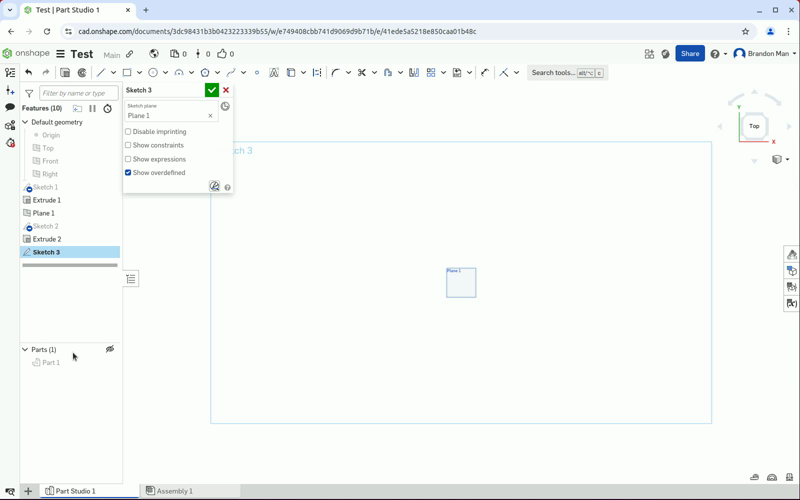
key_down(shift)
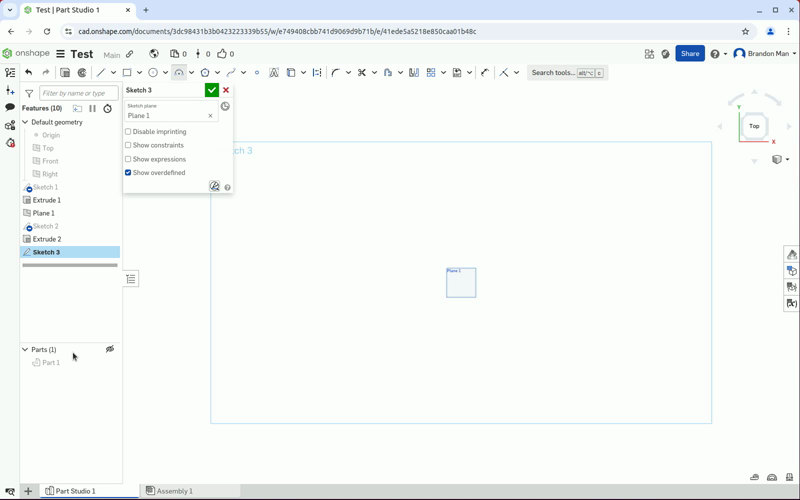
mouse_move(368, 309)
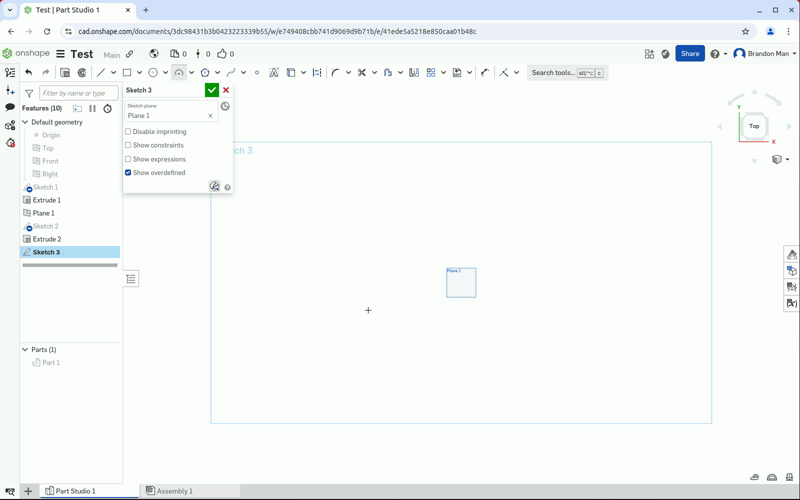
click(368, 309)
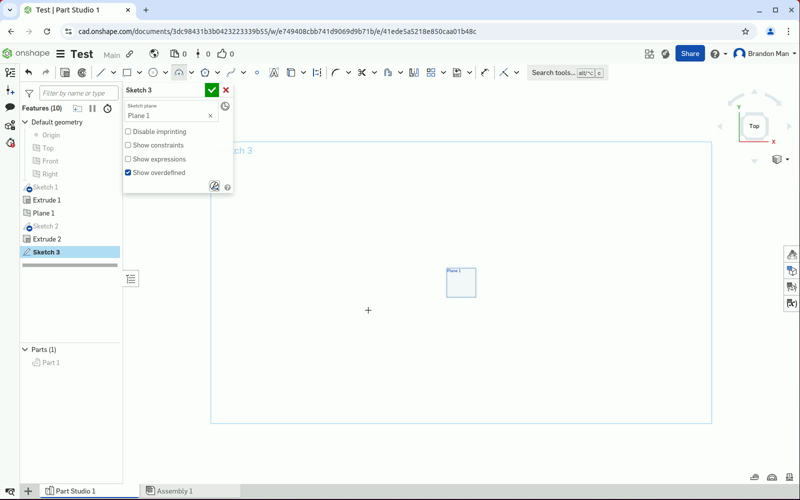
key_up(shift)
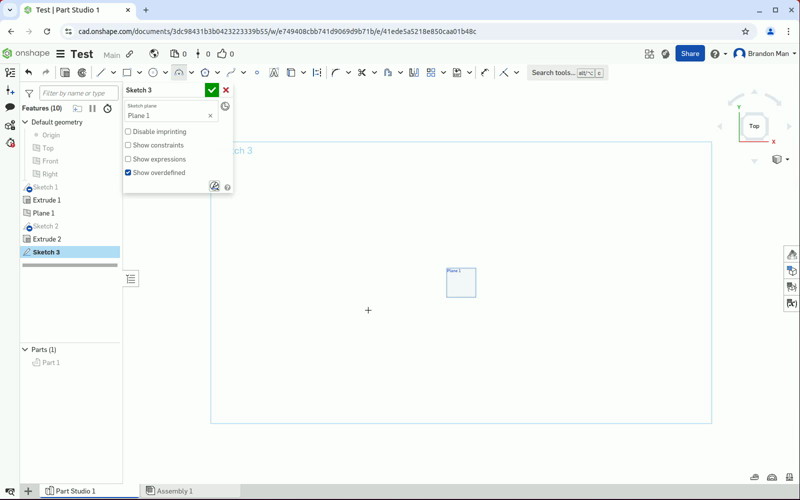
key_down(shift)
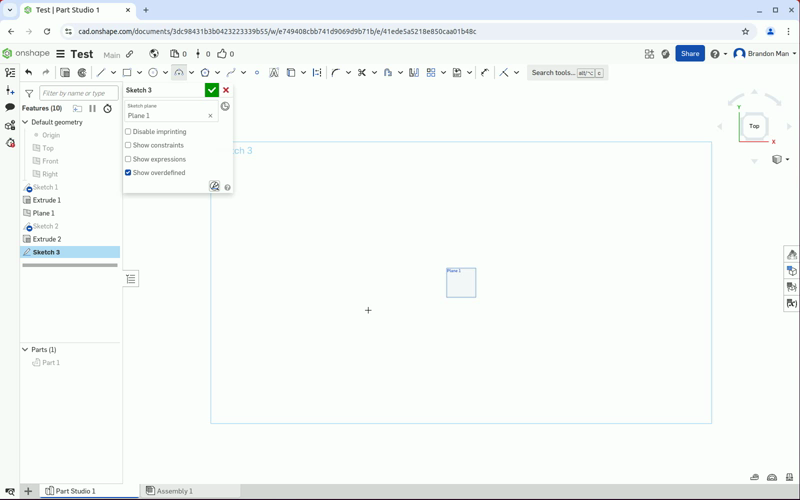
mouse_move(368, 286)
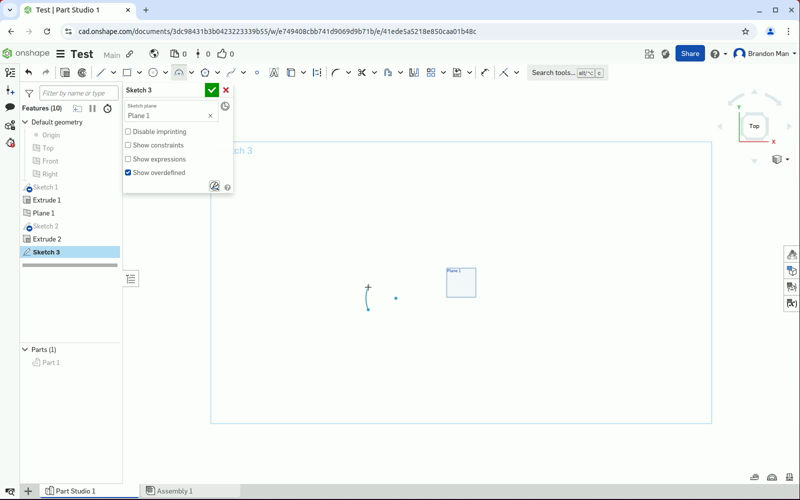
click(368, 286)
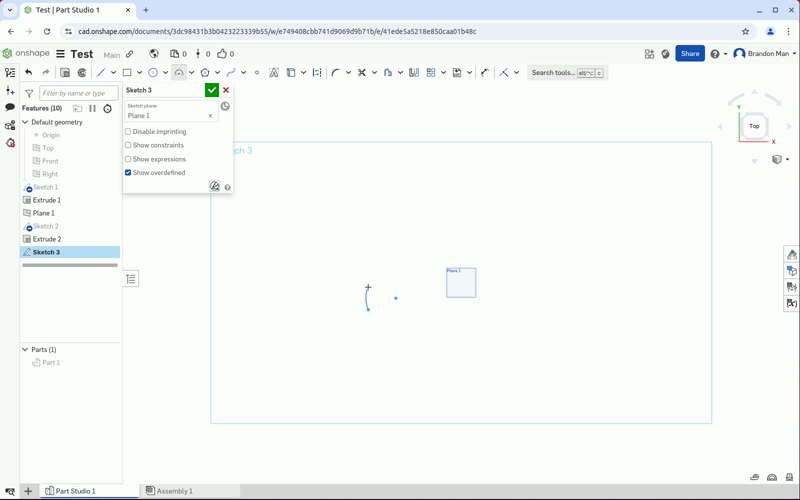
mouse_move(377, 298)
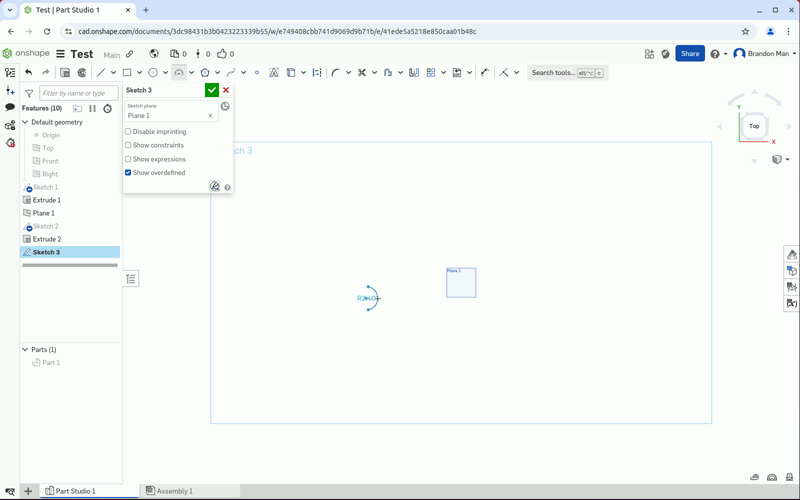
click(377, 298)
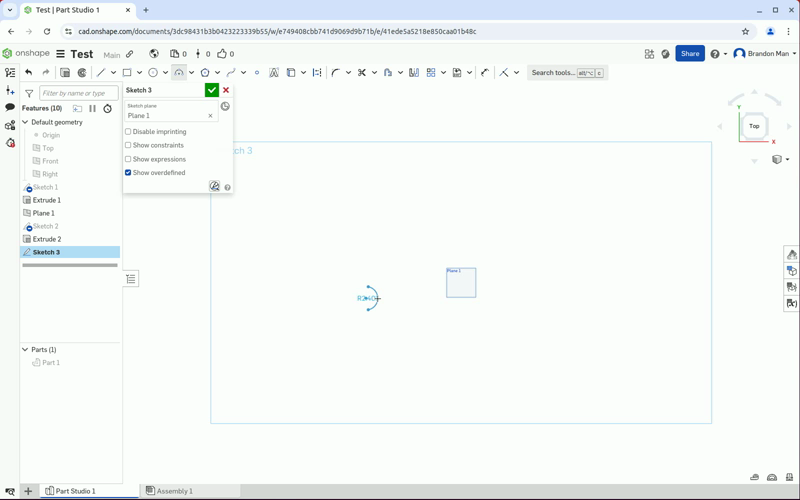
key_up(shift)
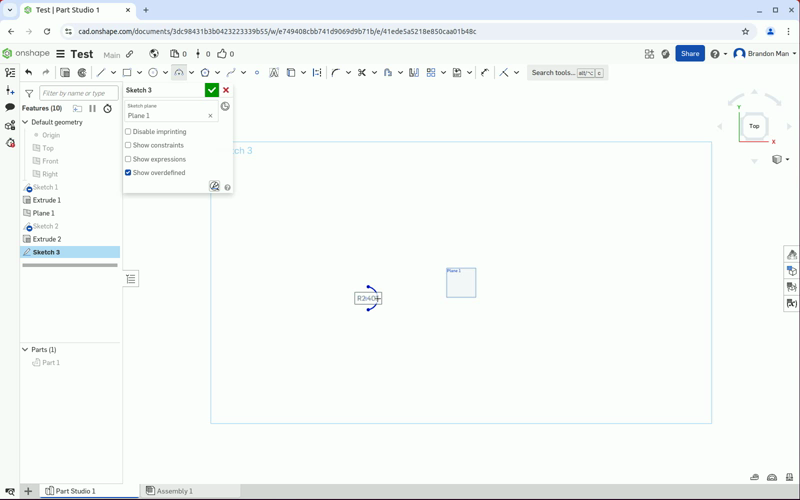
key(esc)
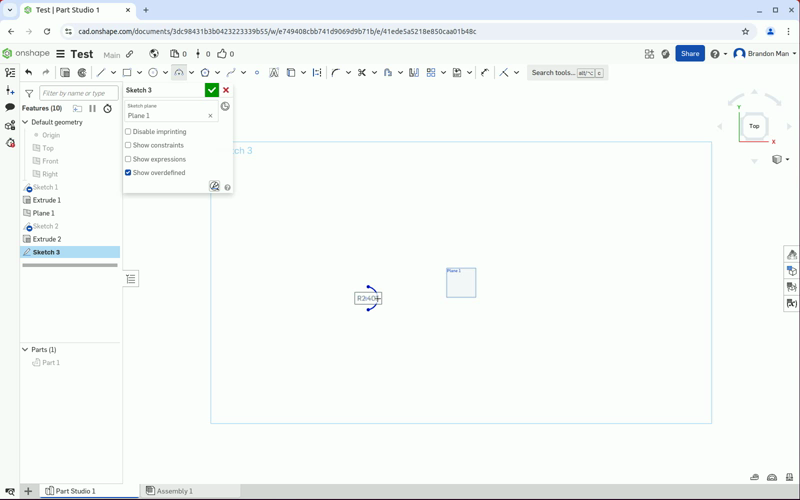
key(l)
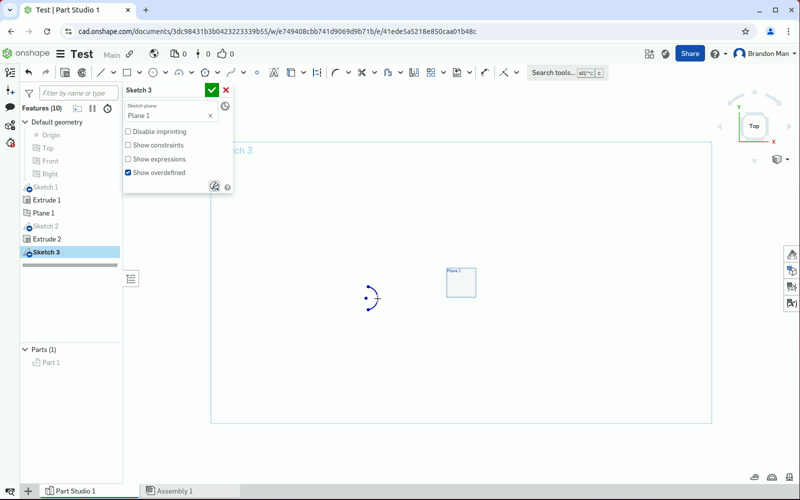
mouse_move(368, 286)
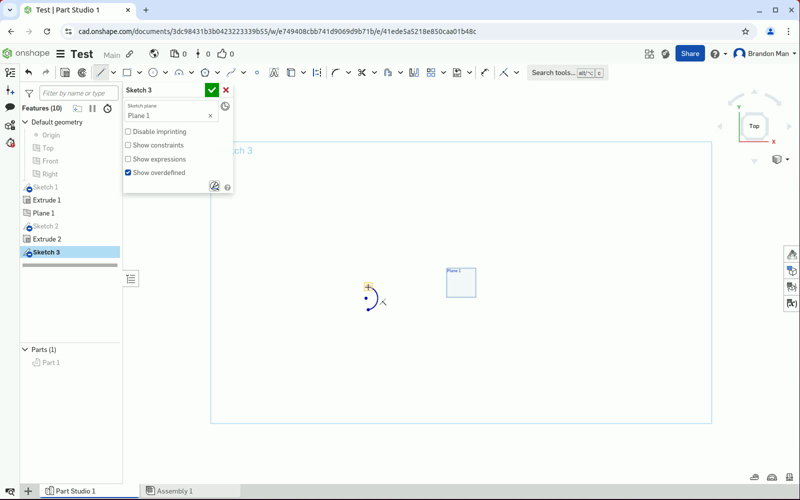
click(368, 286)
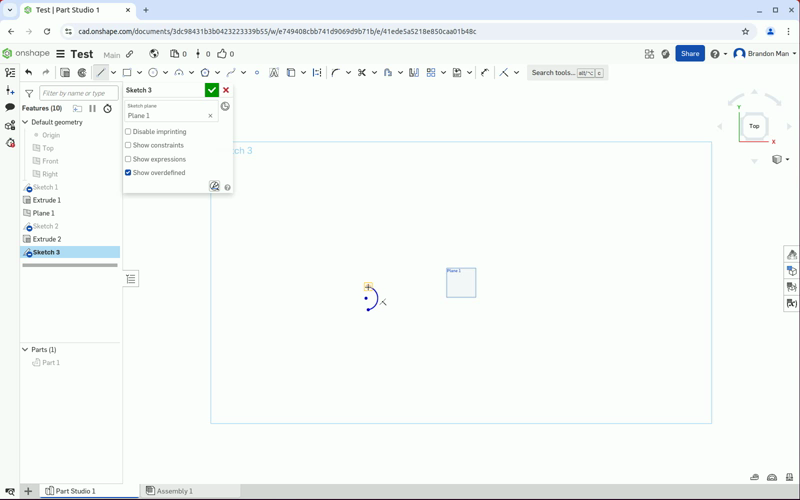
mouse_move(398, 286)
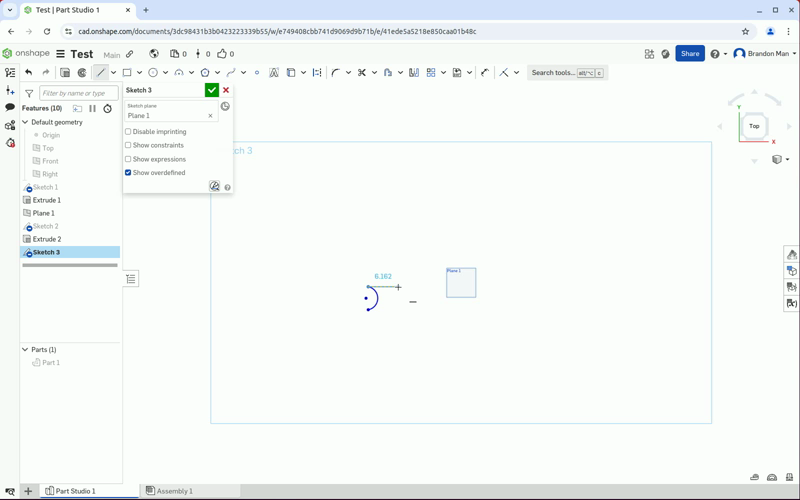
key_down(shift)
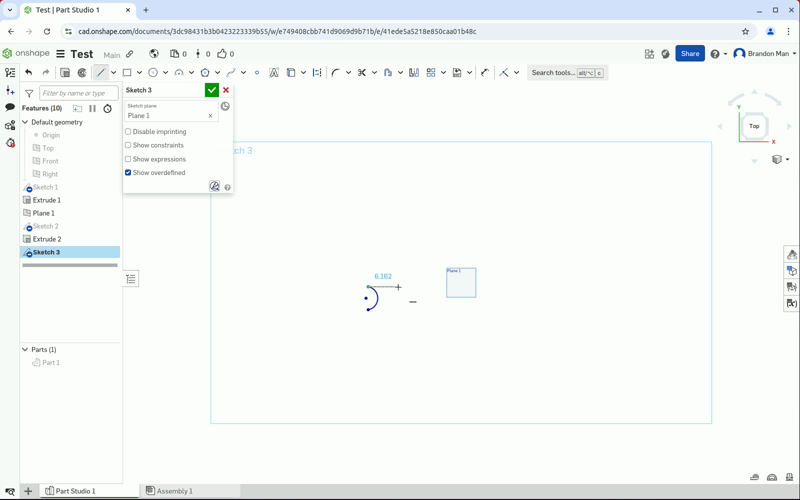
mouse_move(368, 309)
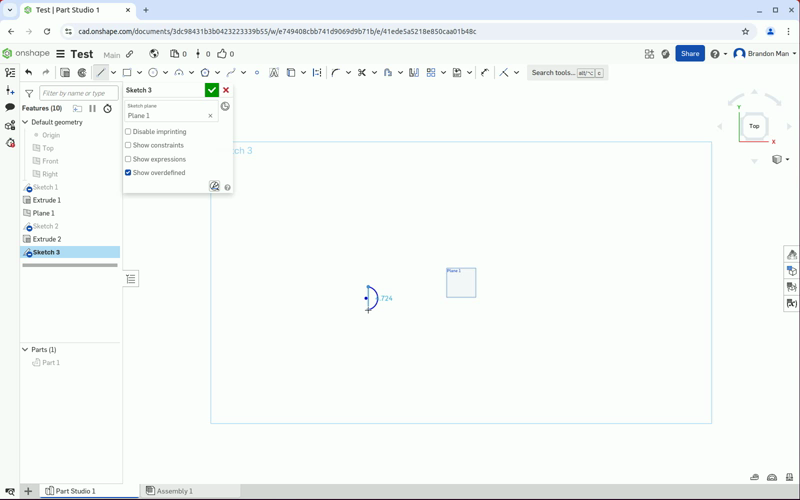
key_up(shift)
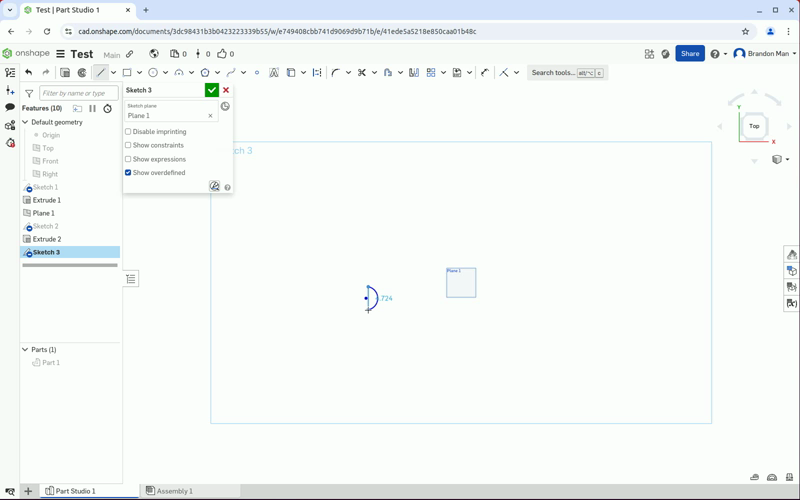
click(368, 309)
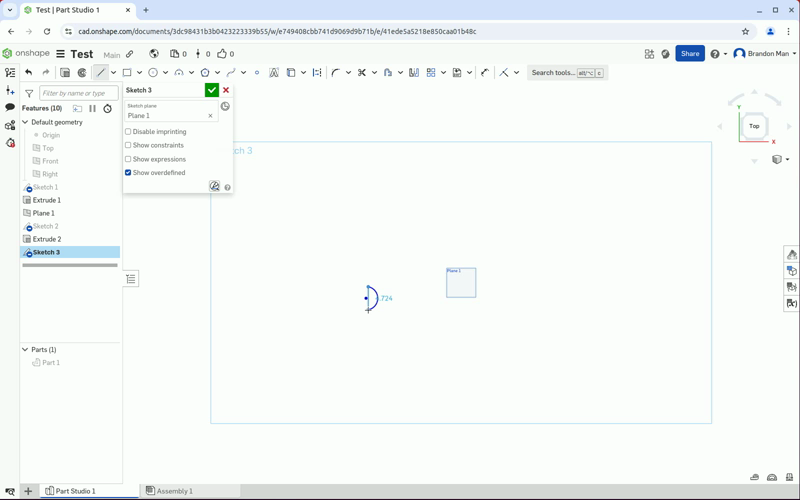
key(esc)
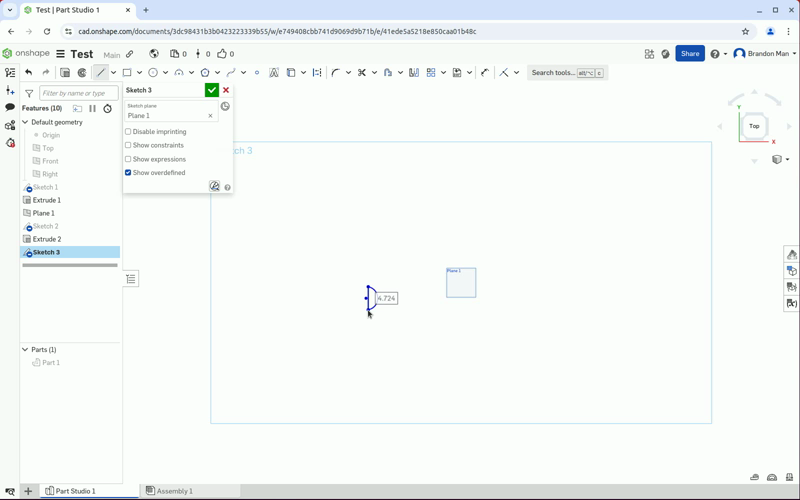
mouse_move(368, 288)
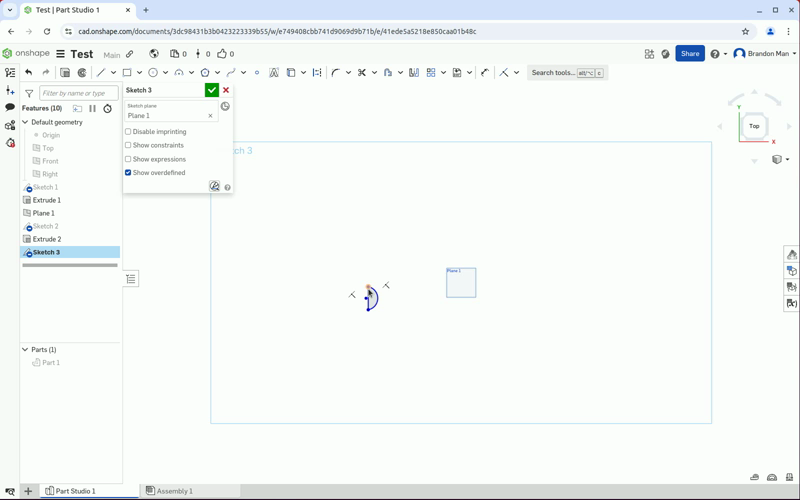
scroll(6)
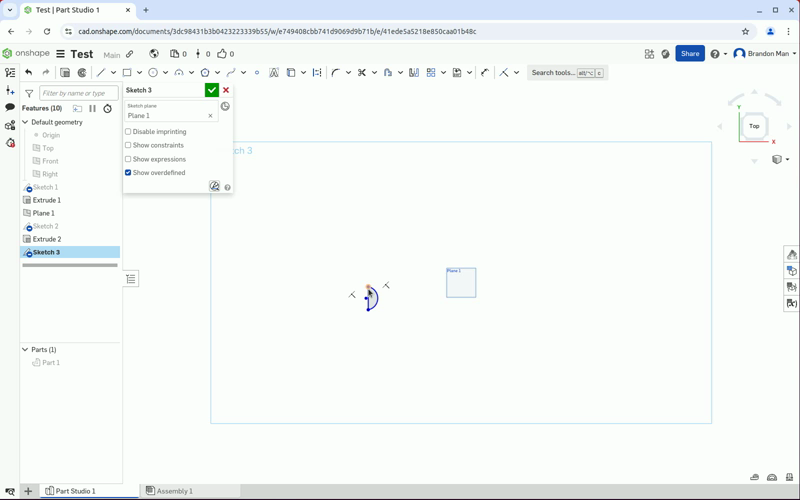
scroll(6)
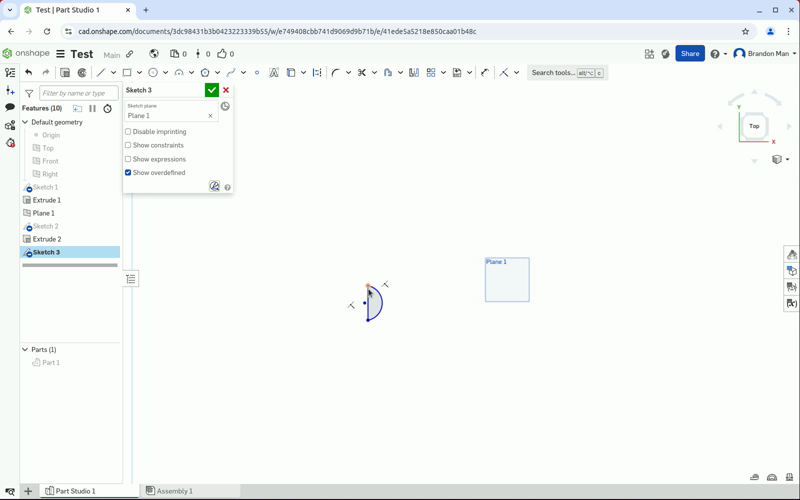
scroll(6)
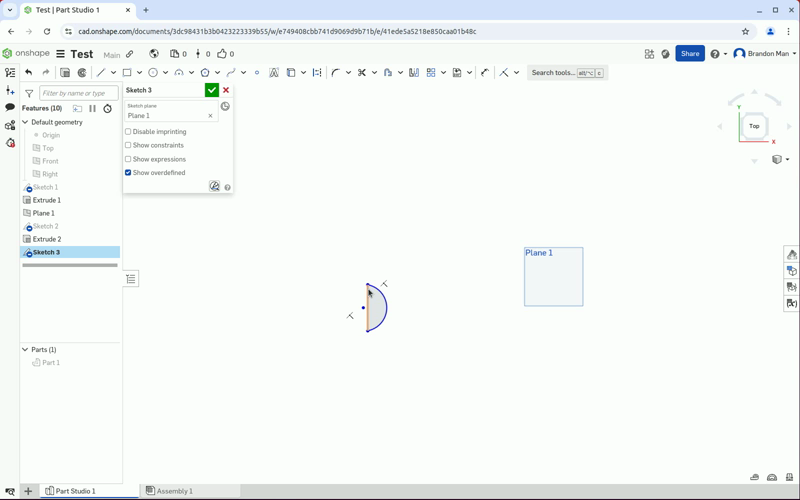
scroll(6)
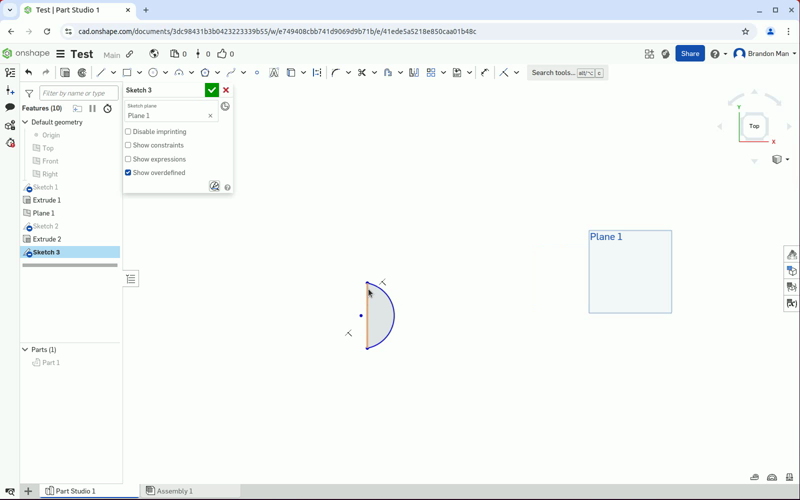
scroll(6)
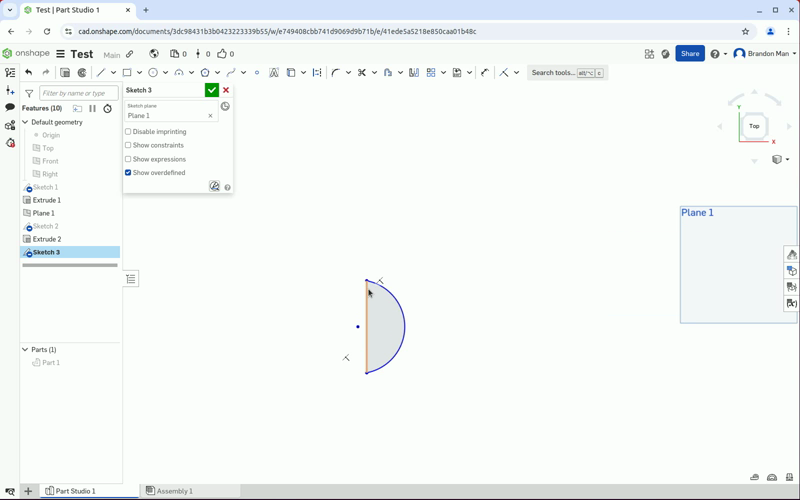
scroll(6)
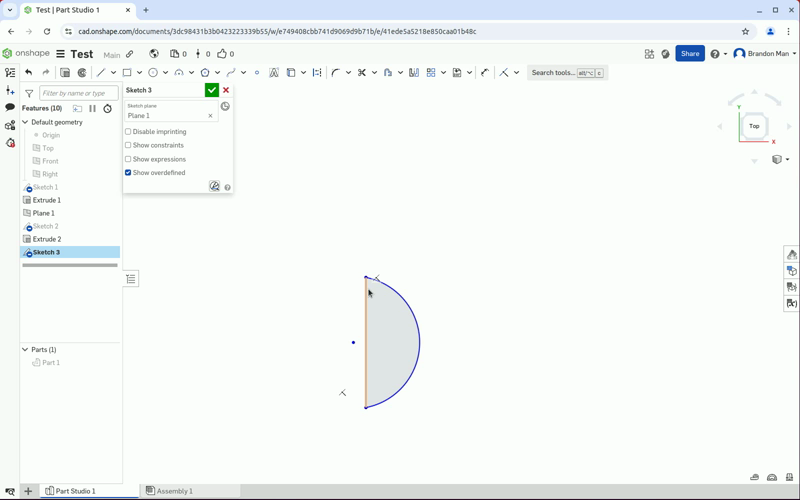
scroll(6)
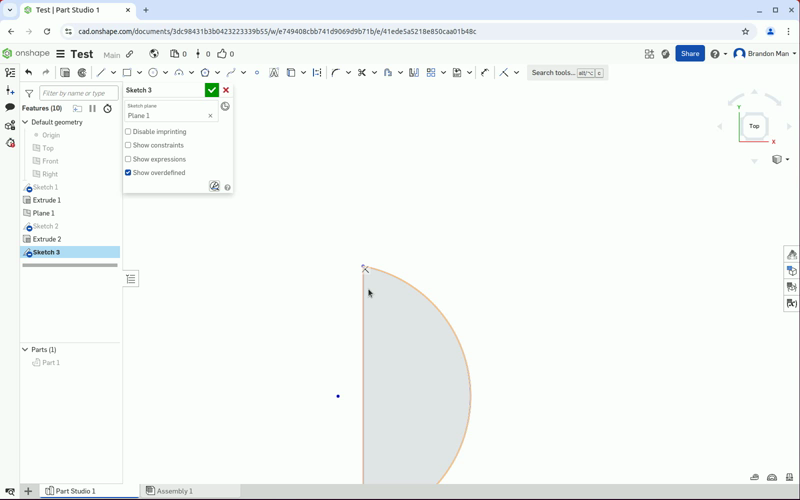
click(368, 288)
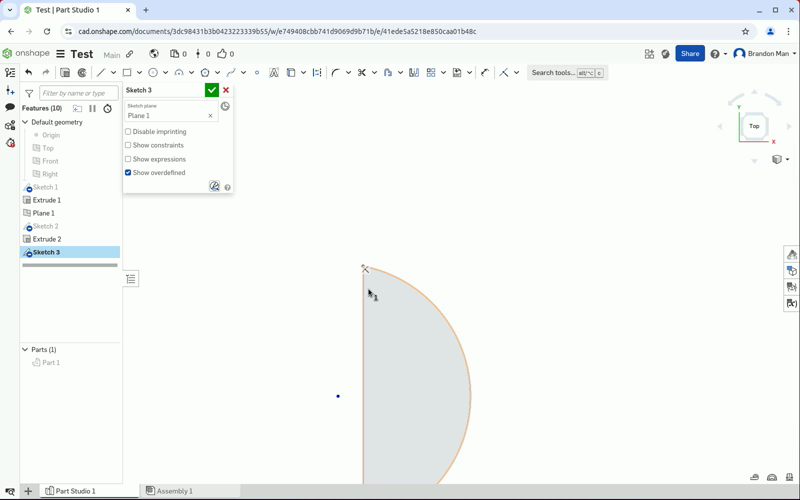
scroll(-6)
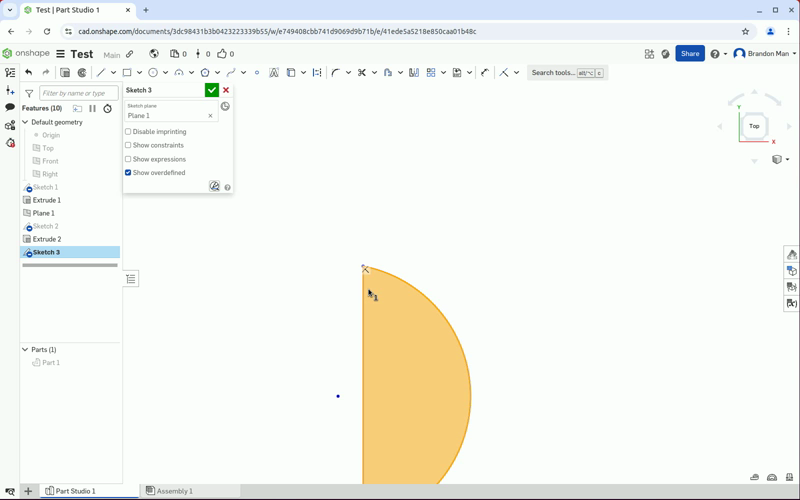
scroll(-6)
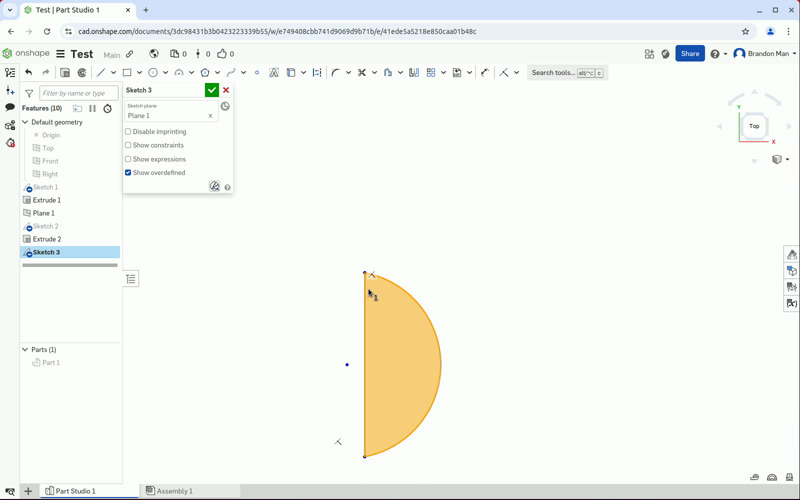
scroll(-6)
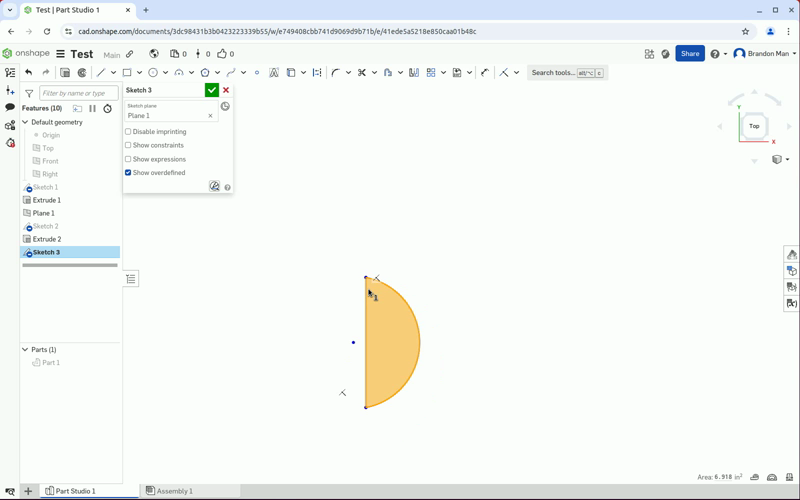
scroll(-6)
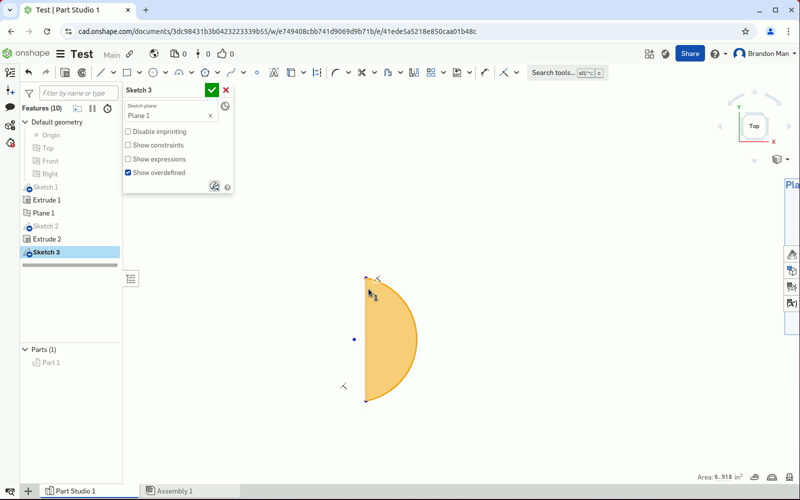
scroll(-6)
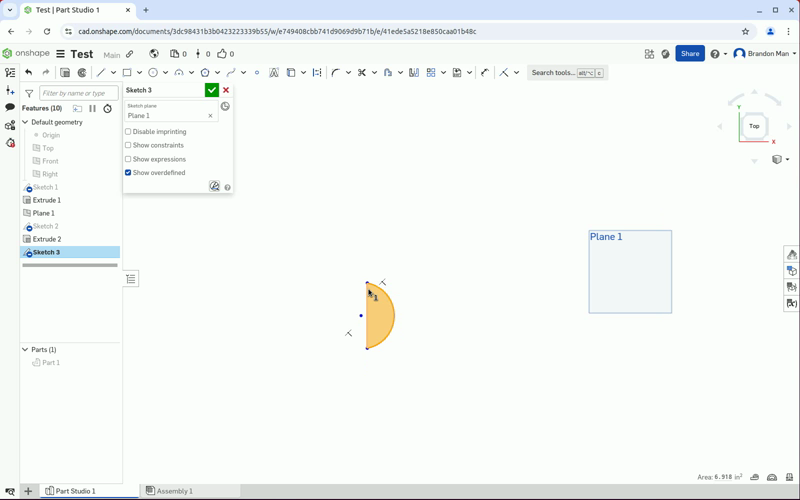
scroll(-6)
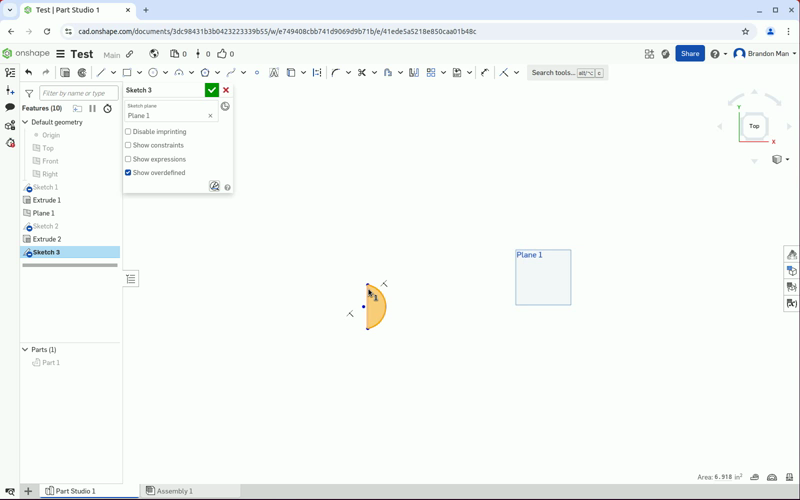
scroll(-6)
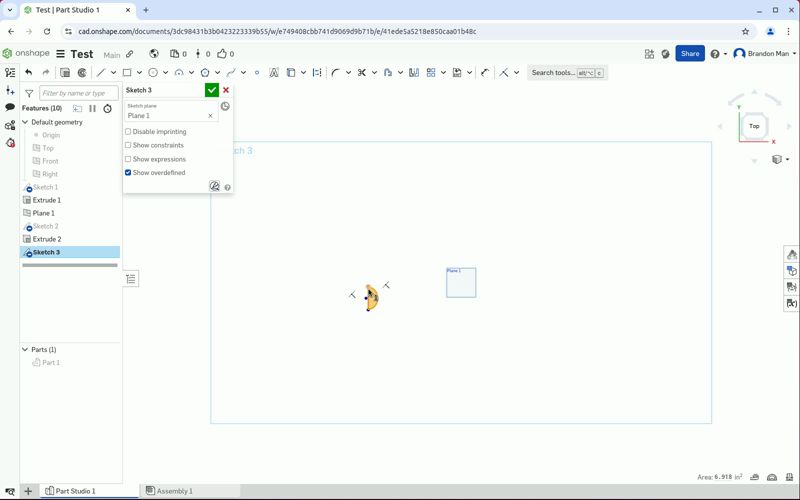
mouse_move(73, 352)
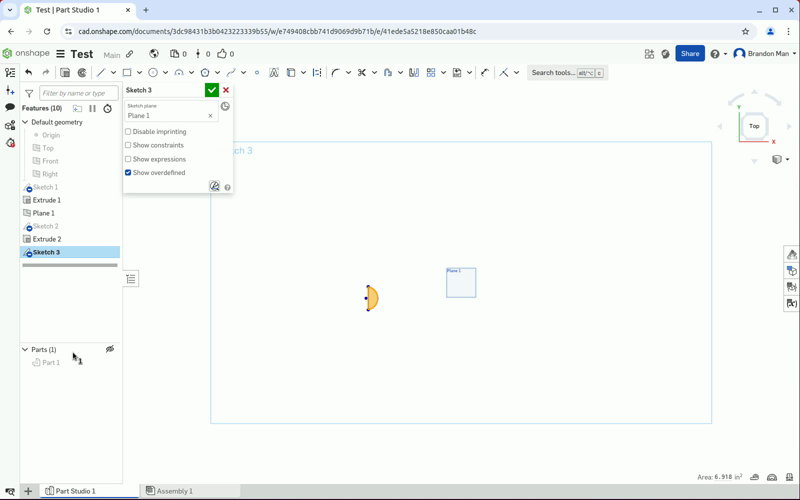
key(shift+y)
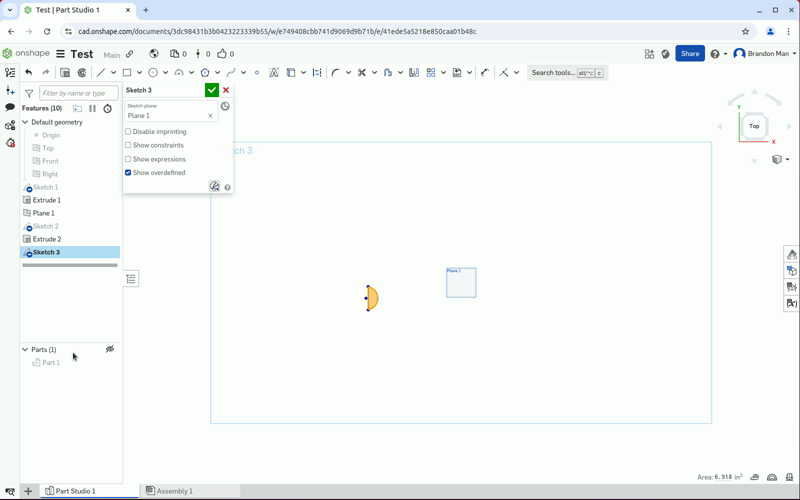
key(shift+e)
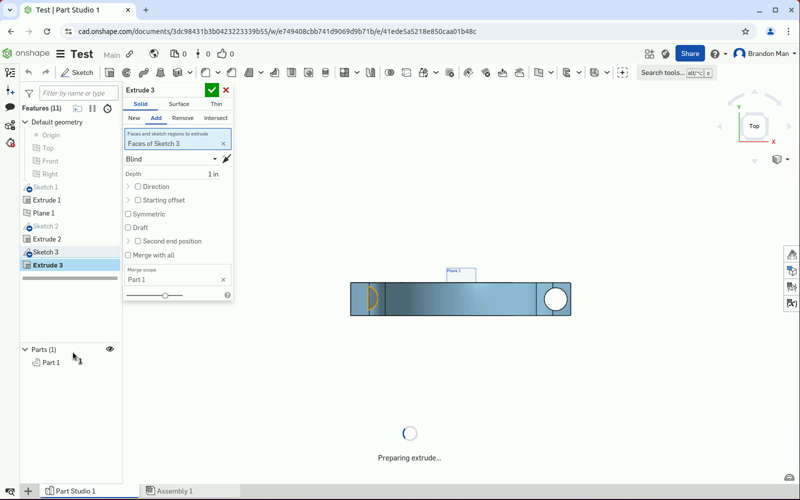
mouse_move(143, 106)
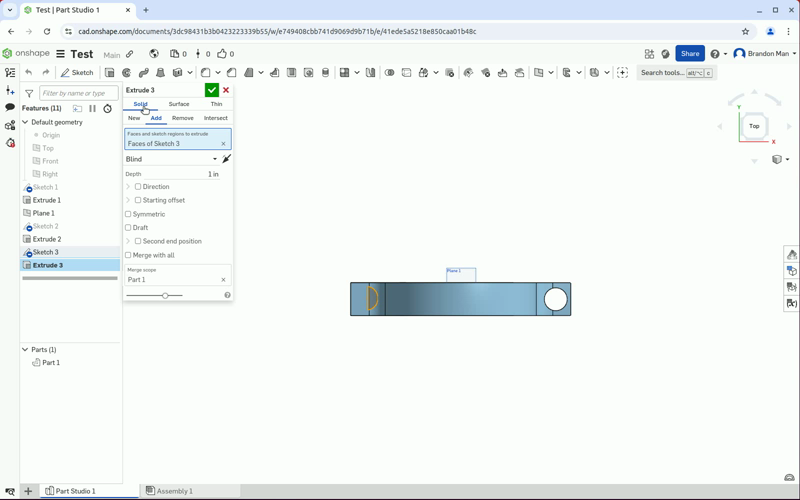
click(143, 106)
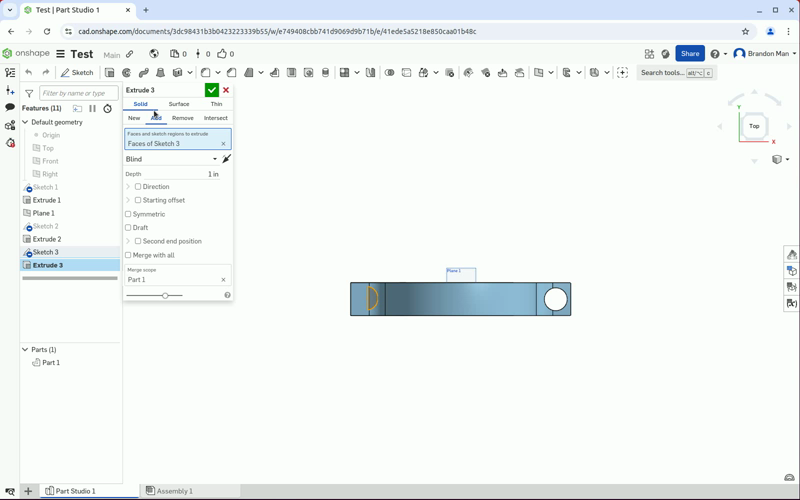
mouse_move(186, 120)
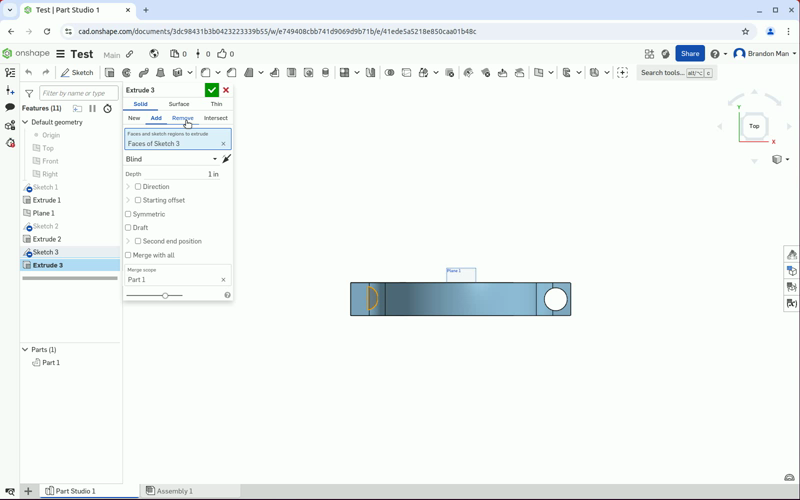
click(186, 120)
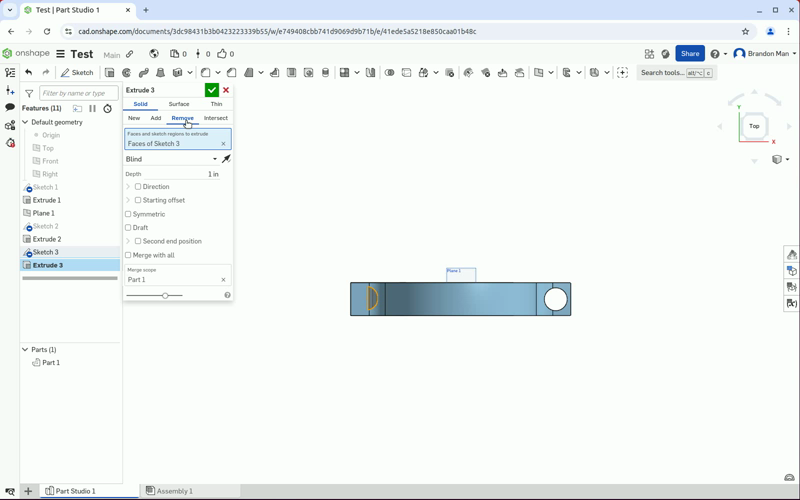
key(tab, 4)
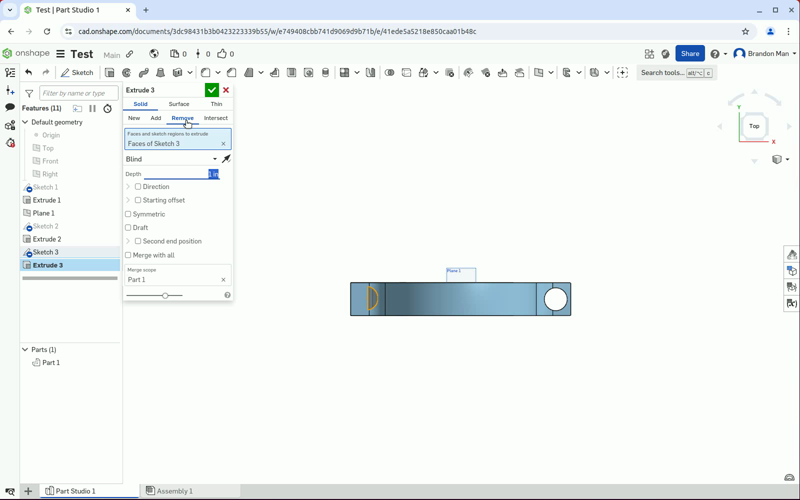
text(61.622)
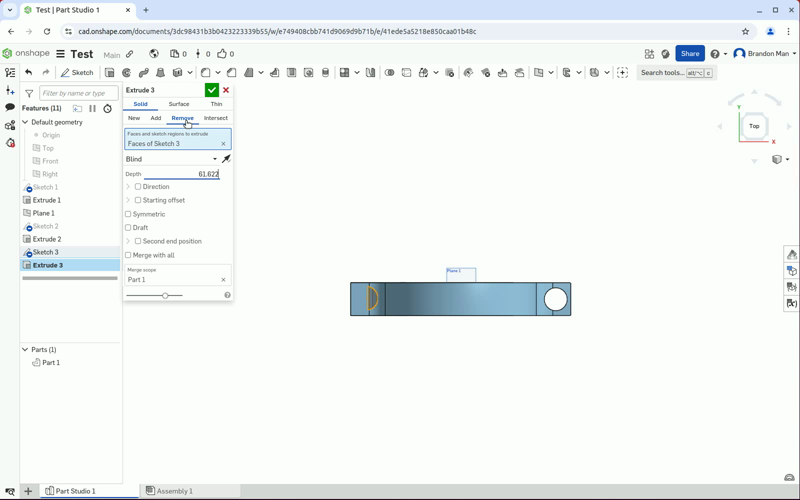
key(tab, 3)
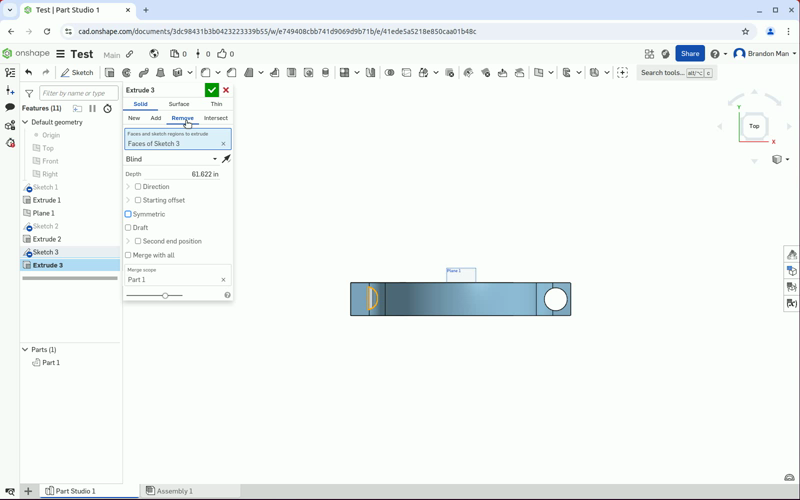
key(space)
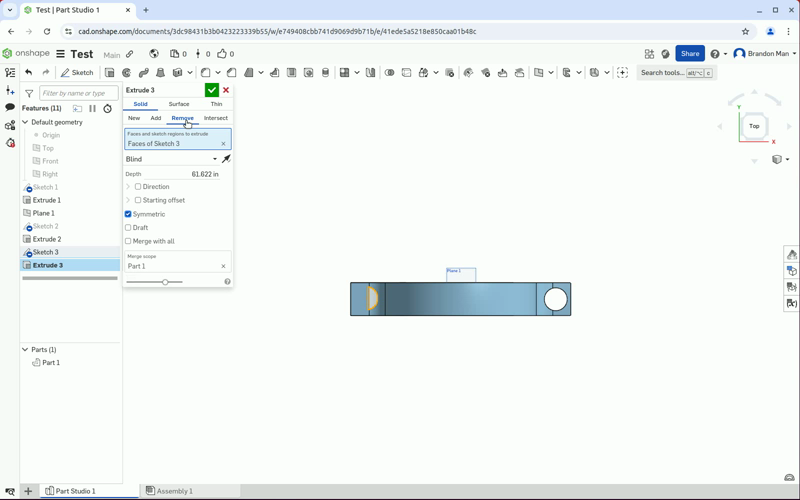
key(tab, 2)
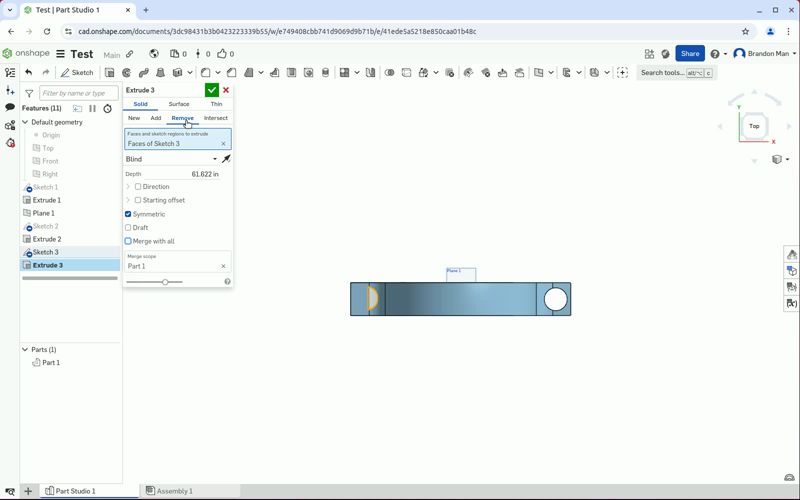
key(space)
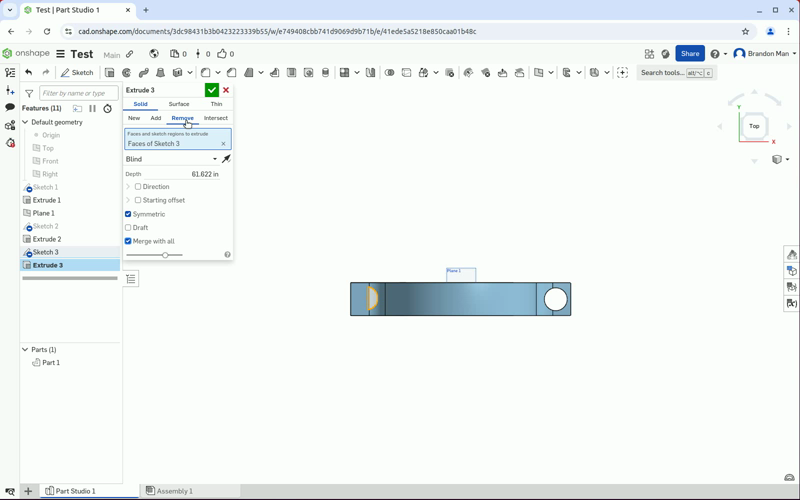
key(enter)
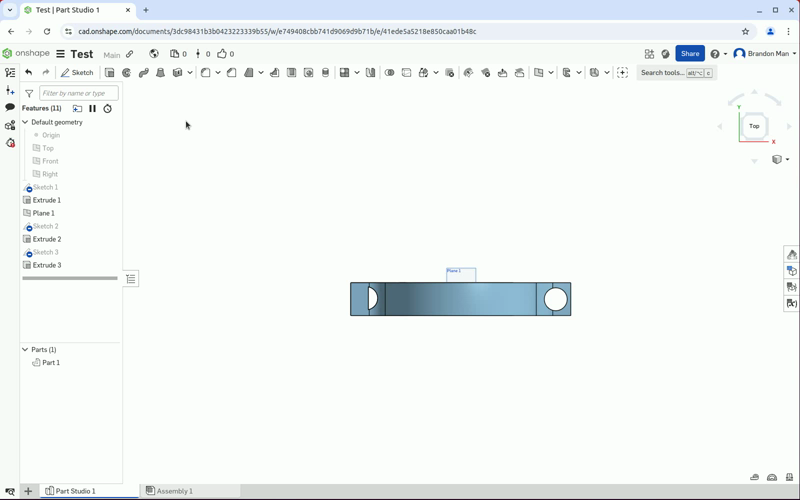
key(shift+h)
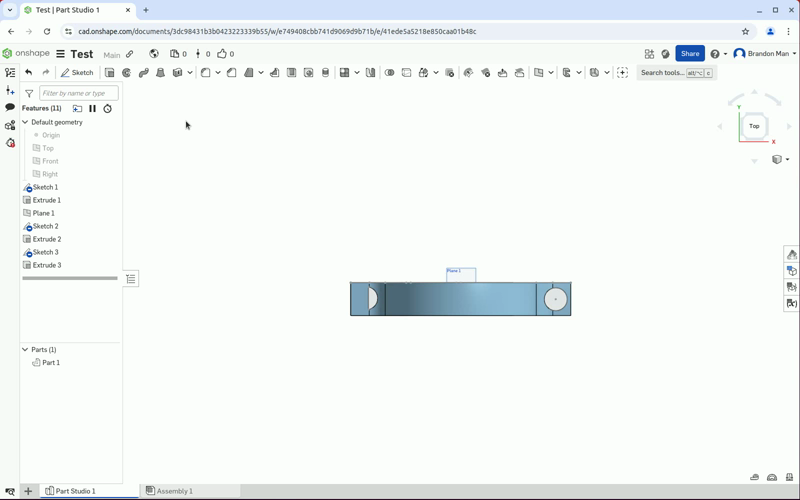
key(shift+h)
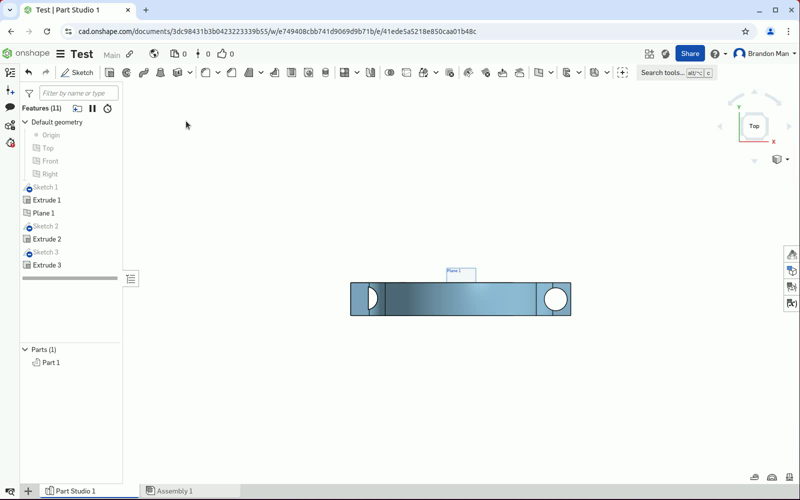
mouse_move(73, 189)
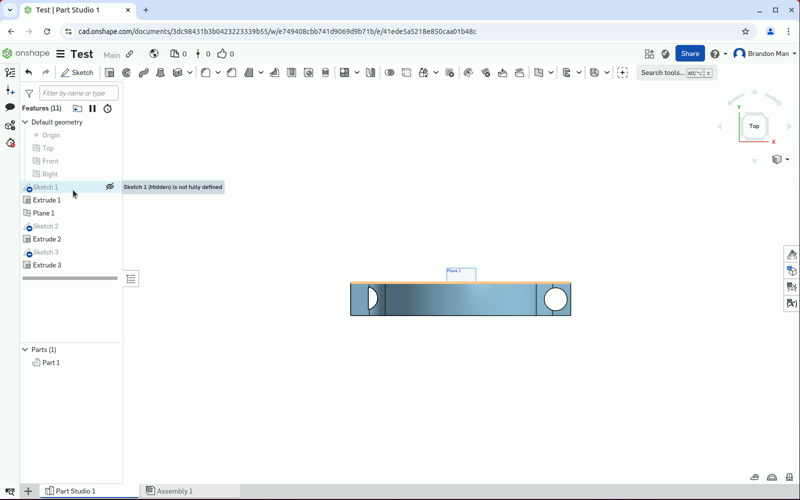
click(73, 189)
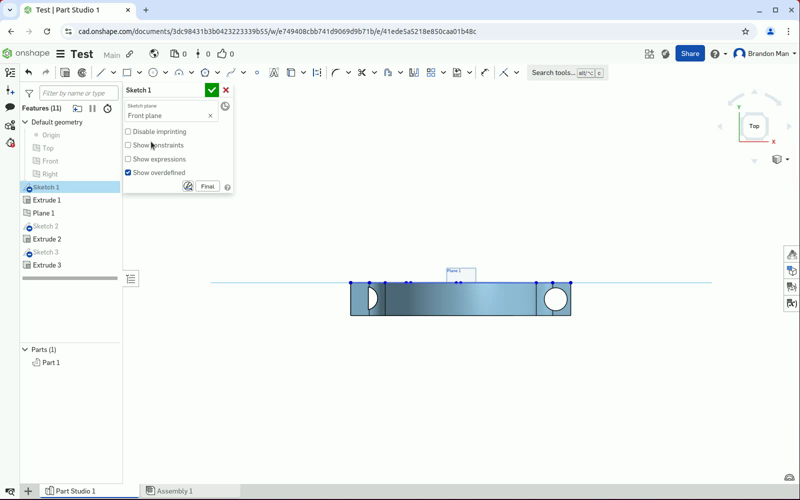
mouse_move(229, 92)
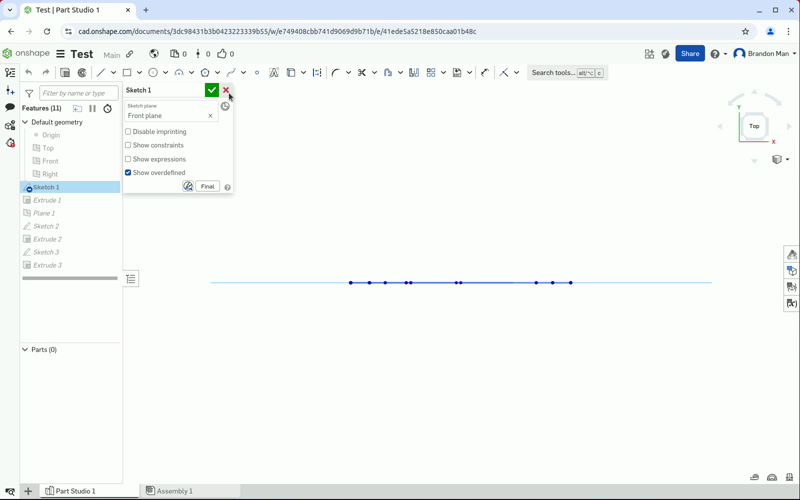
click(229, 92)
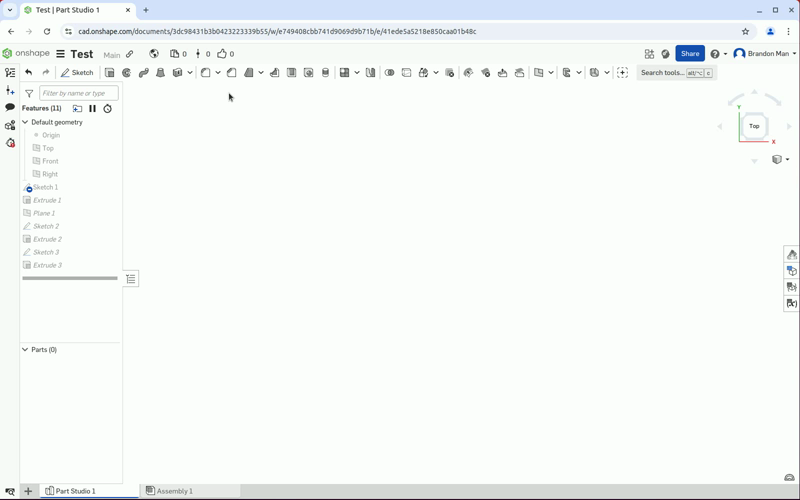
key(shift+s)
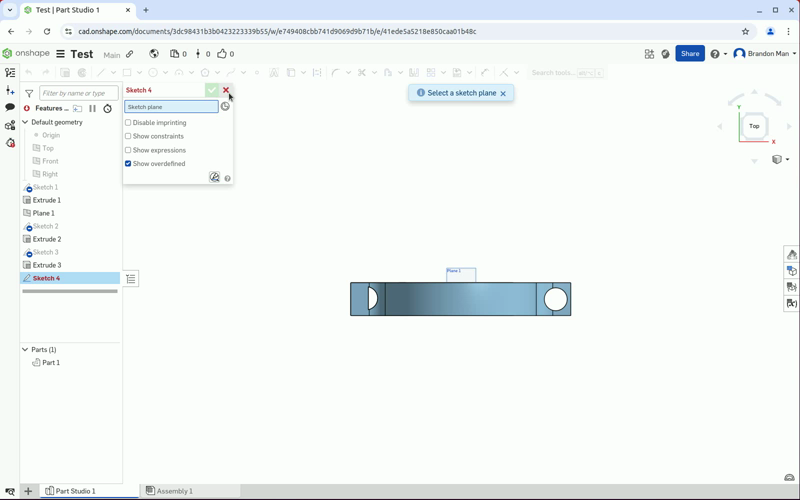
mouse_move(73, 215)
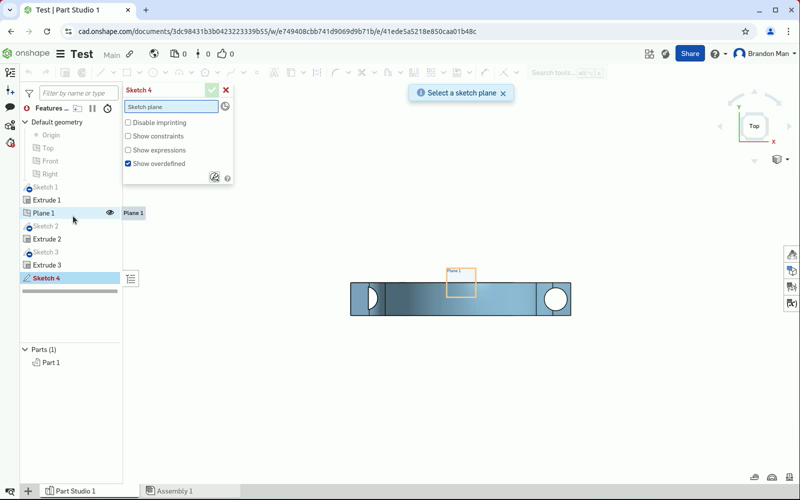
click(73, 215)
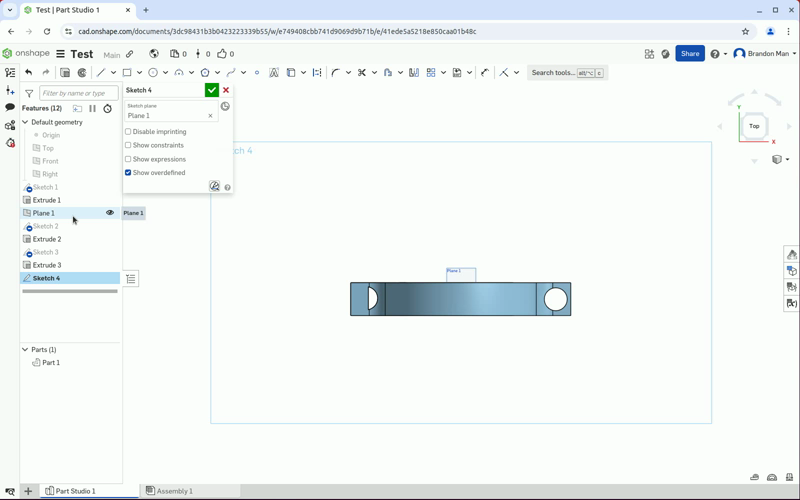
mouse_move(73, 352)
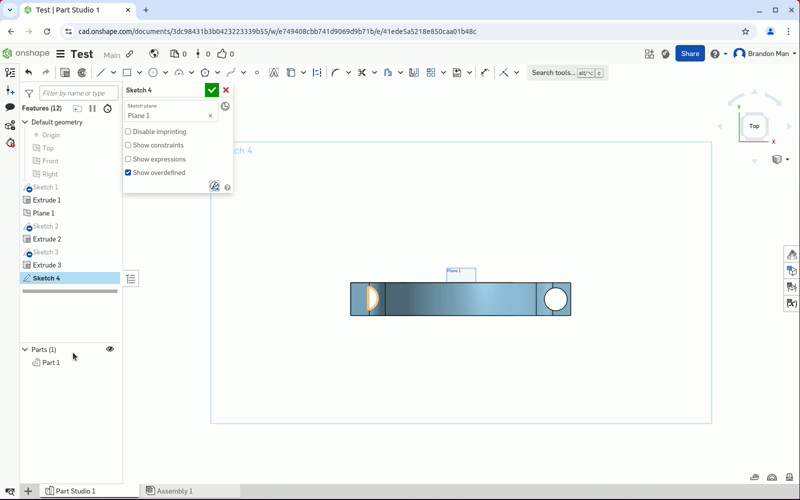
key(y)
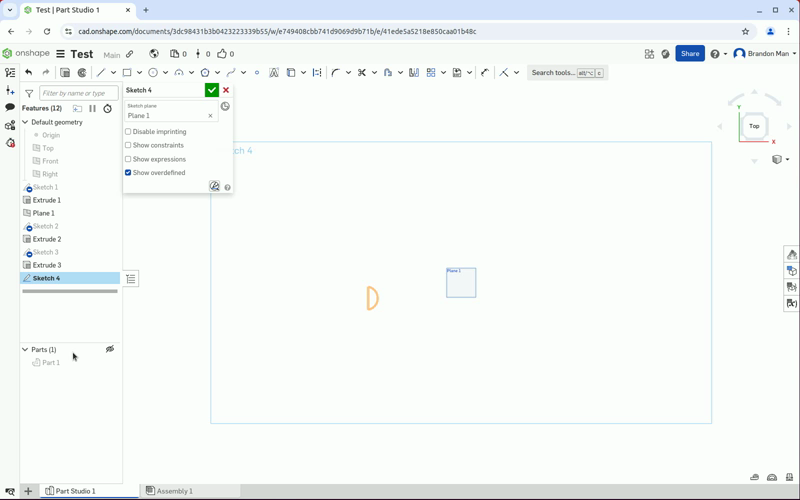
key(l)
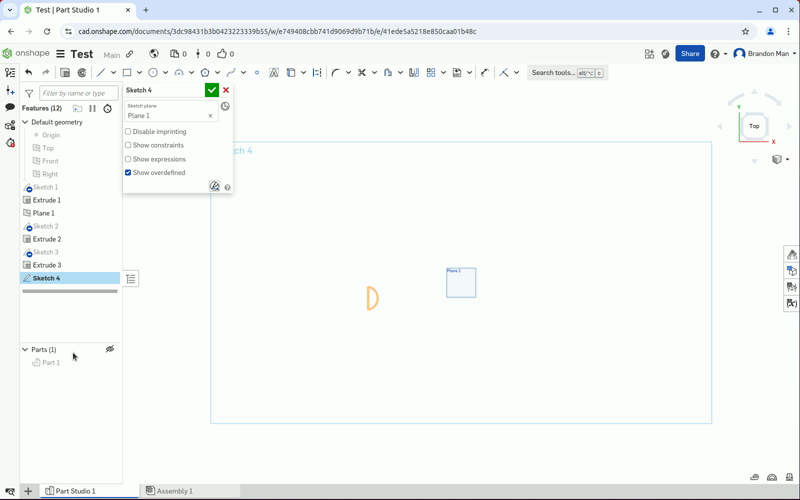
key_down(shift)
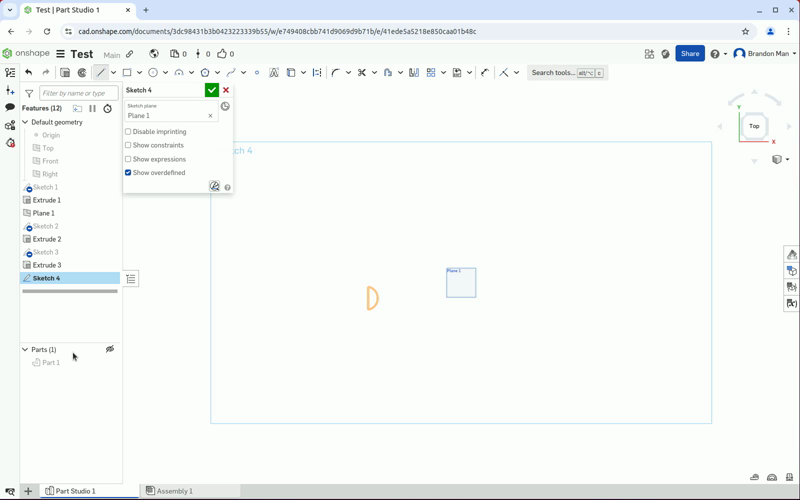
mouse_move(368, 309)
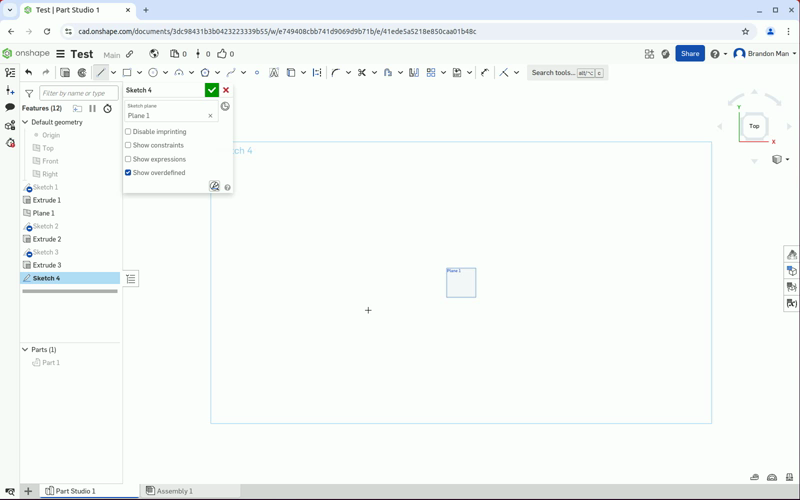
click(368, 309)
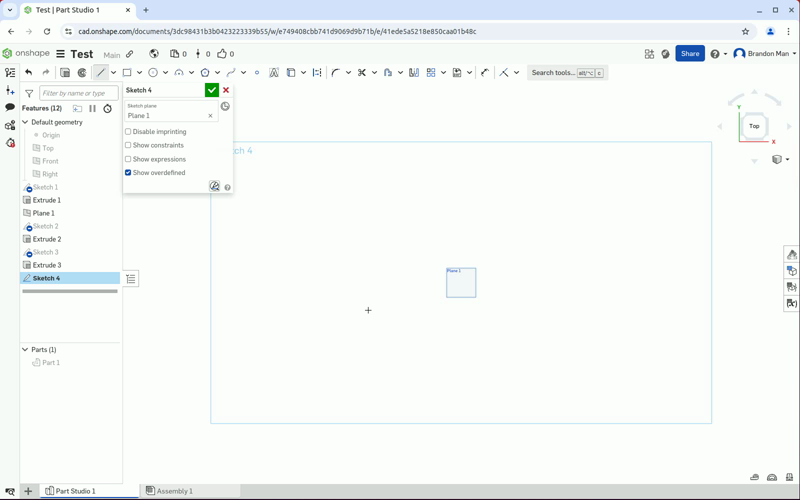
key_up(shift)
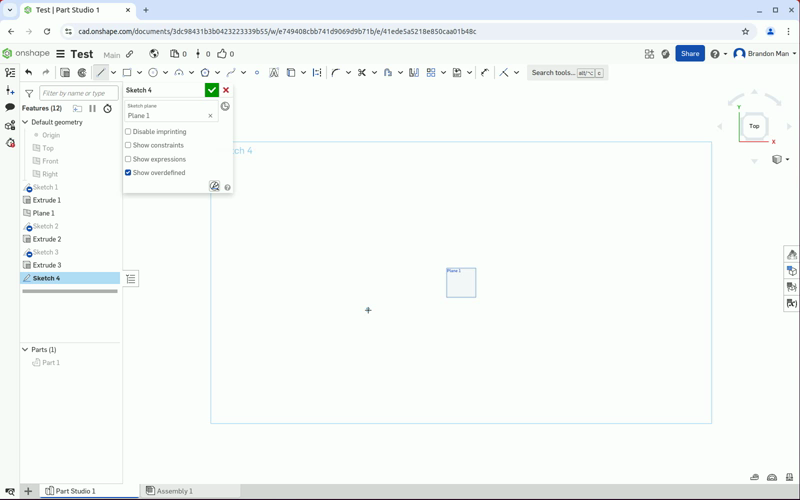
key_down(shift)
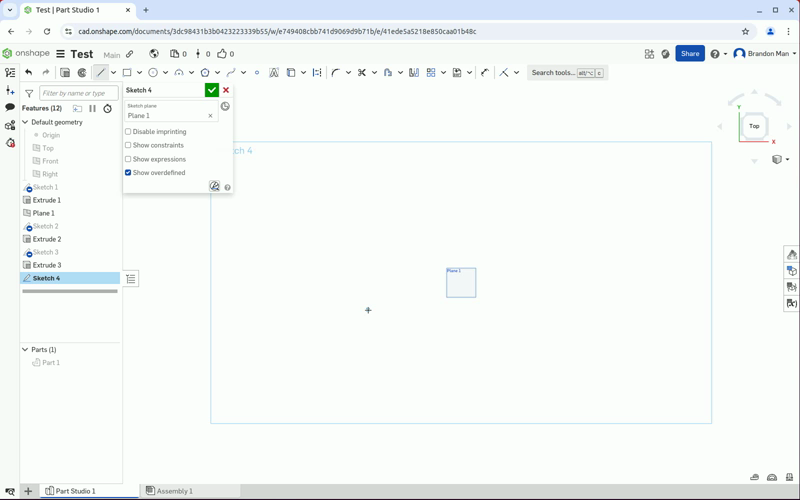
mouse_move(398, 309)
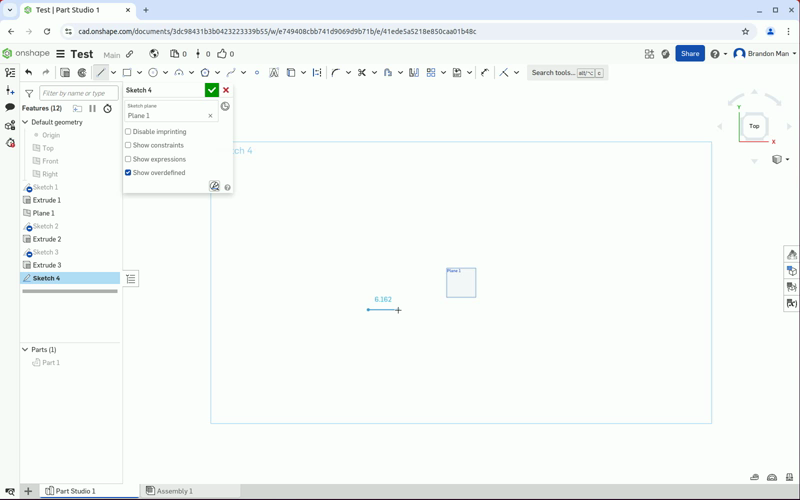
mouse_move(368, 287)
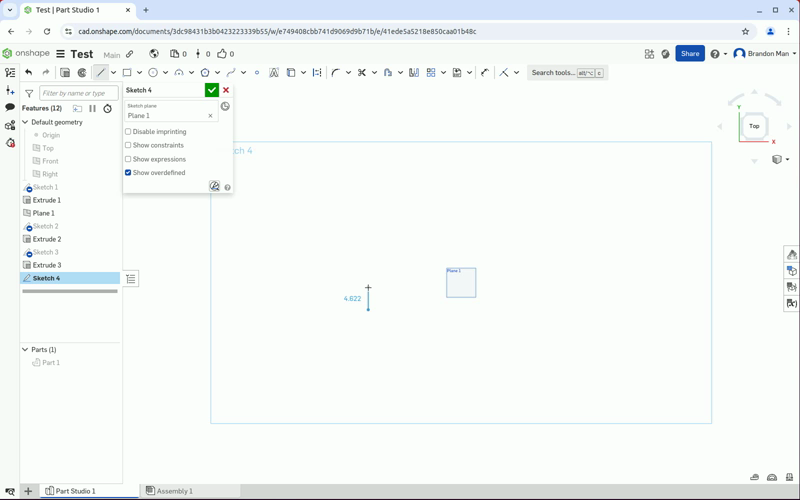
click(368, 287)
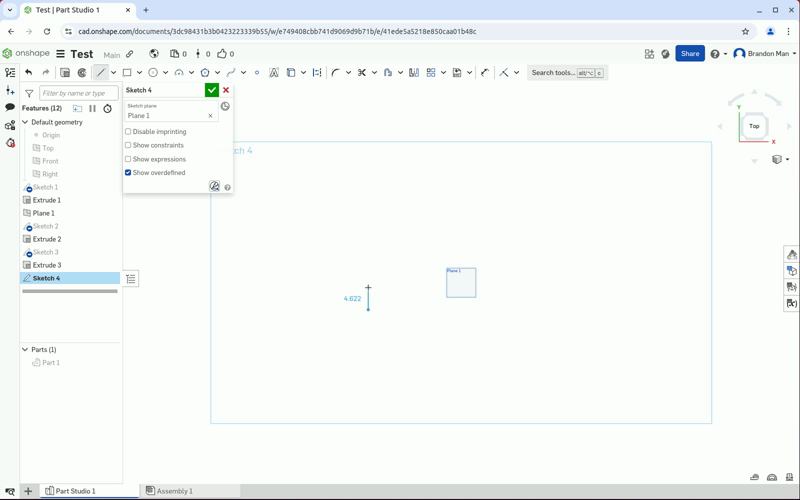
key_up(shift)
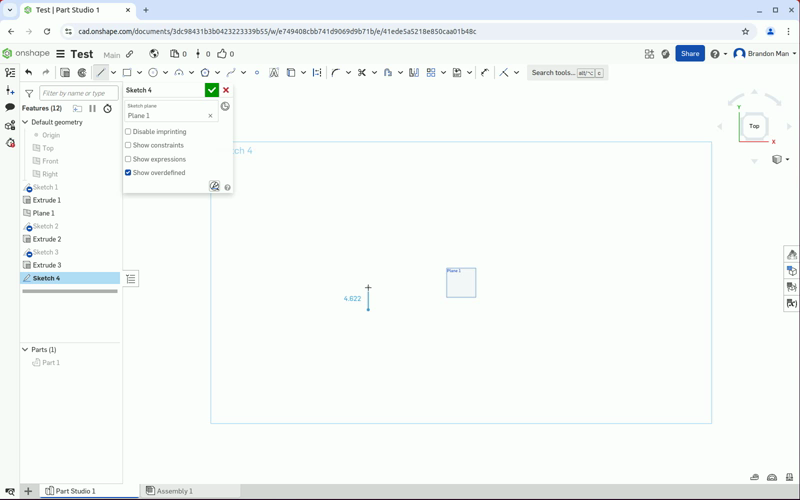
key(esc)
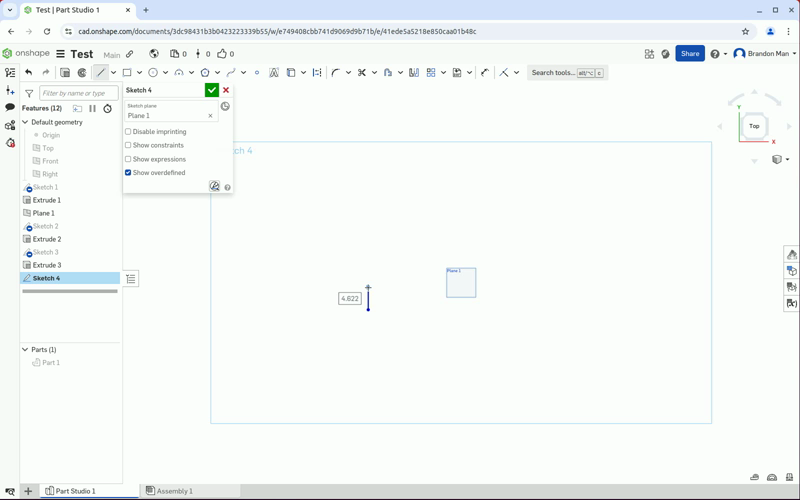
key(a)
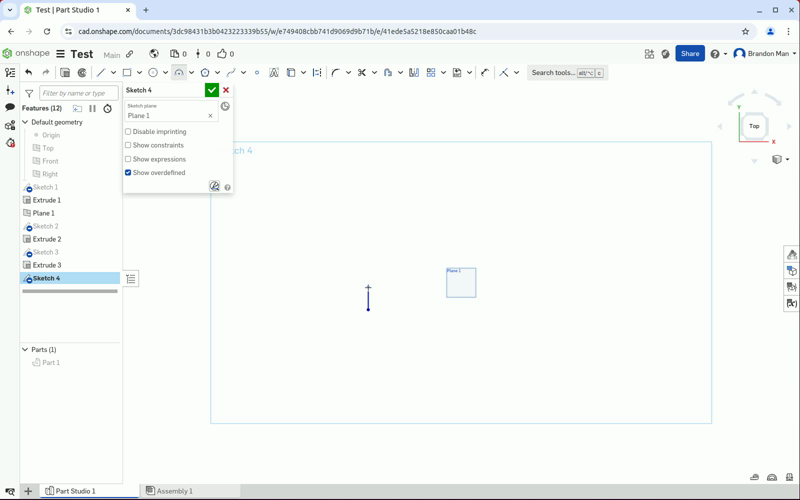
mouse_move(368, 287)
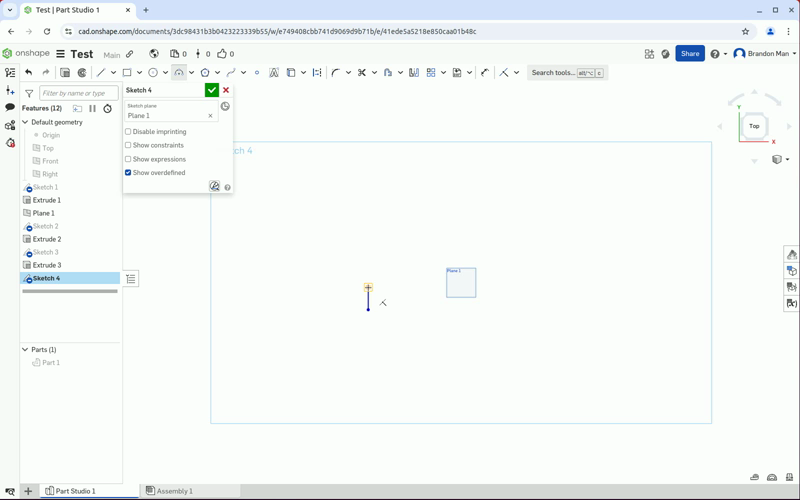
click(368, 287)
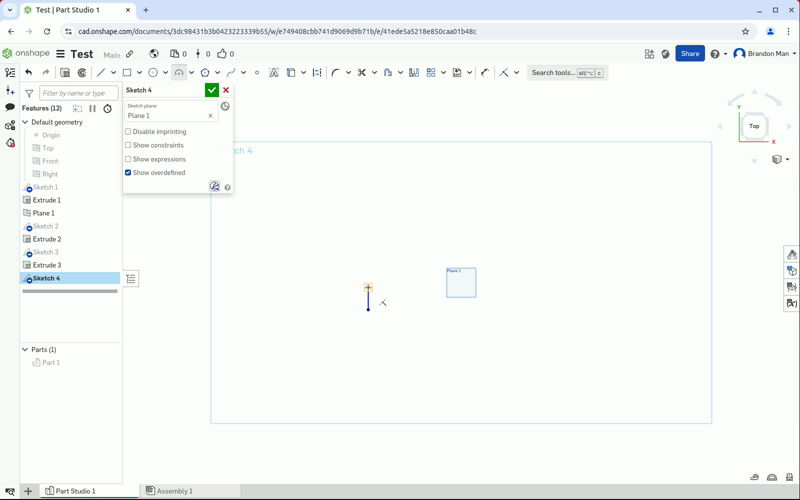
mouse_move(368, 309)
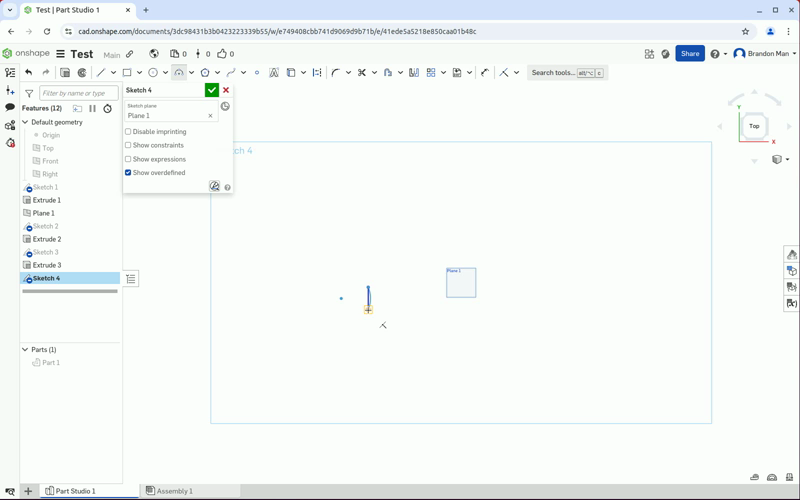
click(368, 309)
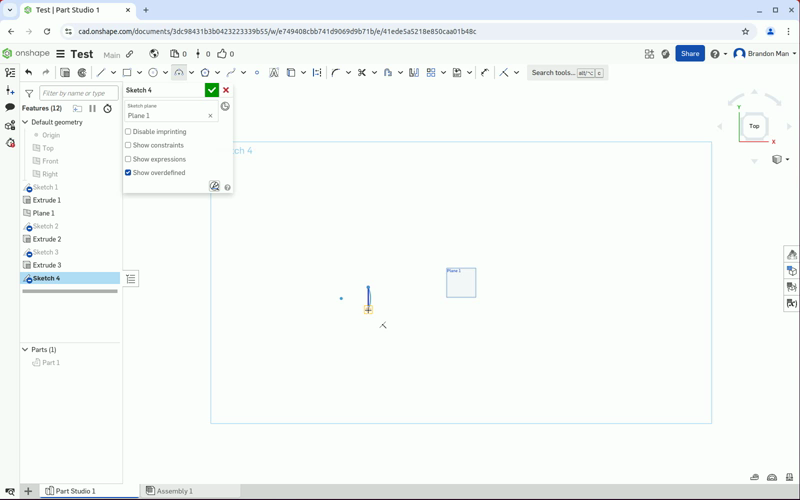
key_down(shift)
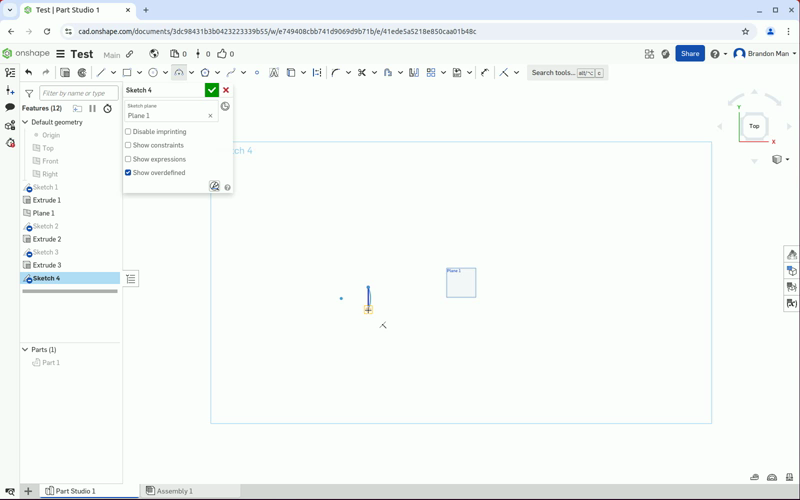
mouse_move(354, 298)
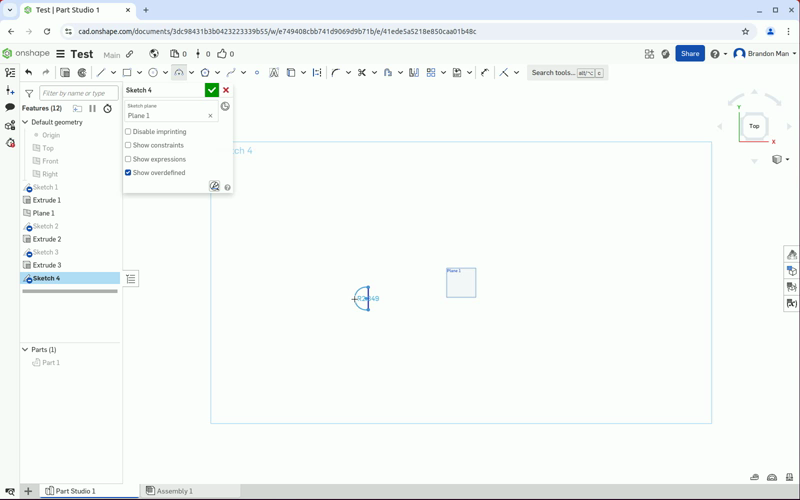
click(354, 298)
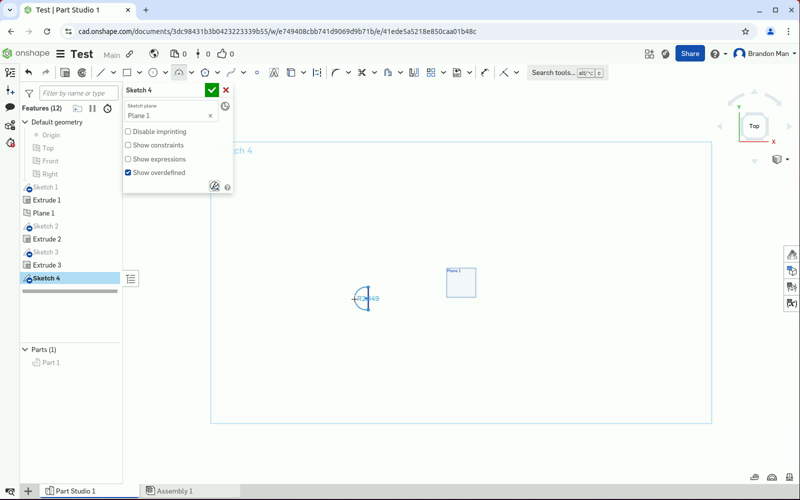
key_up(shift)
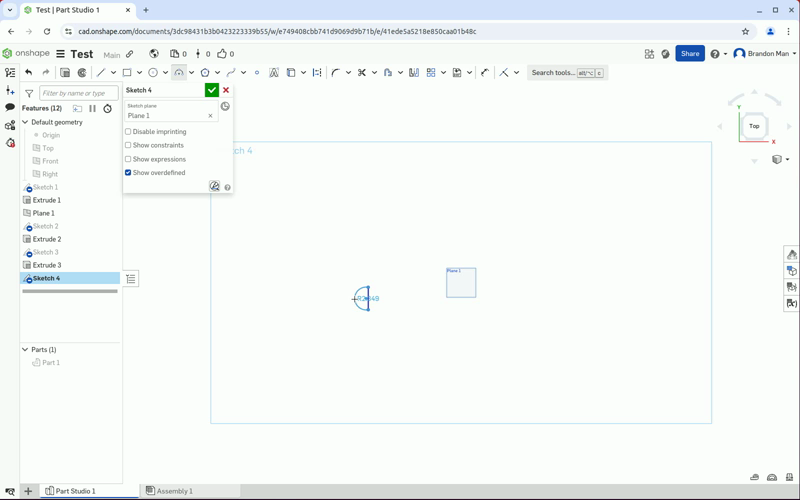
key(esc)
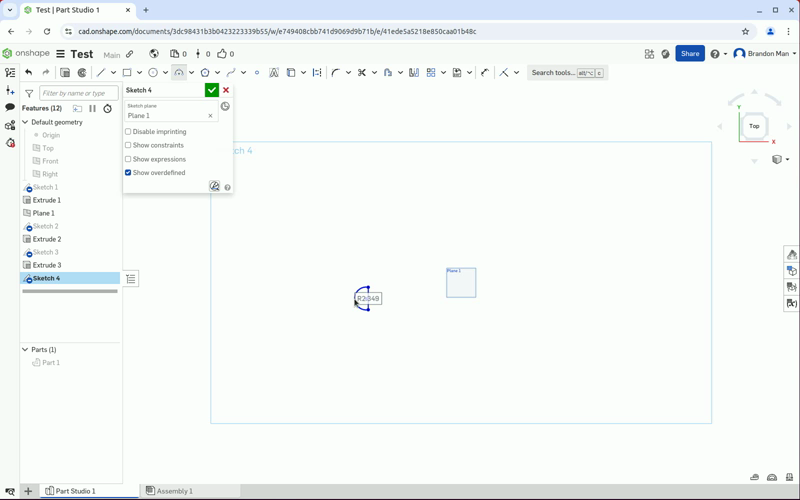
mouse_move(362, 306)
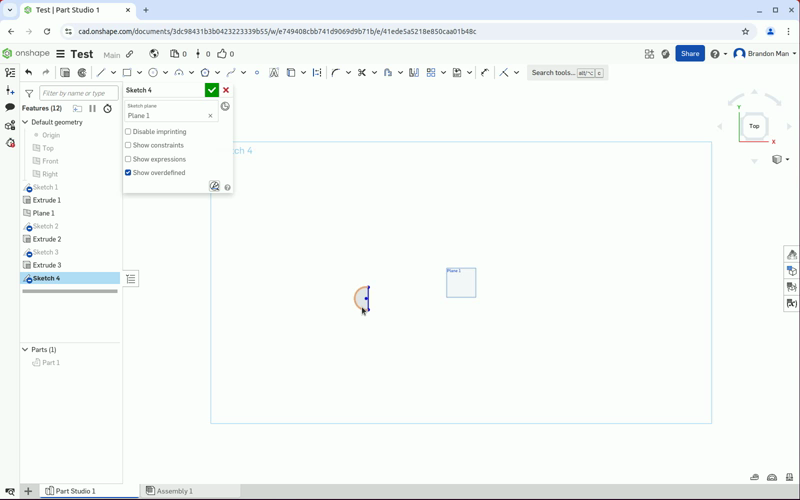
scroll(6)
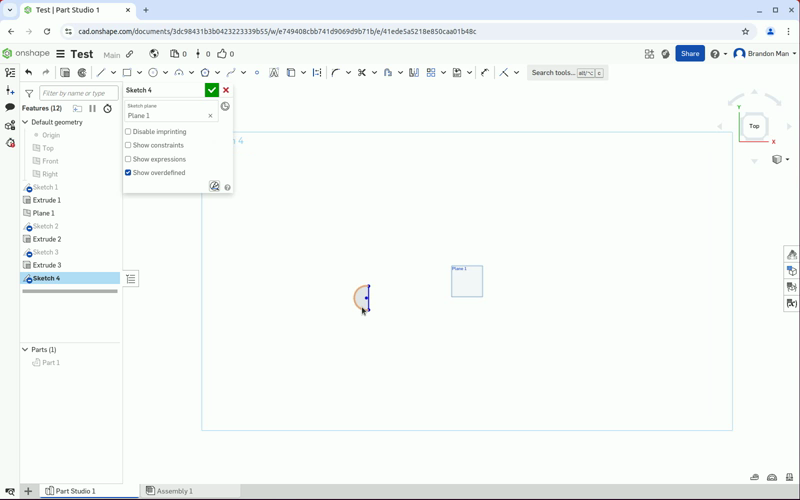
scroll(6)
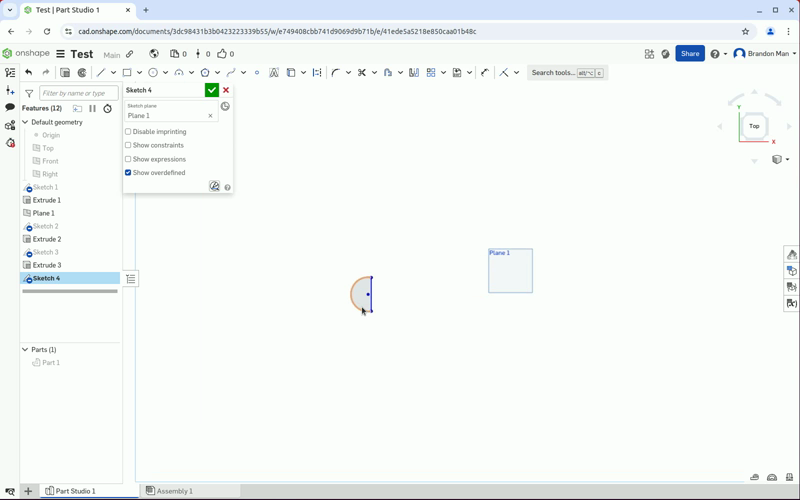
scroll(6)
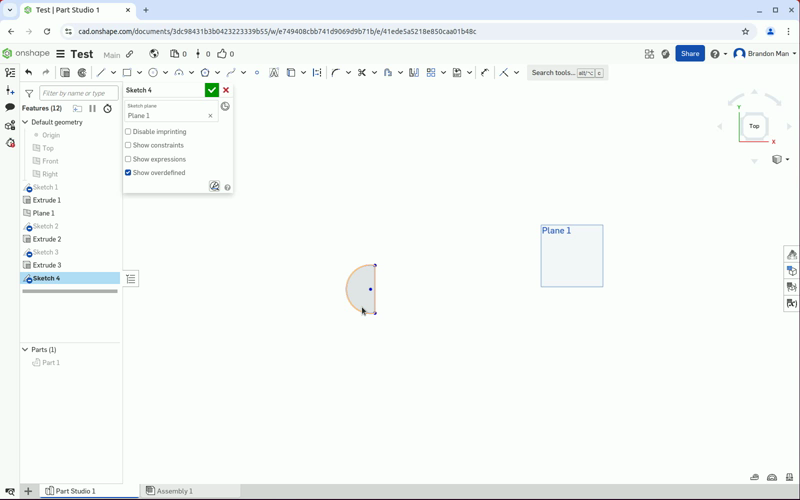
scroll(6)
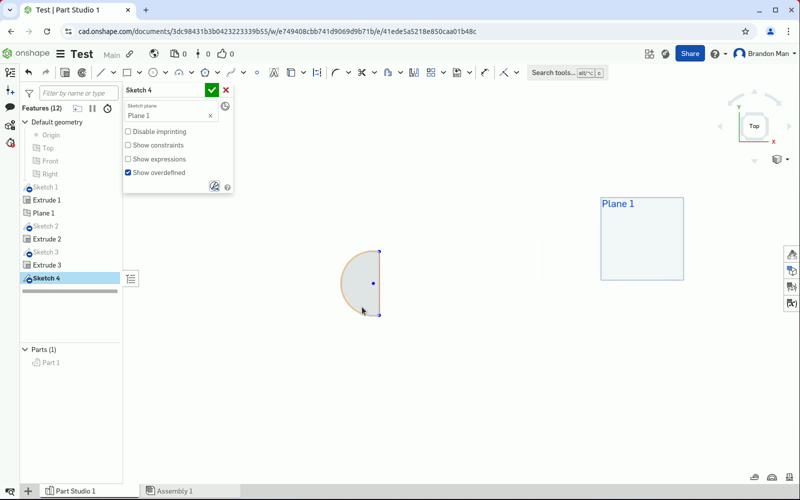
scroll(6)
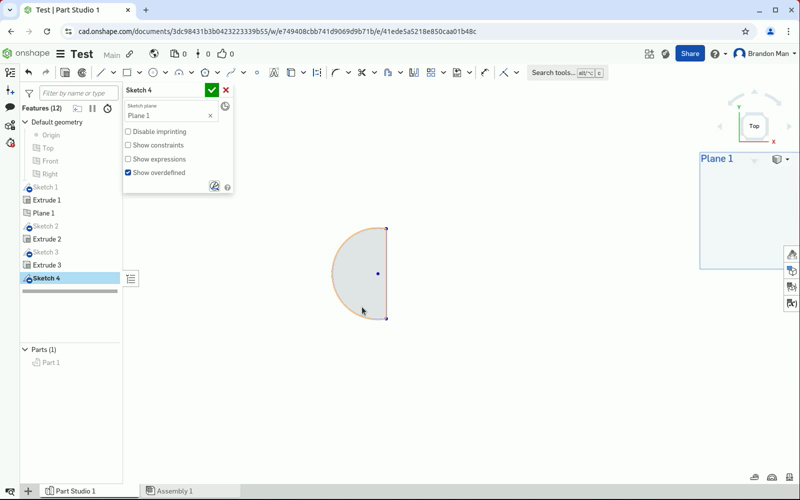
scroll(6)
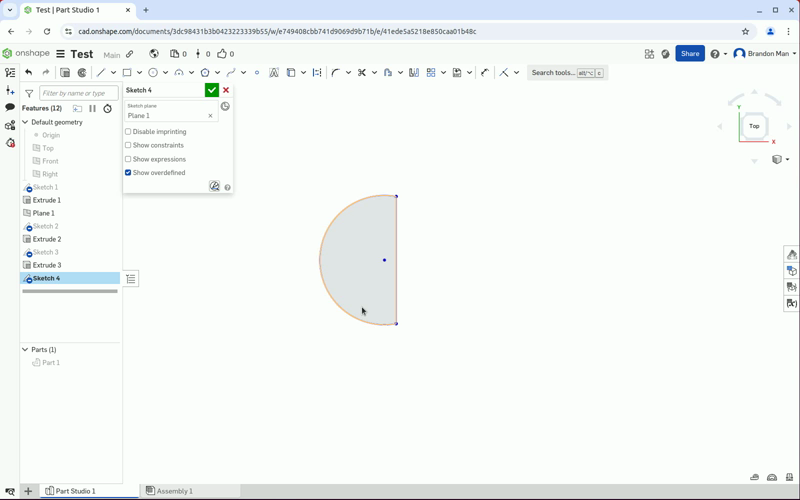
scroll(6)
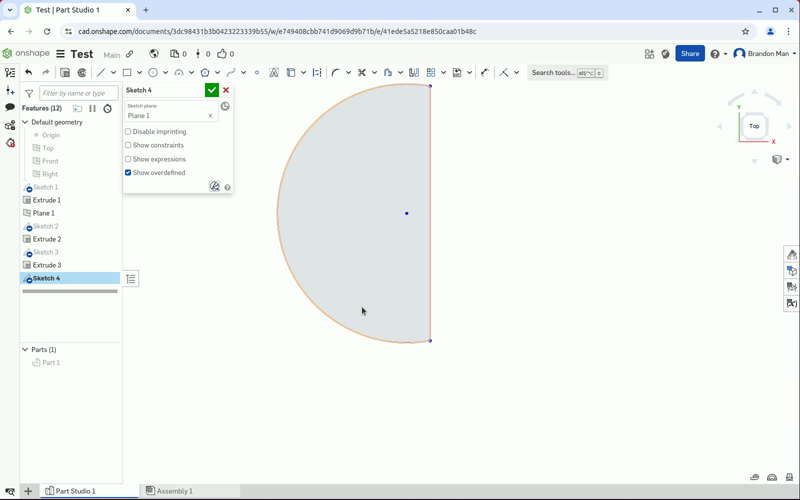
click(362, 306)
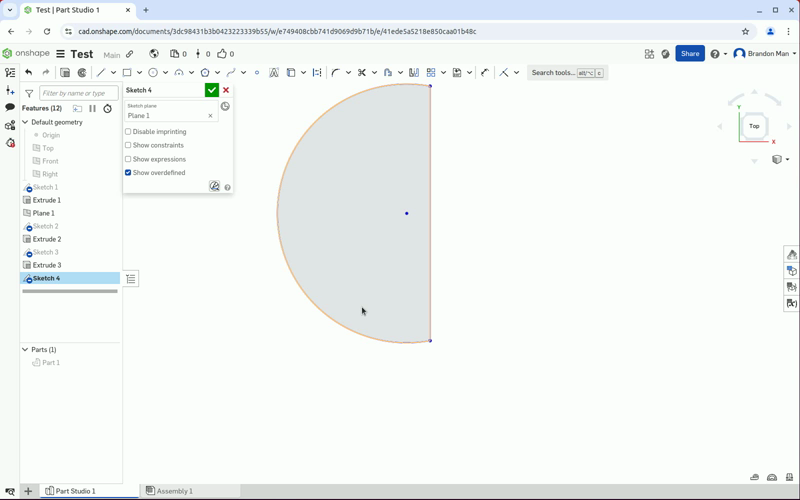
scroll(-6)
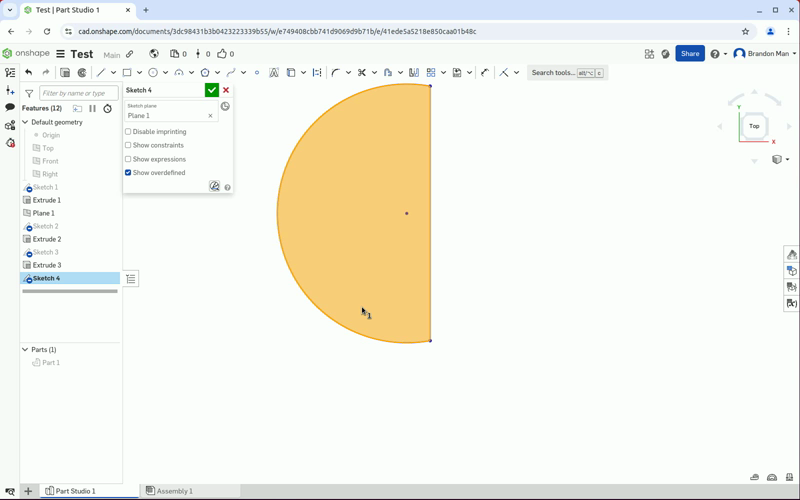
scroll(-6)
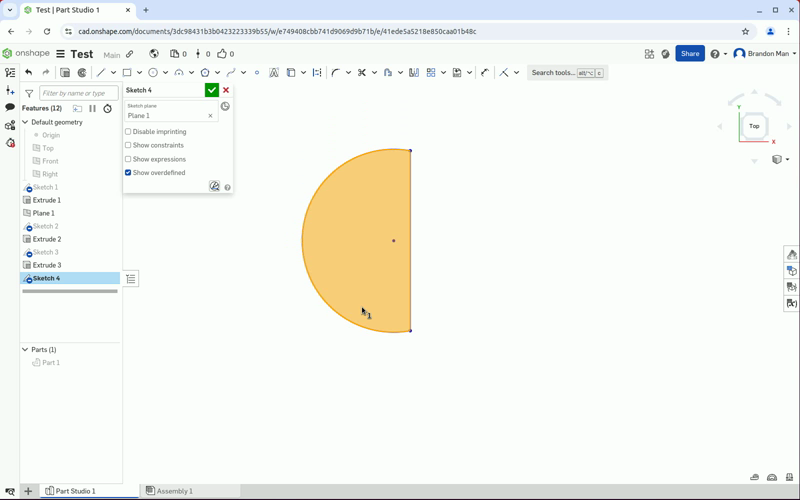
scroll(-6)
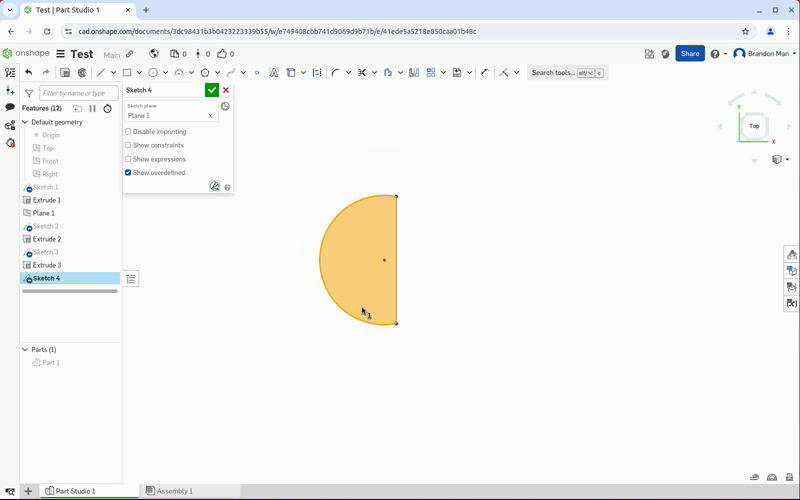
scroll(-6)
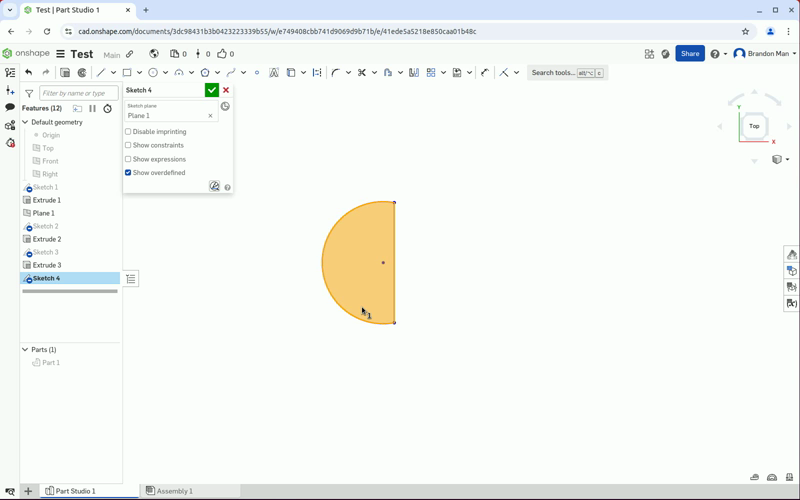
scroll(-6)
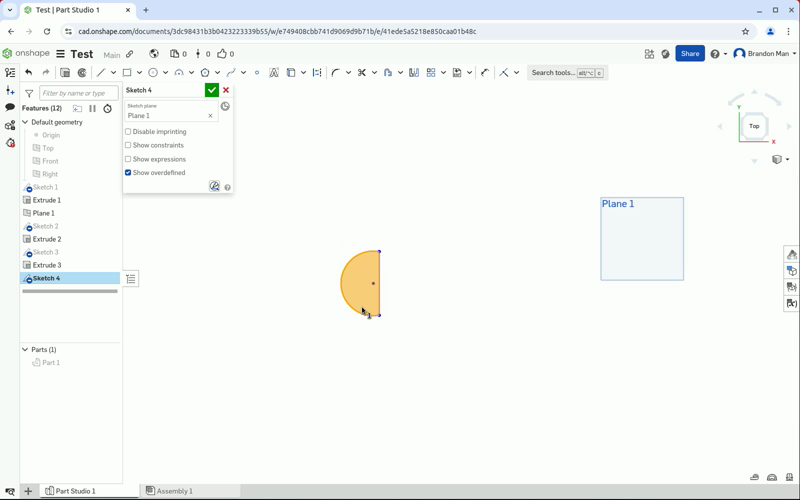
scroll(-6)
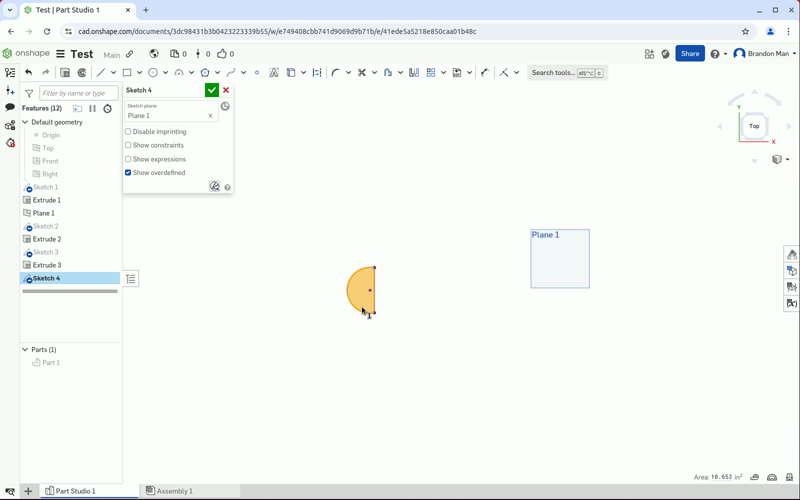
scroll(-6)
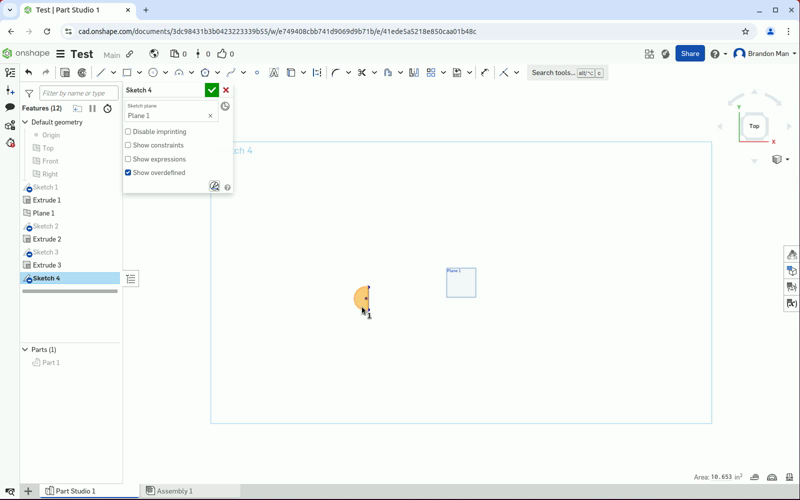
mouse_move(73, 352)
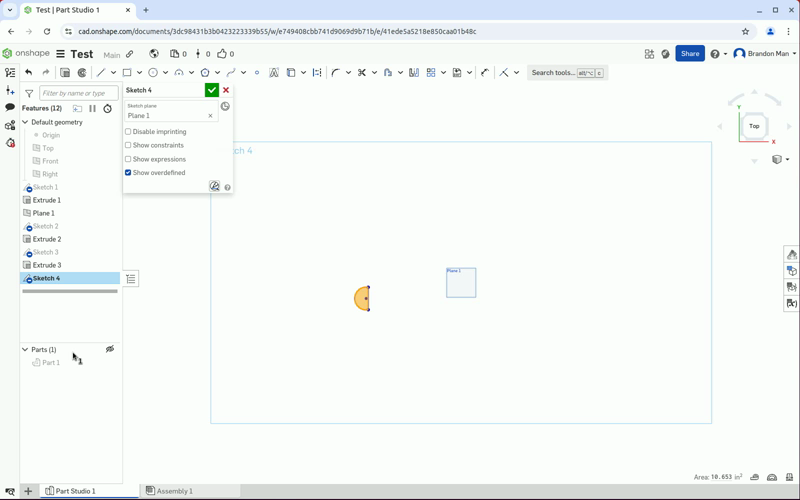
key(shift+y)
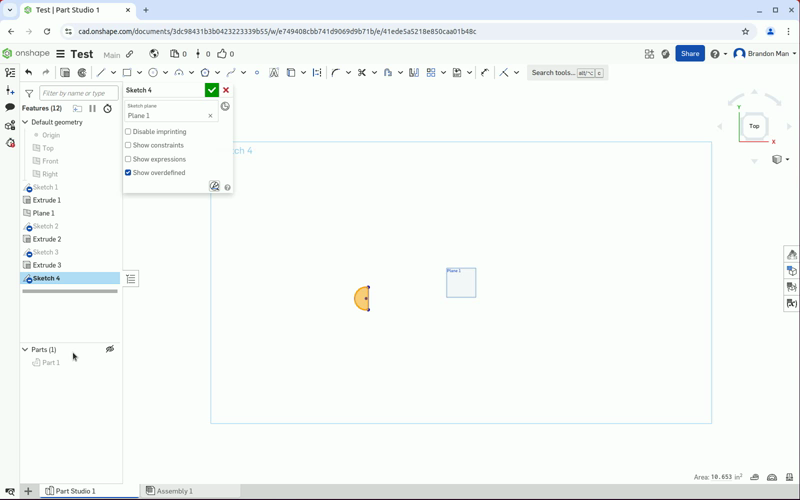
key(shift+e)
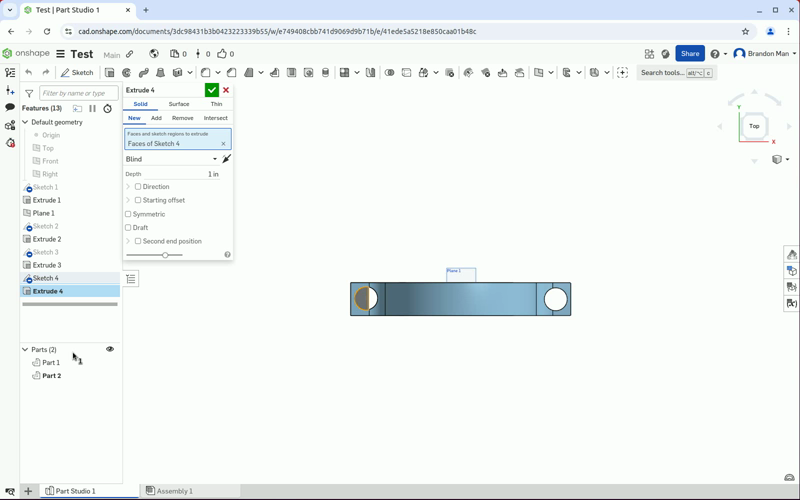
mouse_move(143, 106)
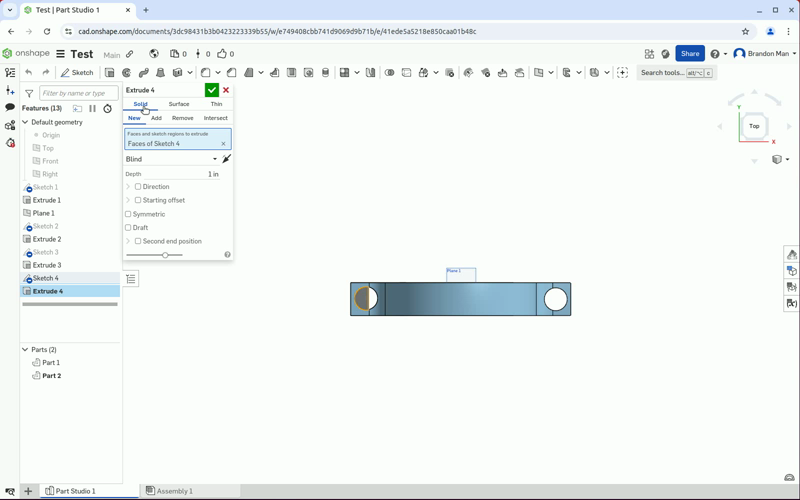
click(143, 106)
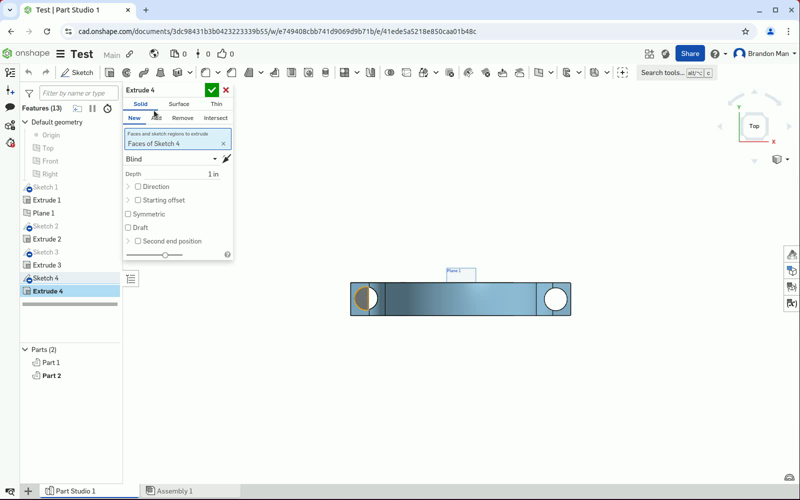
mouse_move(186, 120)
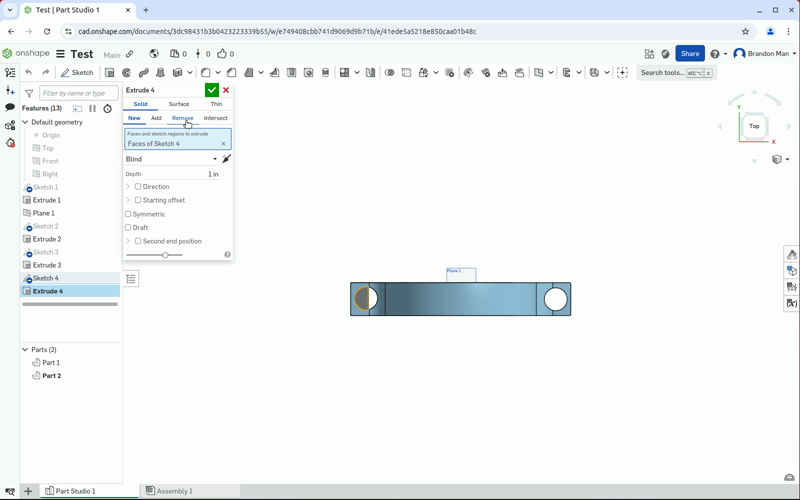
click(186, 120)
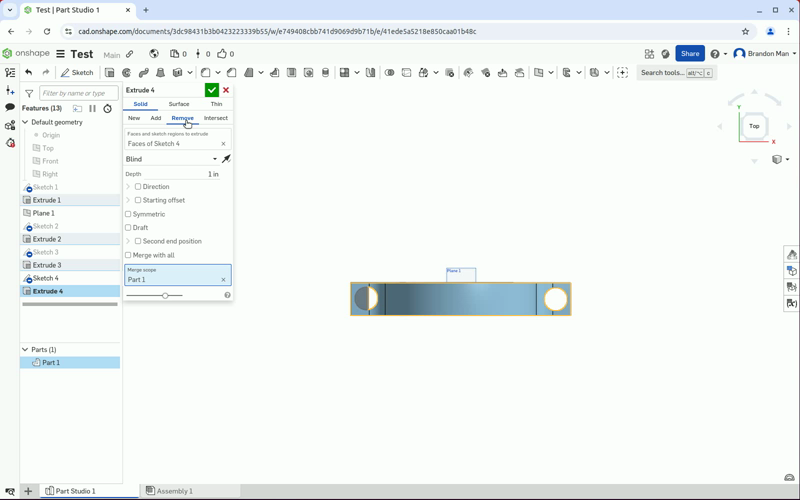
key(tab, 4)
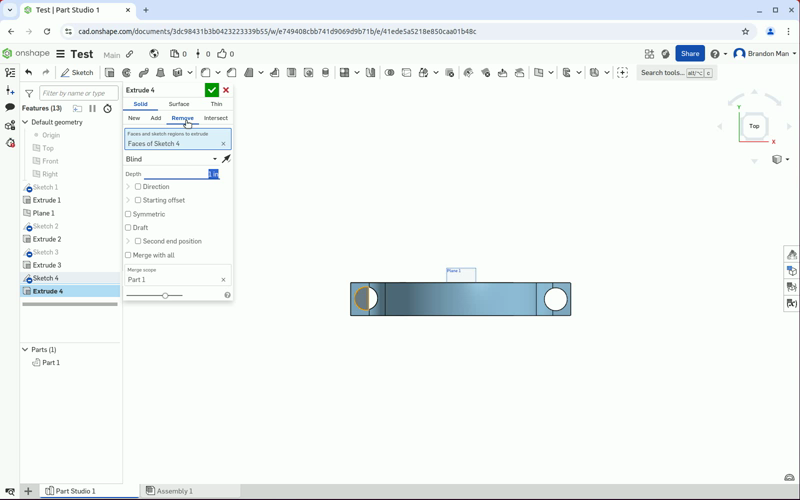
text(61.622)
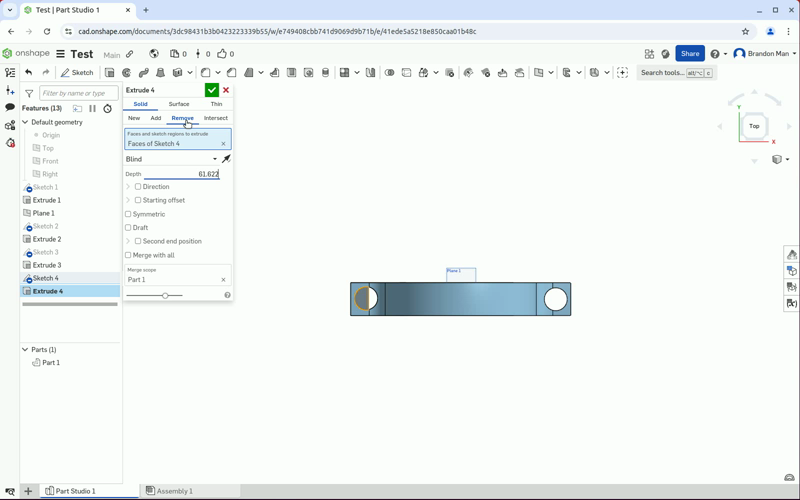
key(tab, 3)
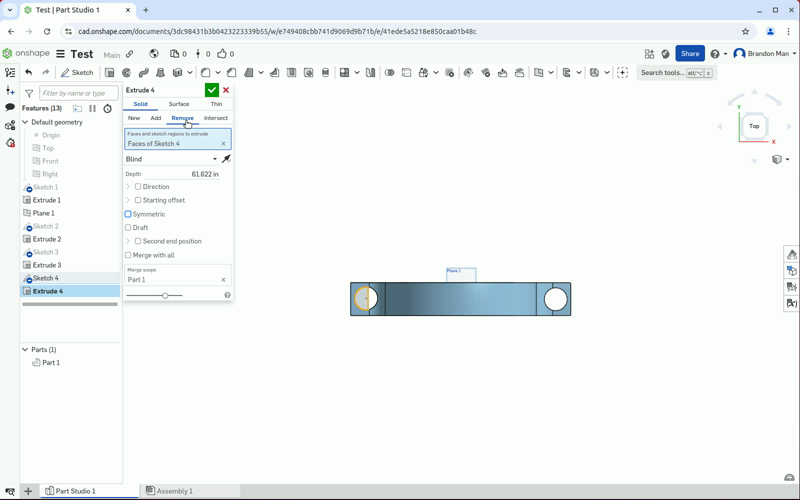
key(space)
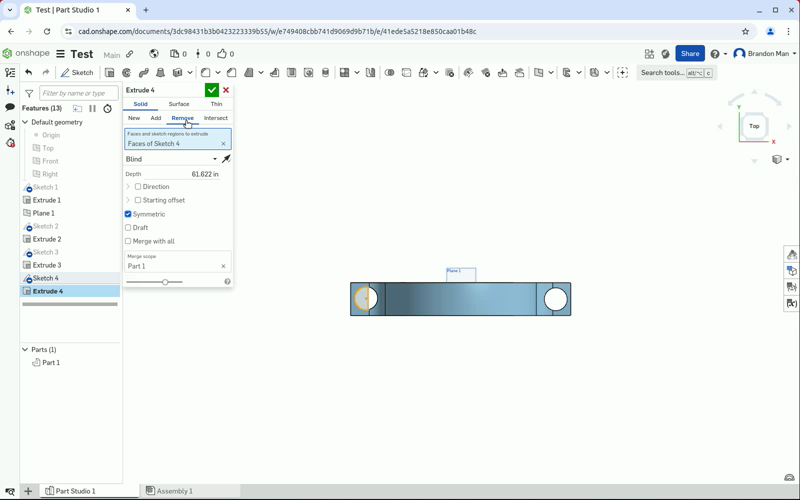
key(tab, 2)
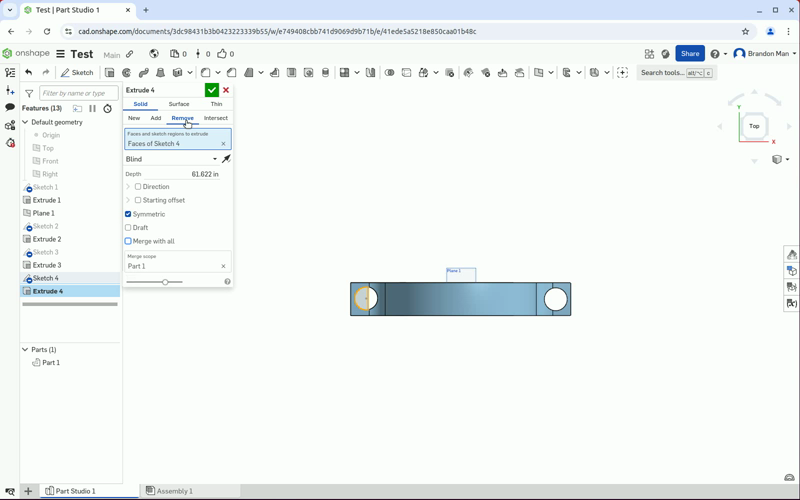
key(space)
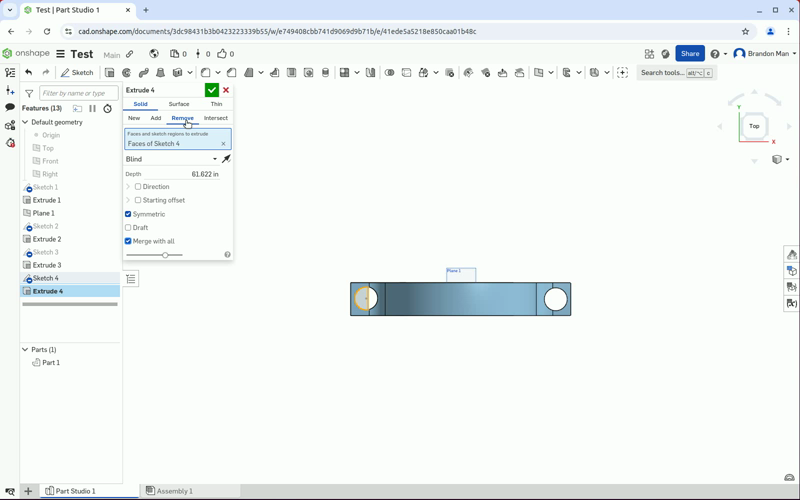
key(enter)
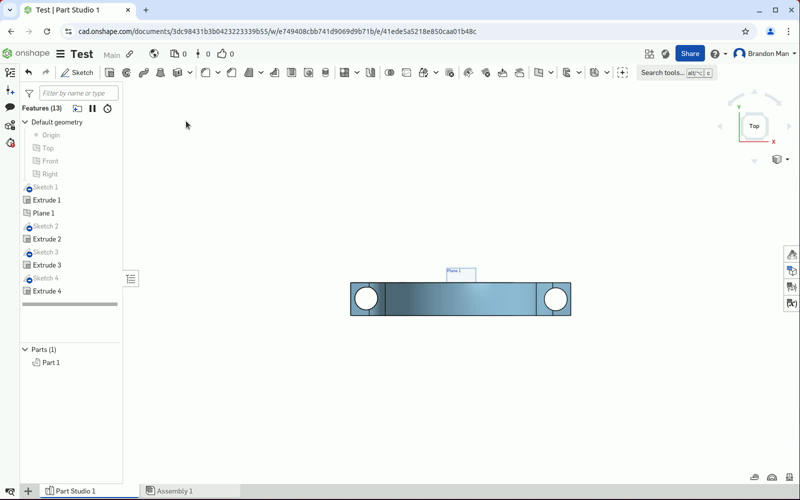
key(shift+h)
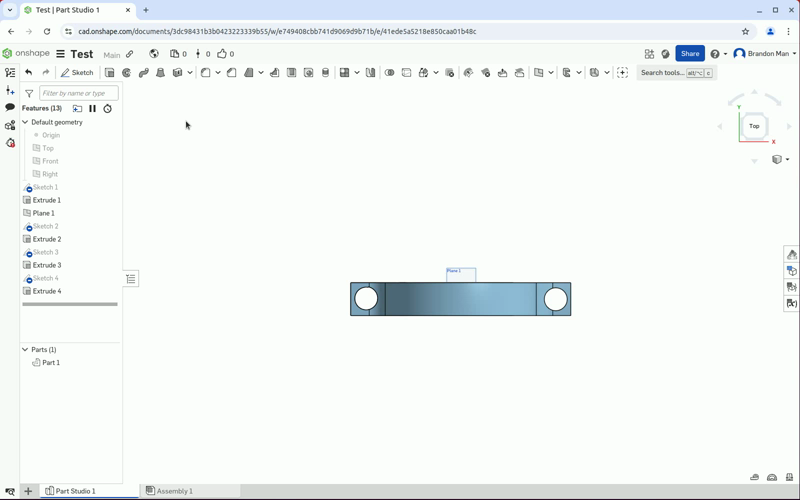
key(shift+h)
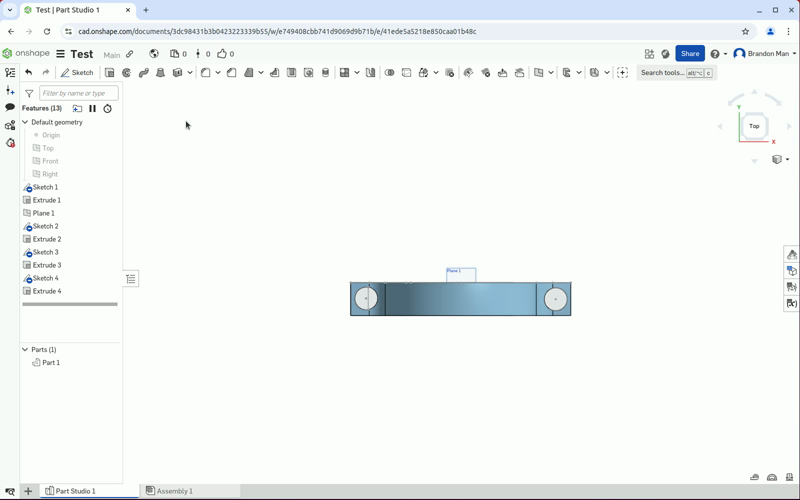
key(shift+7)
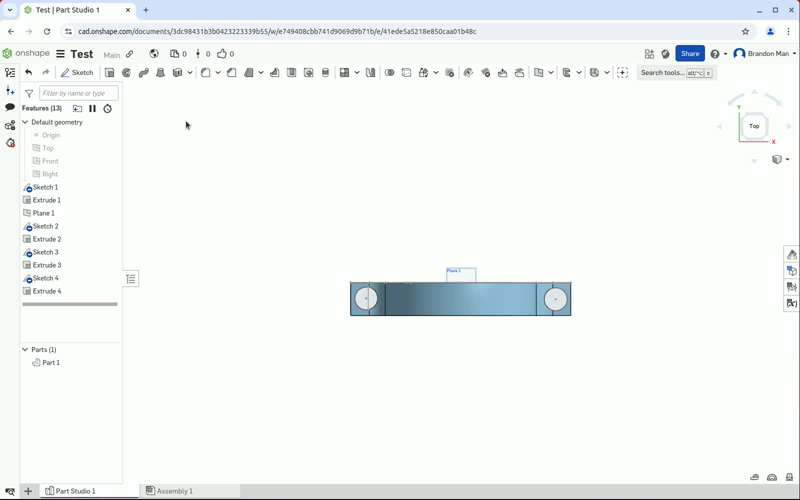
key(up, 3)
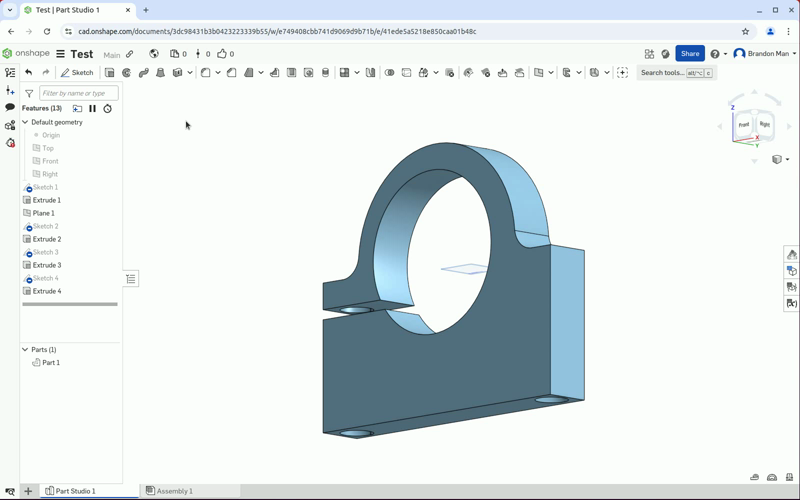
key(left, 3)
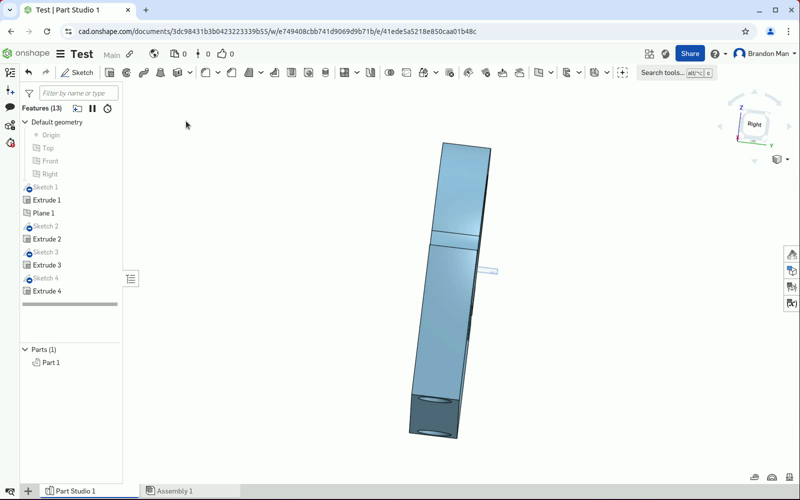
key(right, 3)
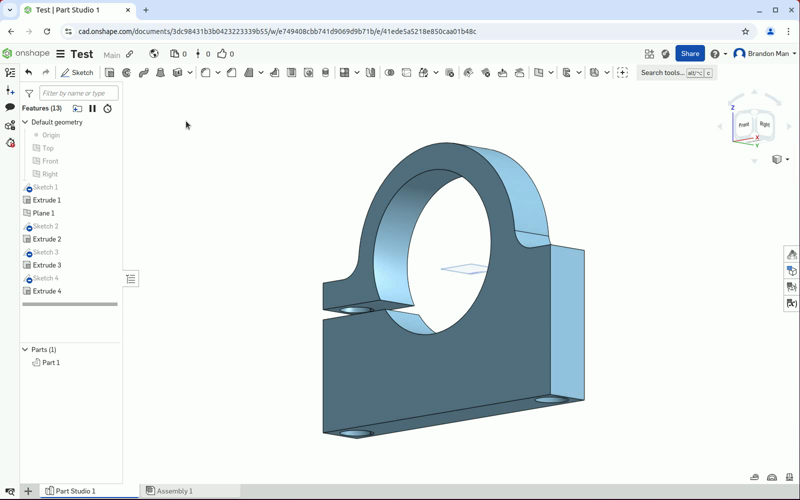
key(down, 3)
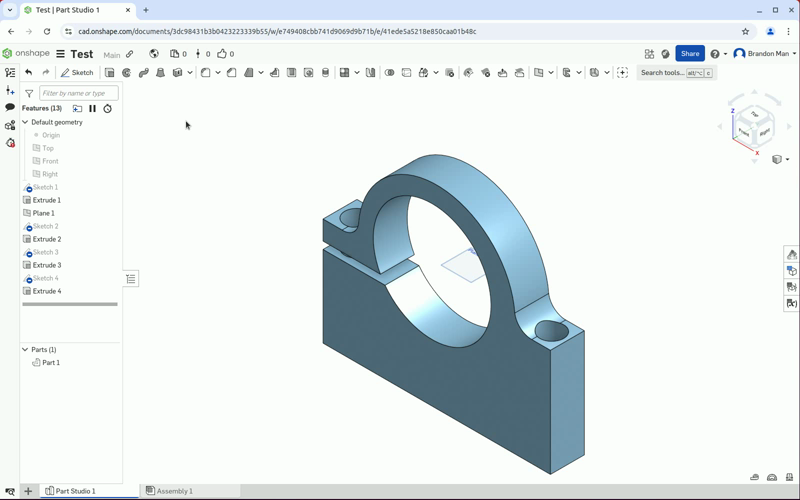
mouse_move(73, 189)
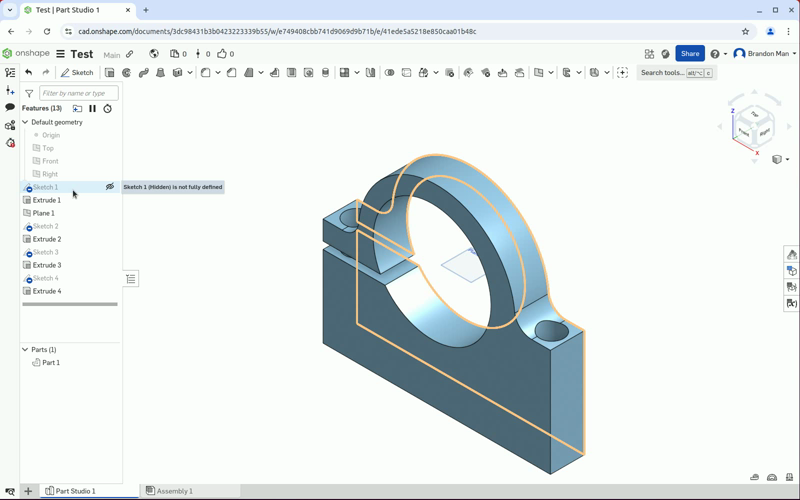
click(73, 189)